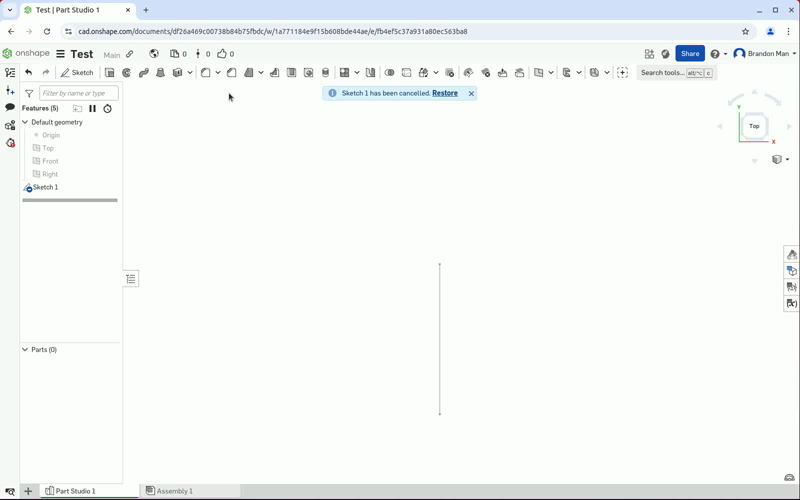
key(shift+h)
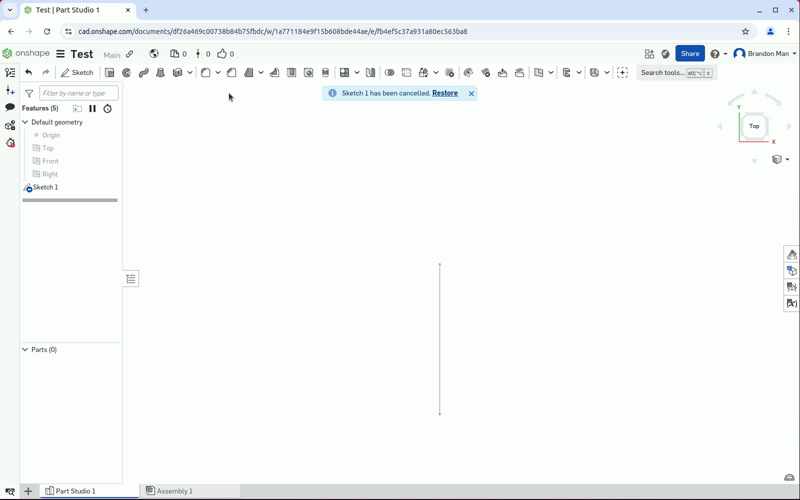
key(shift+s)
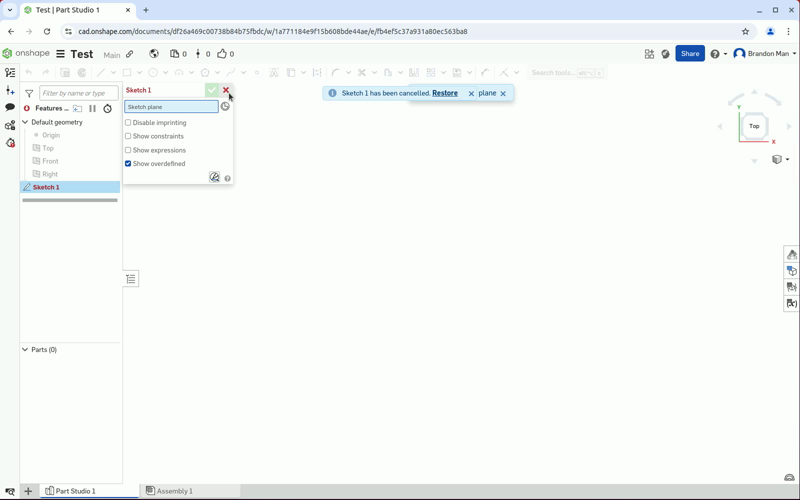
mouse_move(73, 150)
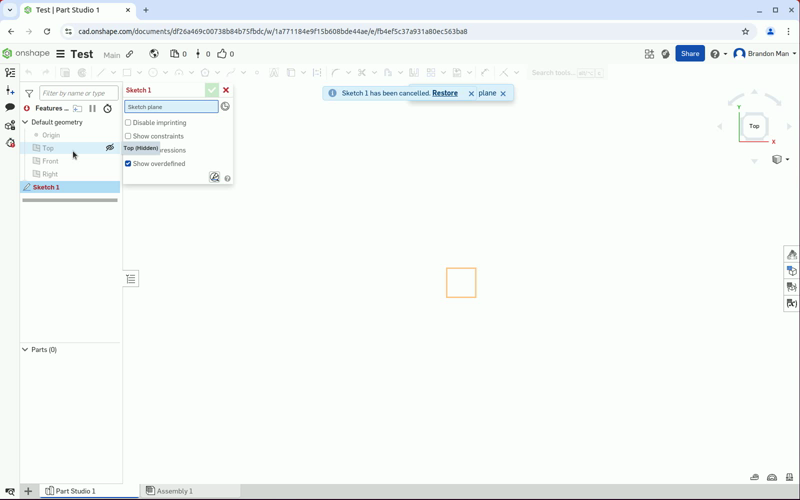
click(73, 150)
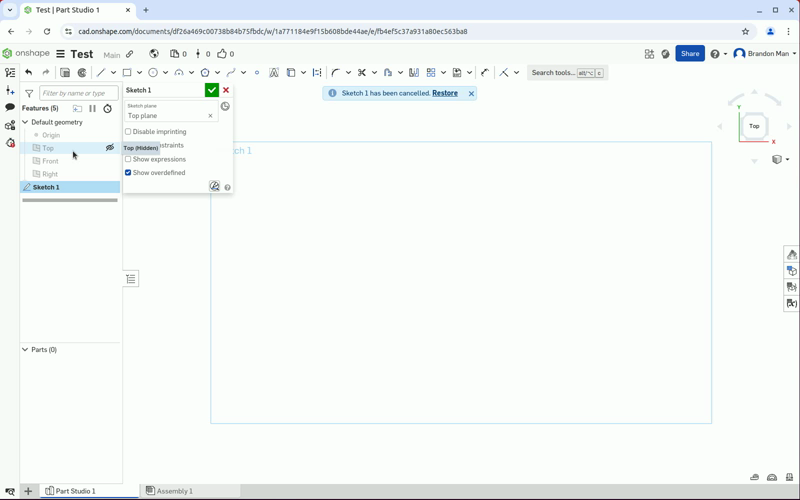
mouse_move(73, 352)
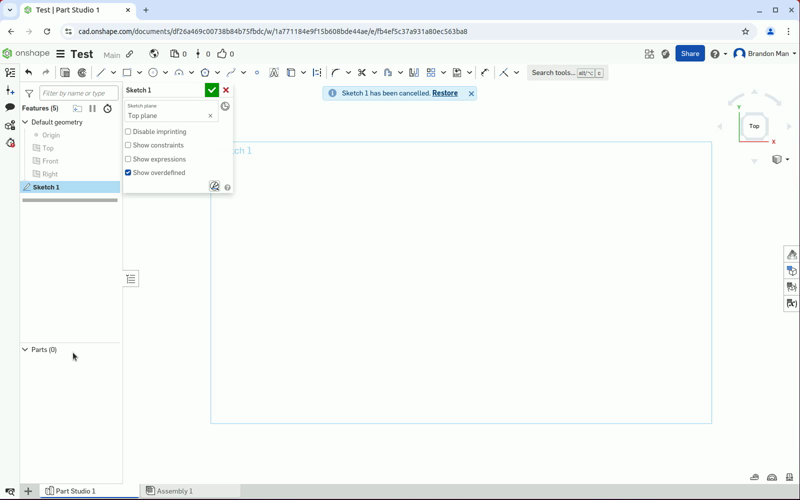
key(y)
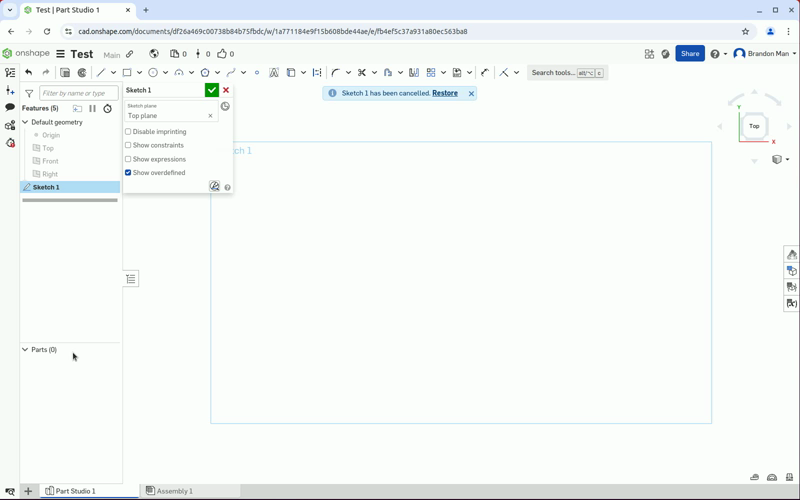
key(l)
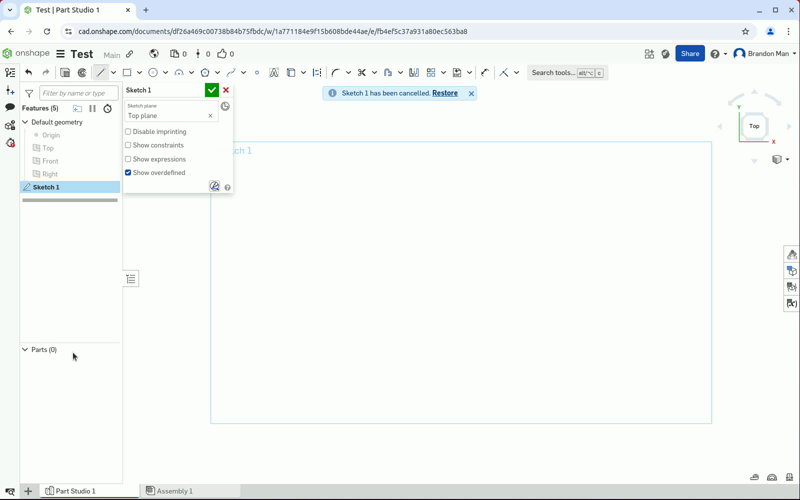
key_down(shift)
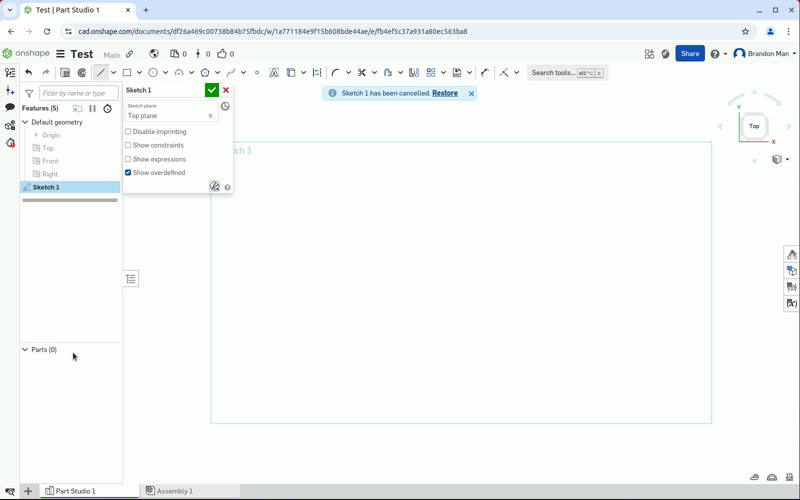
mouse_move(437, 306)
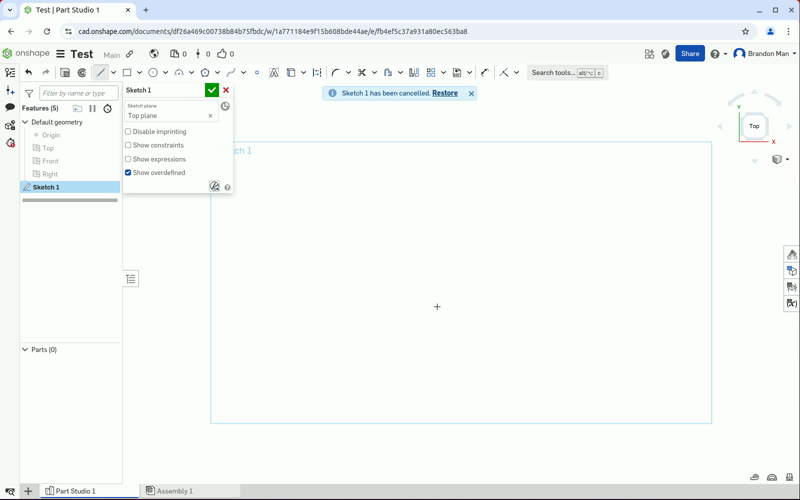
click(437, 306)
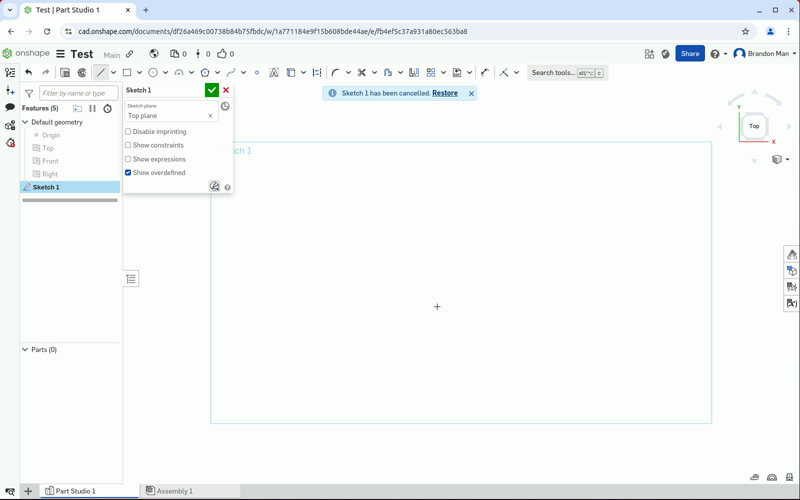
key_up(shift)
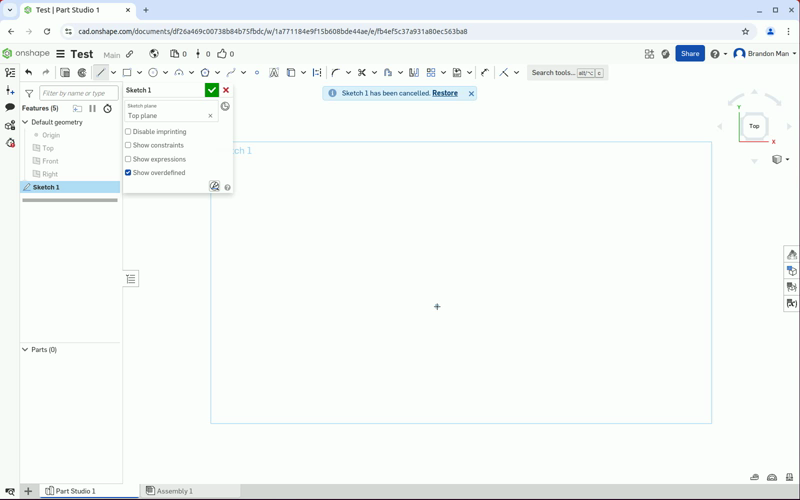
key_down(shift)
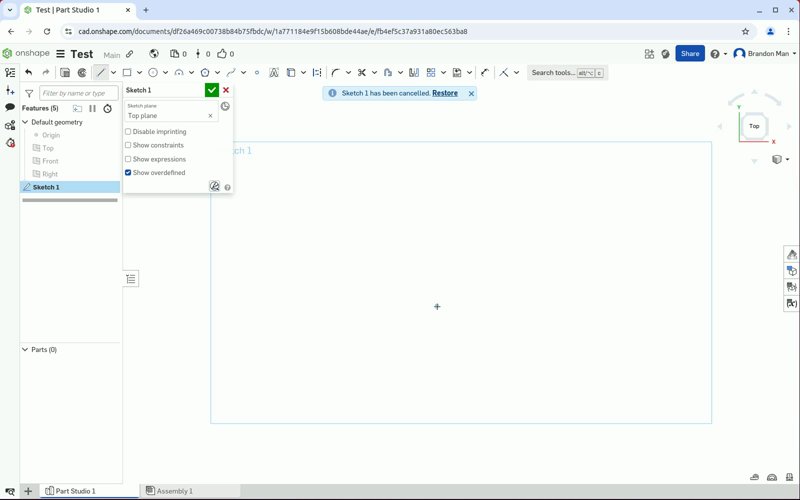
mouse_move(467, 306)
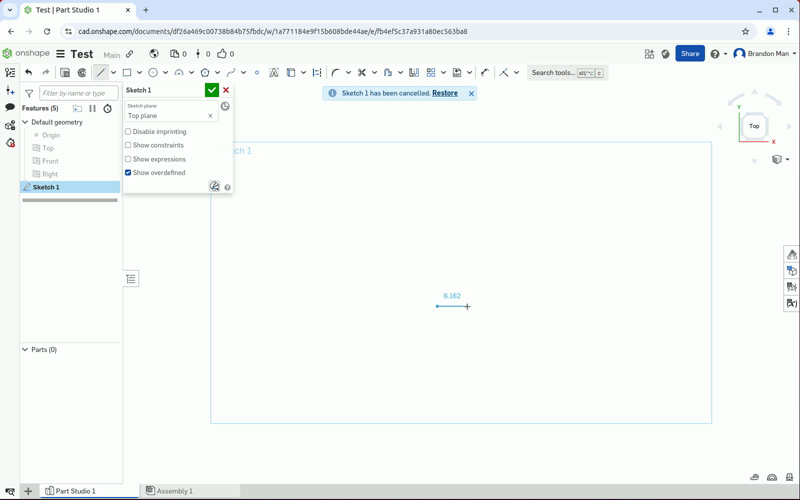
mouse_move(484, 306)
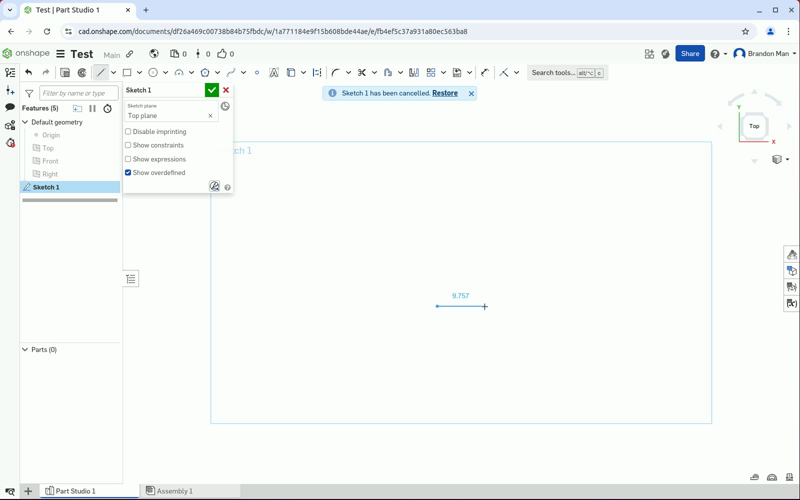
click(484, 306)
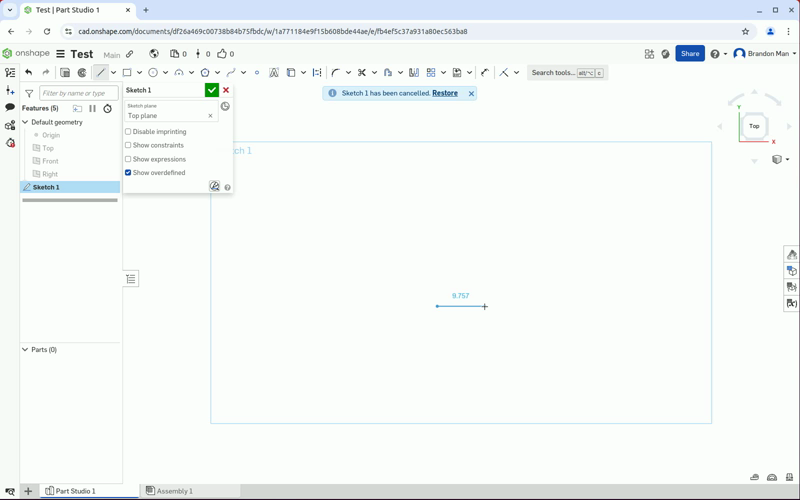
key_up(shift)
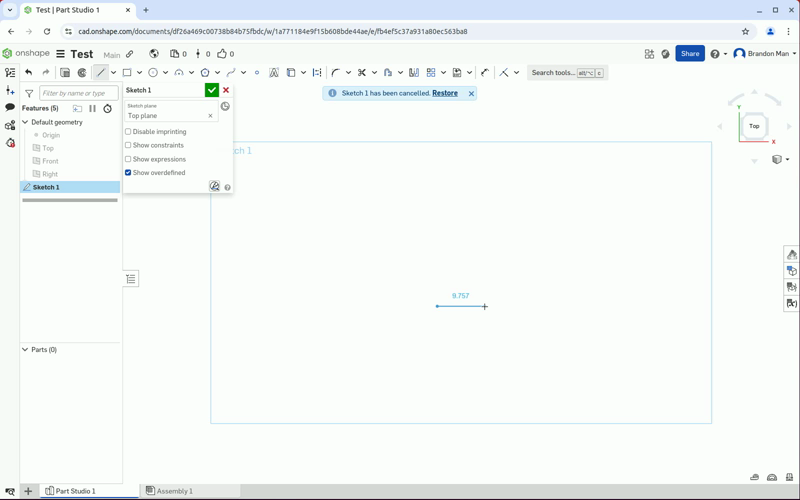
key_down(shift)
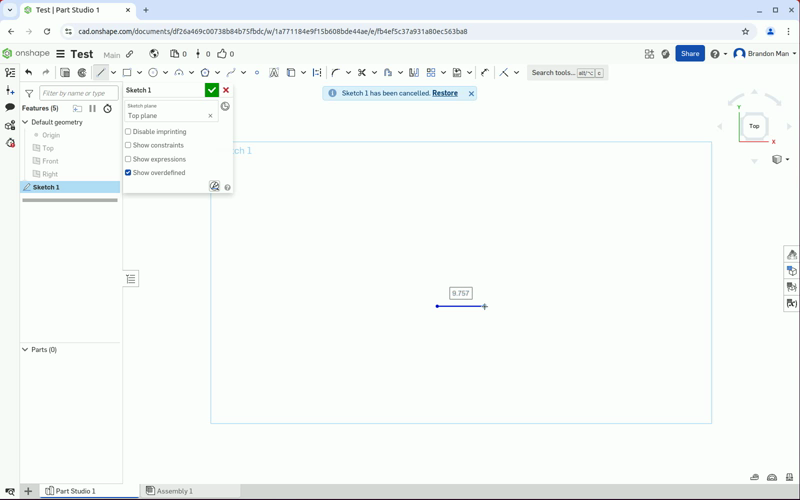
mouse_move(514, 306)
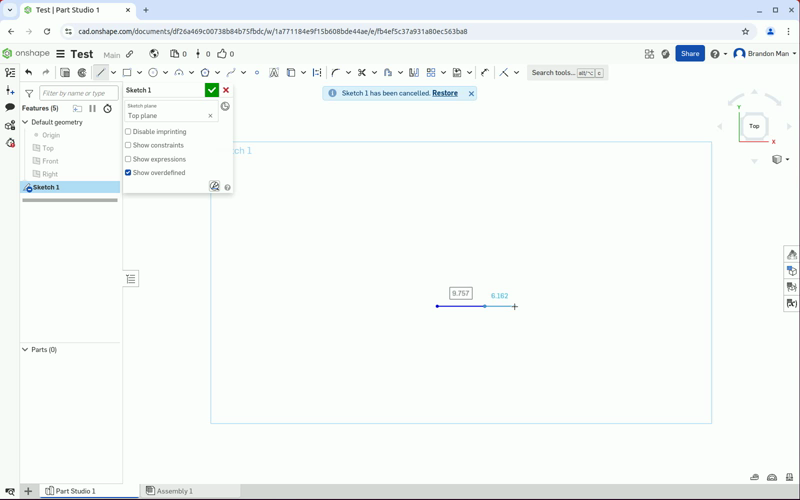
mouse_move(484, 258)
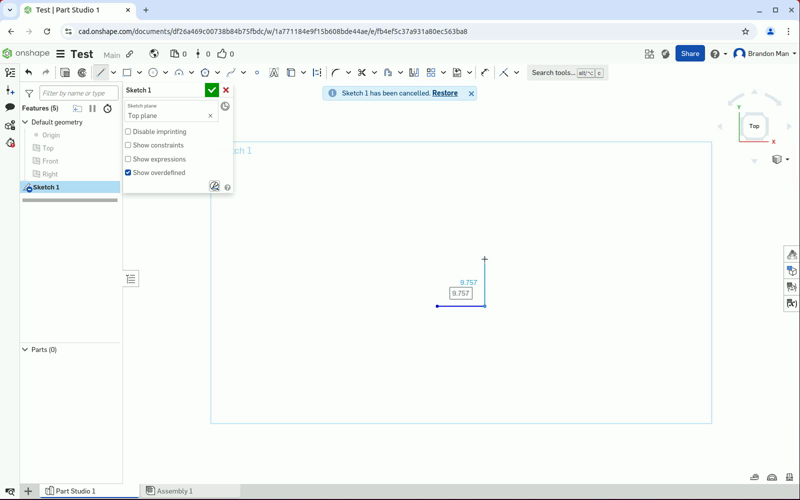
click(484, 258)
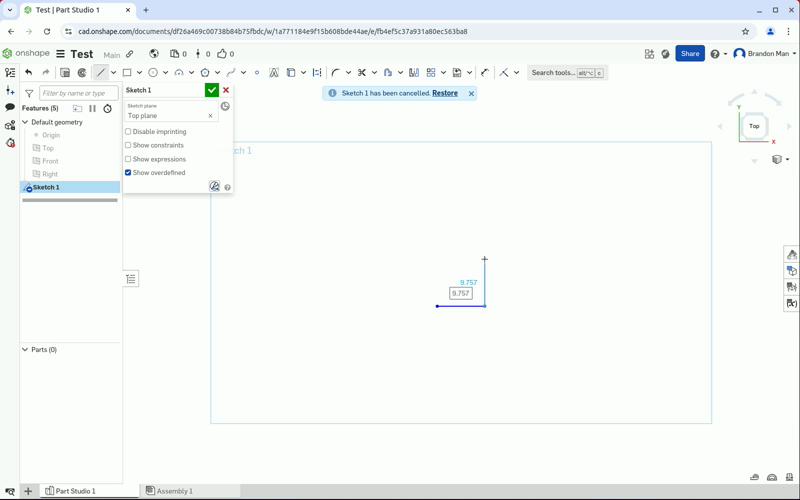
key_up(shift)
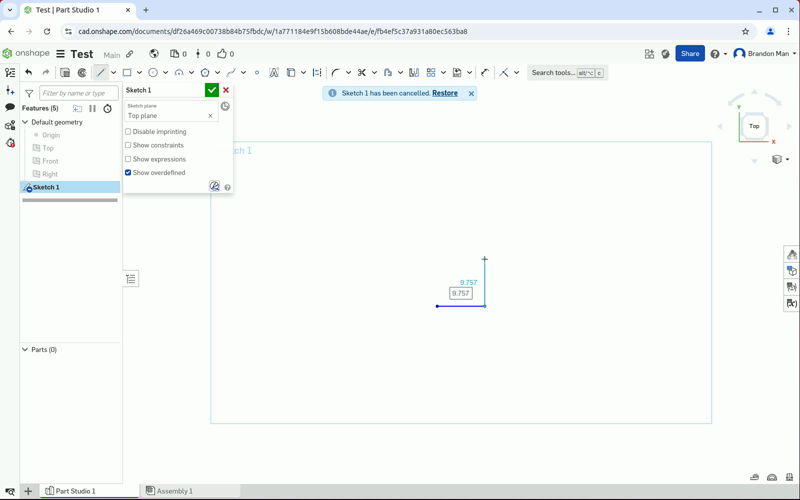
key_down(shift)
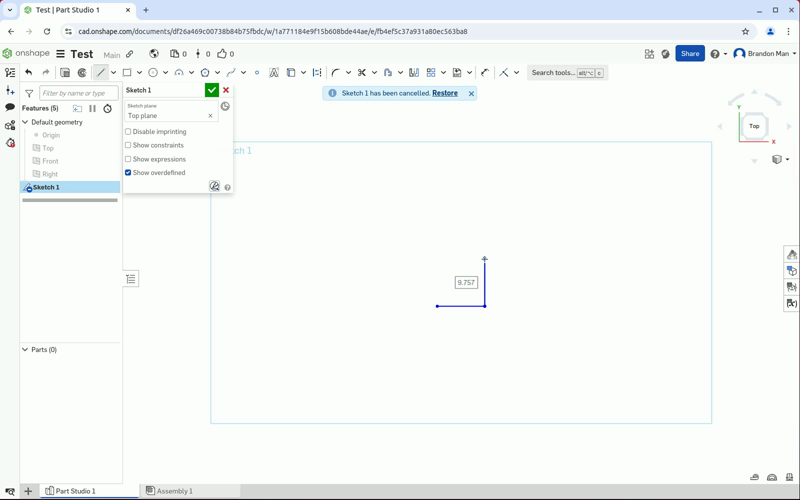
mouse_move(514, 258)
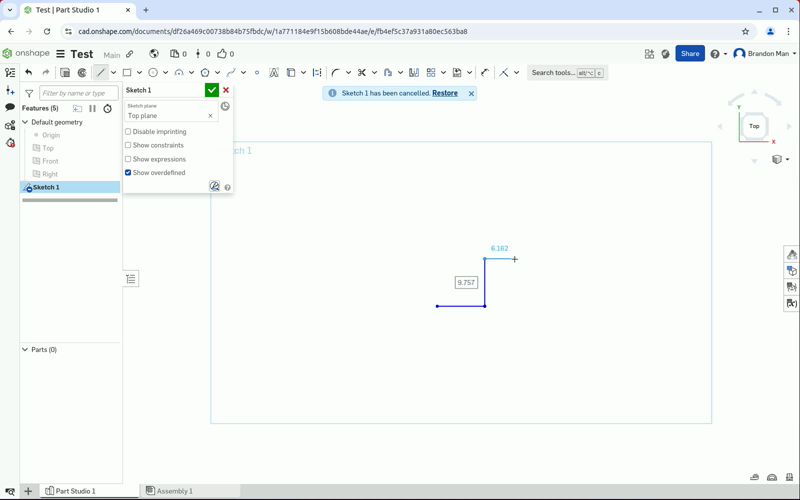
mouse_move(437, 258)
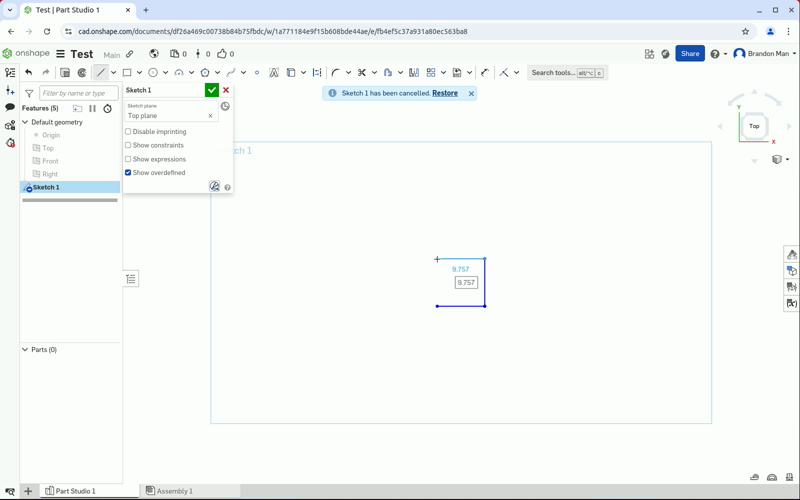
click(437, 258)
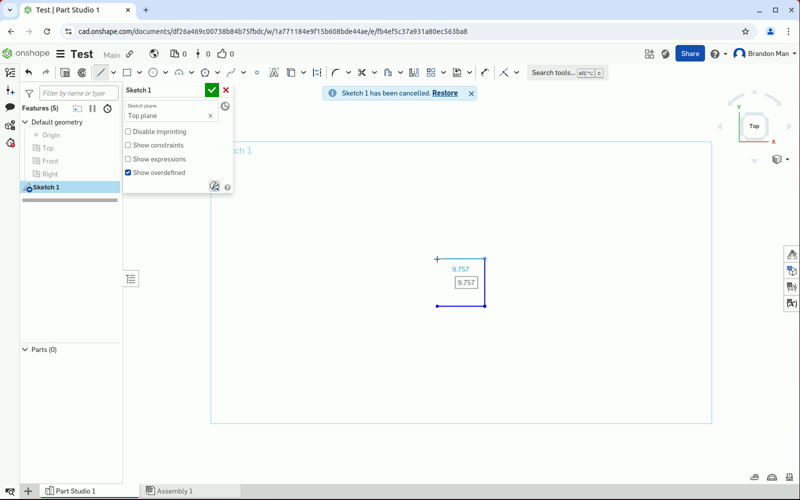
key_up(shift)
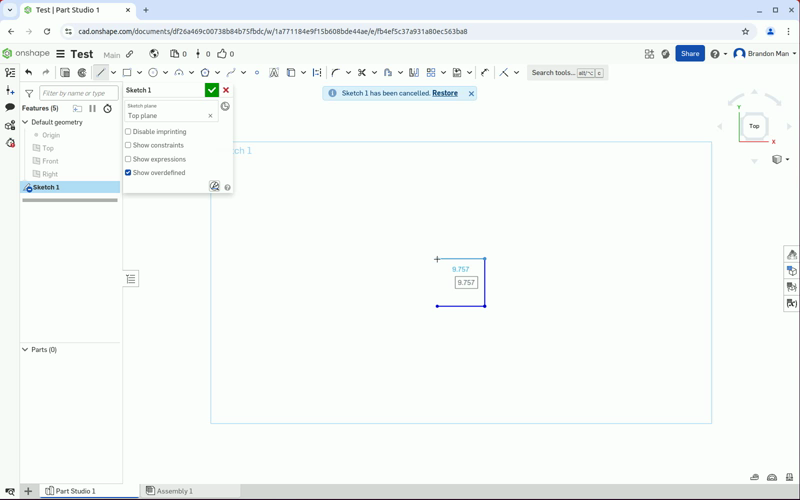
mouse_move(467, 258)
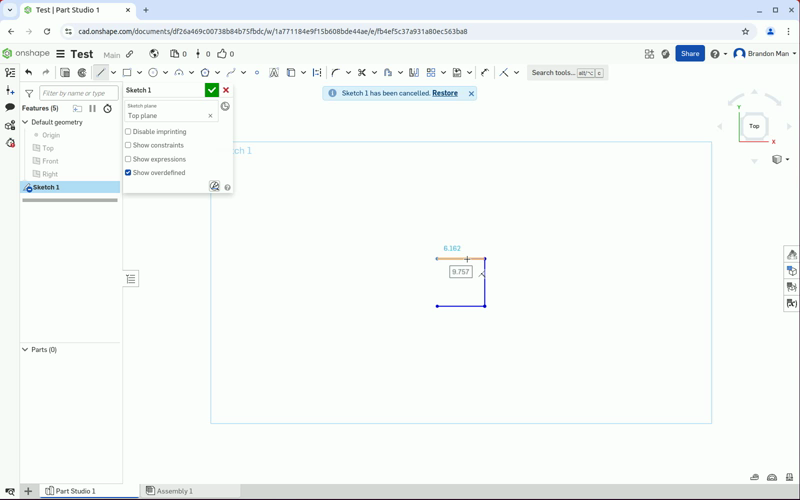
key_down(shift)
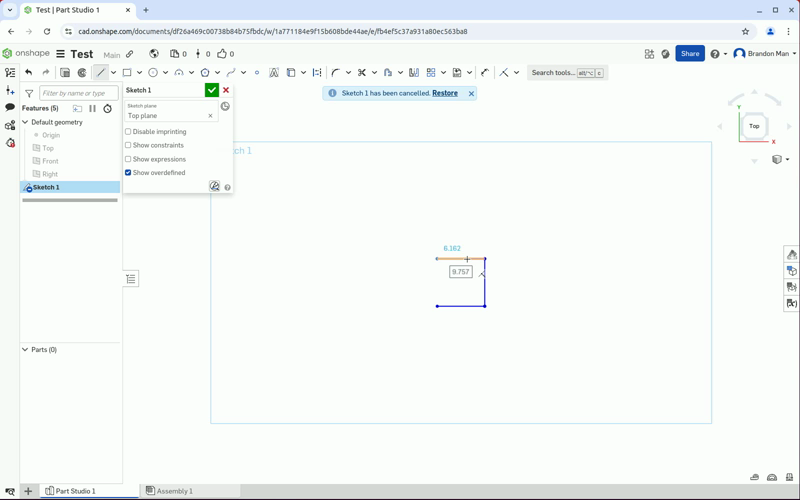
mouse_move(437, 306)
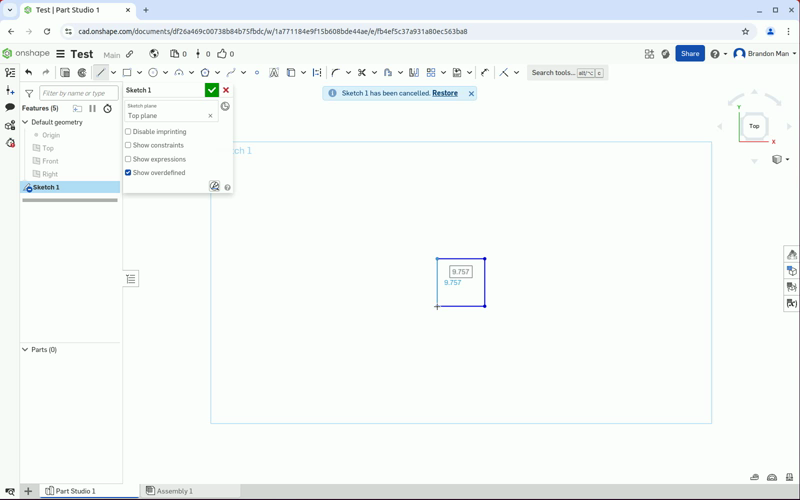
key_up(shift)
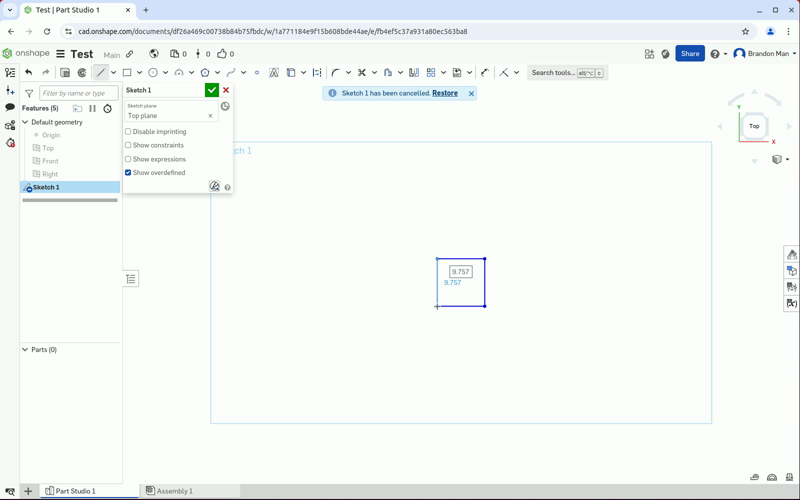
click(437, 306)
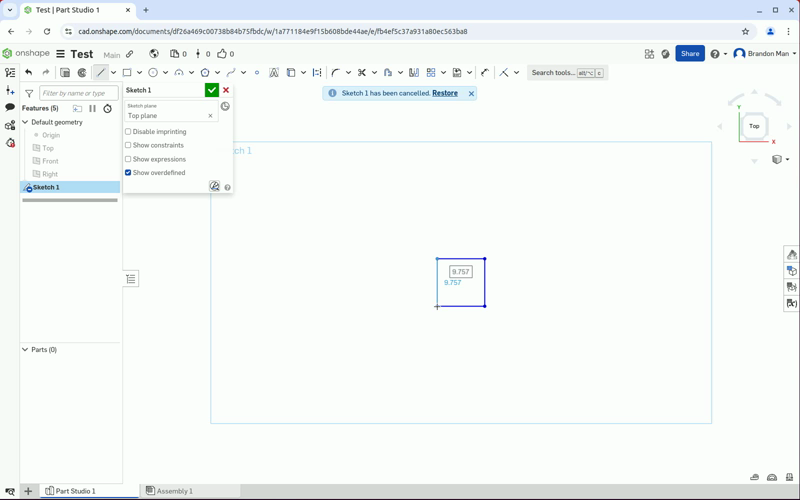
key(esc)
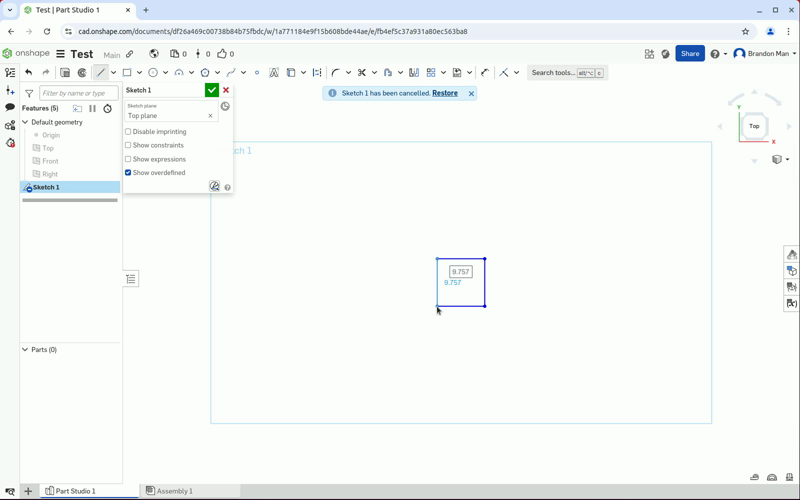
mouse_move(448, 286)
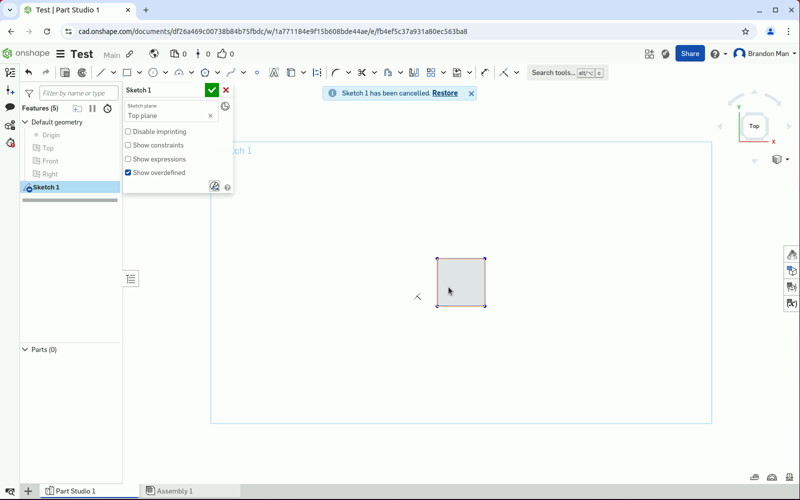
click(448, 286)
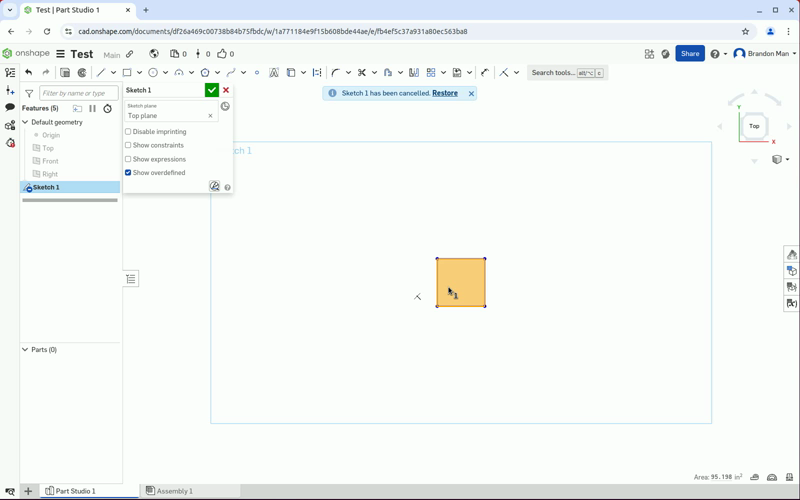
mouse_move(73, 352)
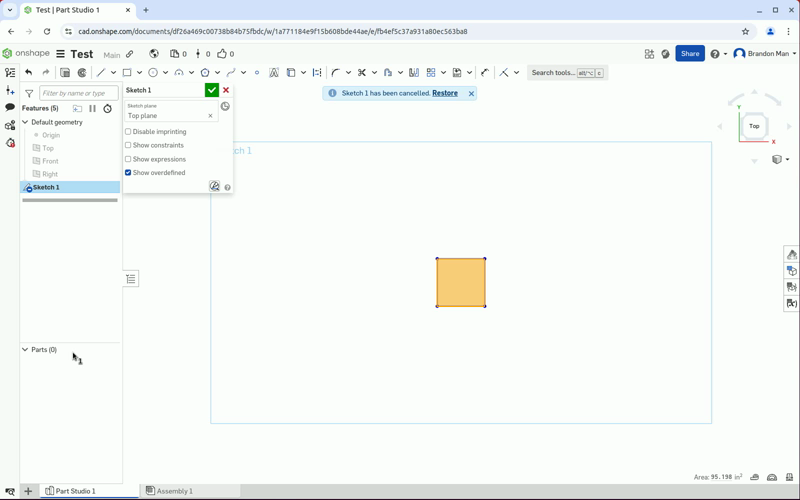
key(shift+y)
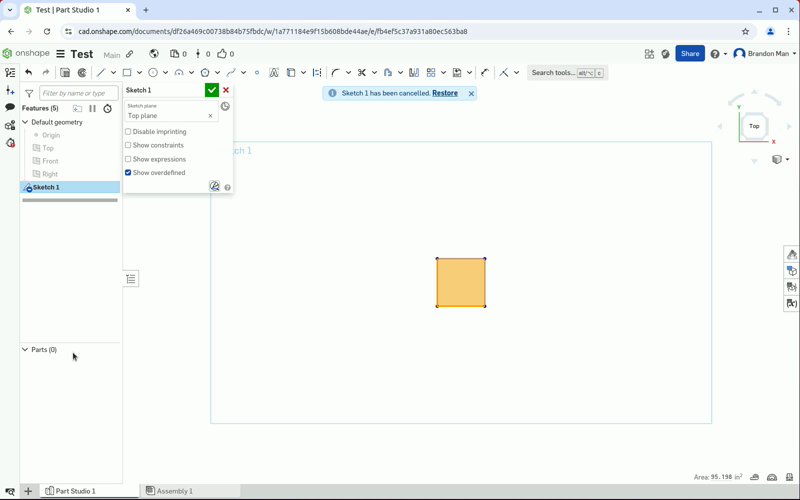
key(shift+e)
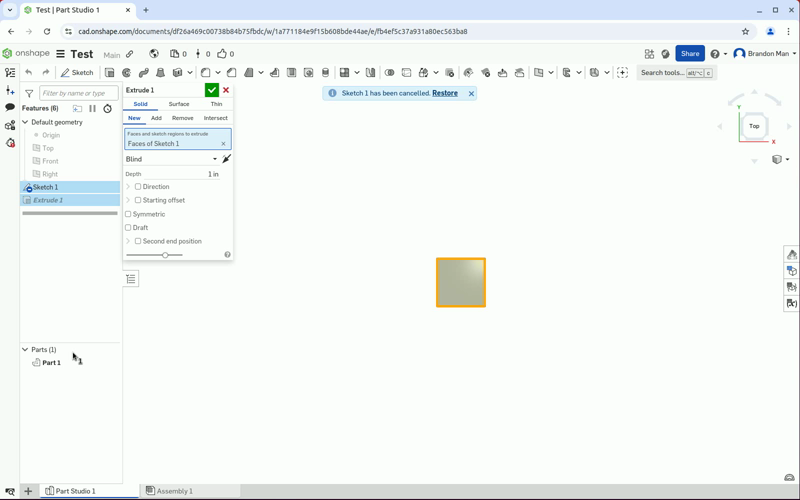
mouse_move(143, 106)
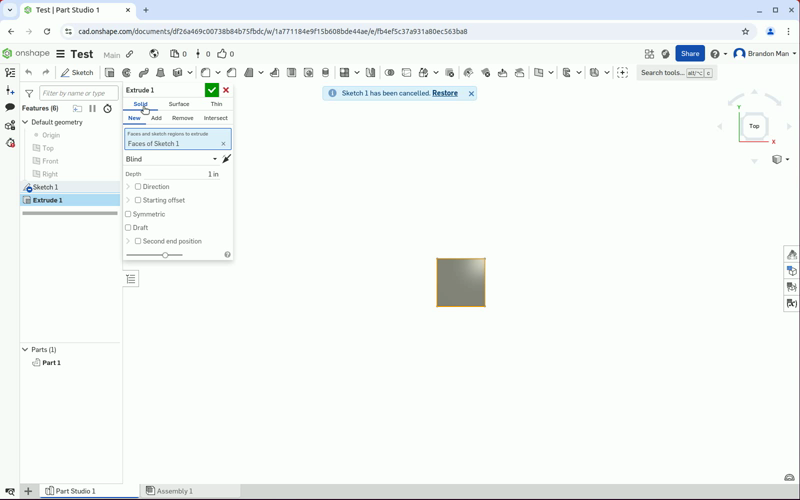
click(143, 106)
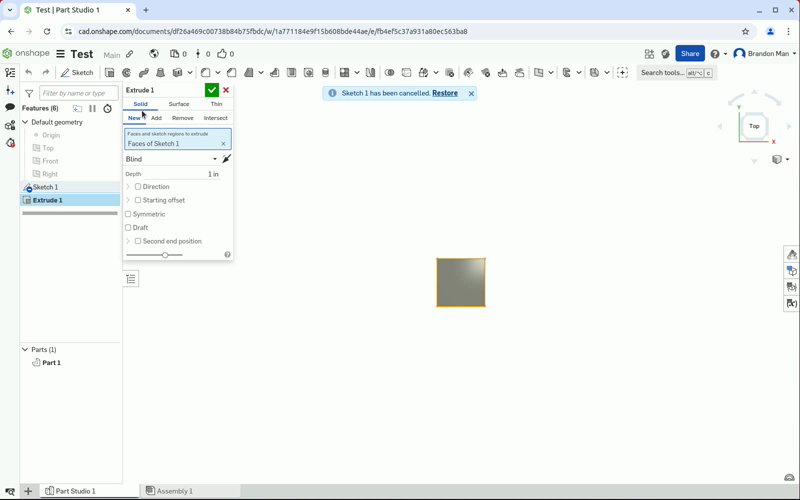
mouse_move(137, 120)
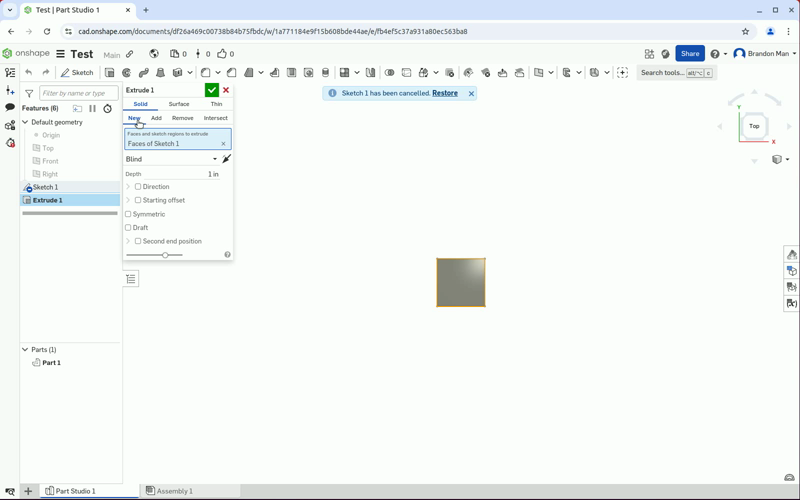
click(137, 120)
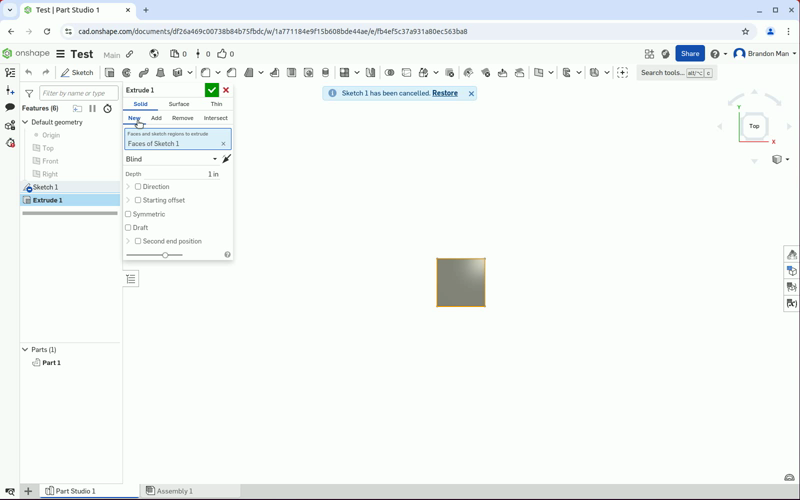
key(tab, 4)
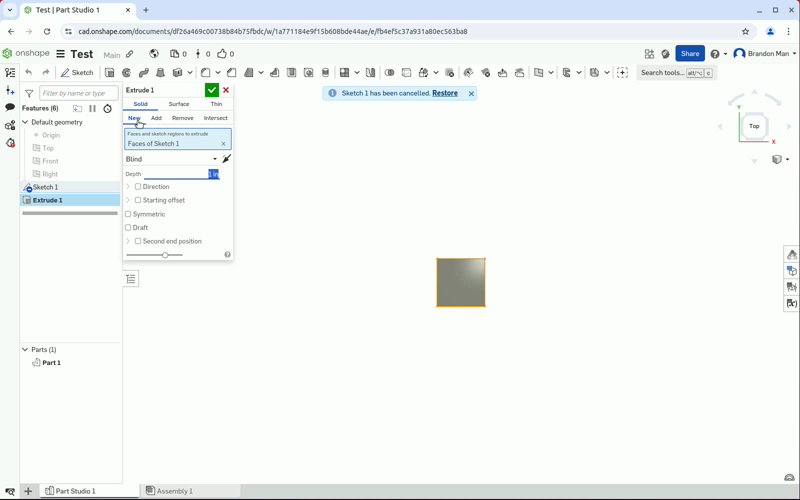
text(16.85)
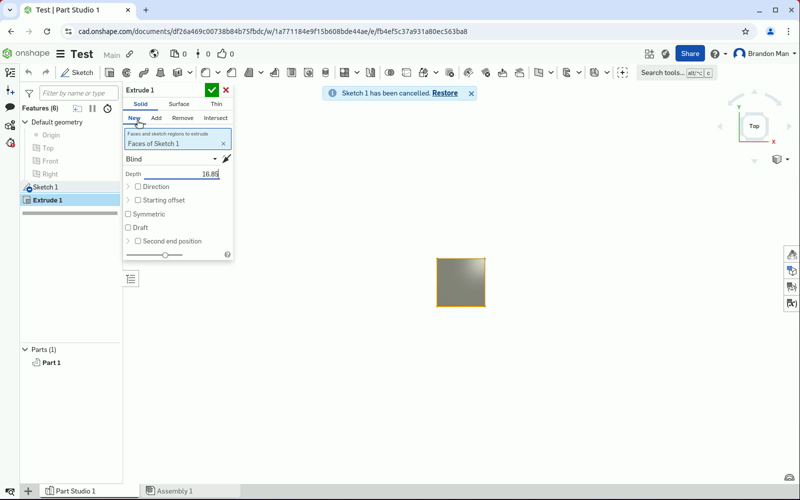
key(enter)
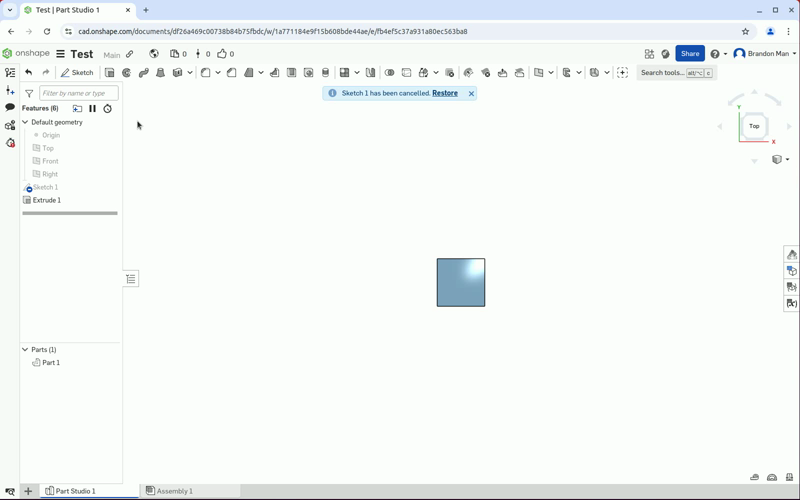
key(shift+h)
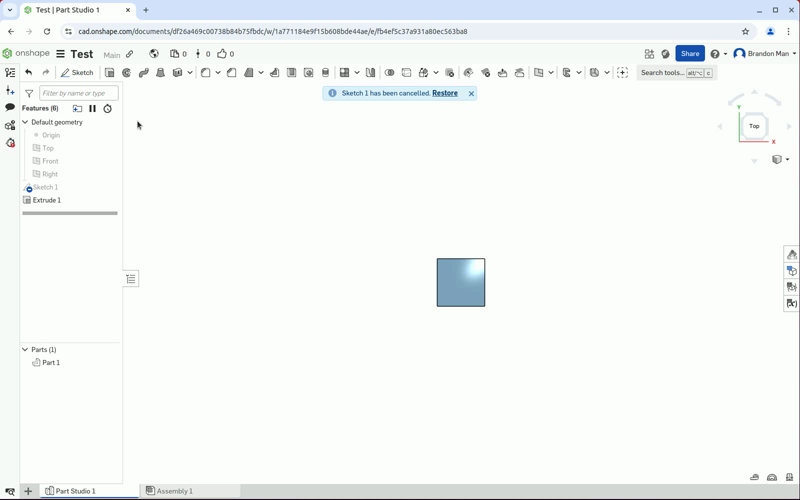
key(shift+h)
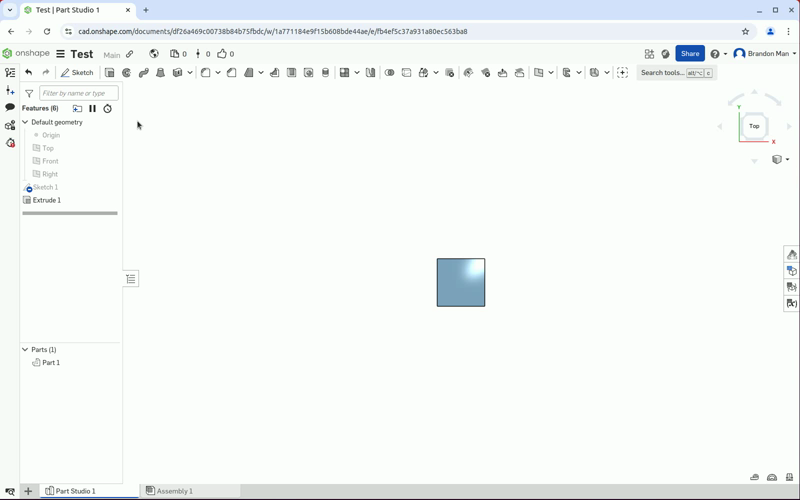
mouse_move(73, 189)
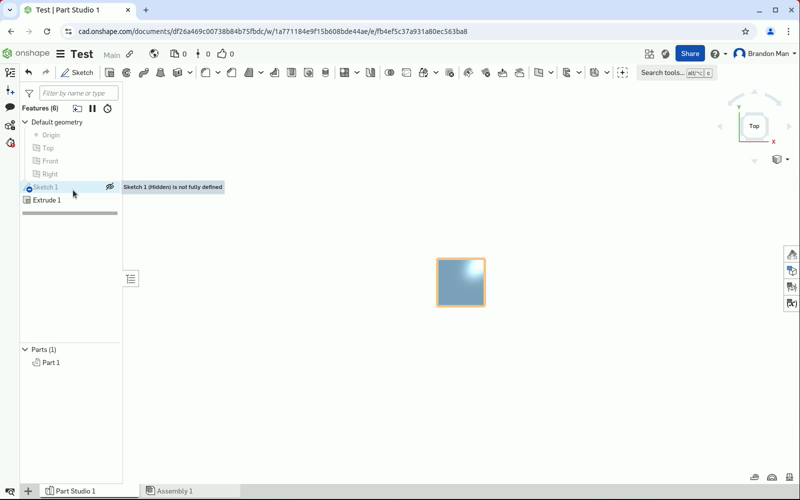
click(73, 189)
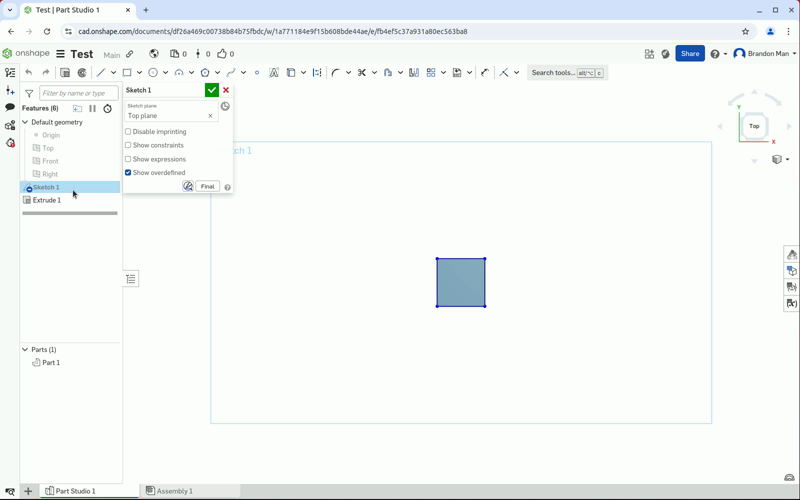
mouse_move(229, 92)
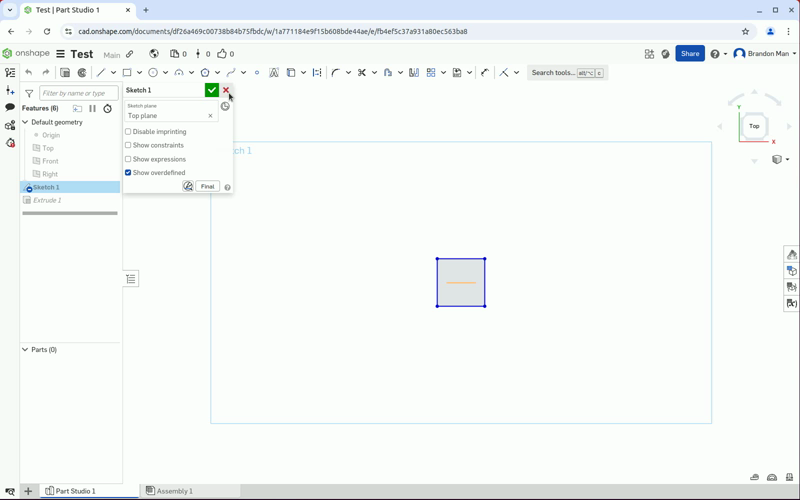
click(229, 92)
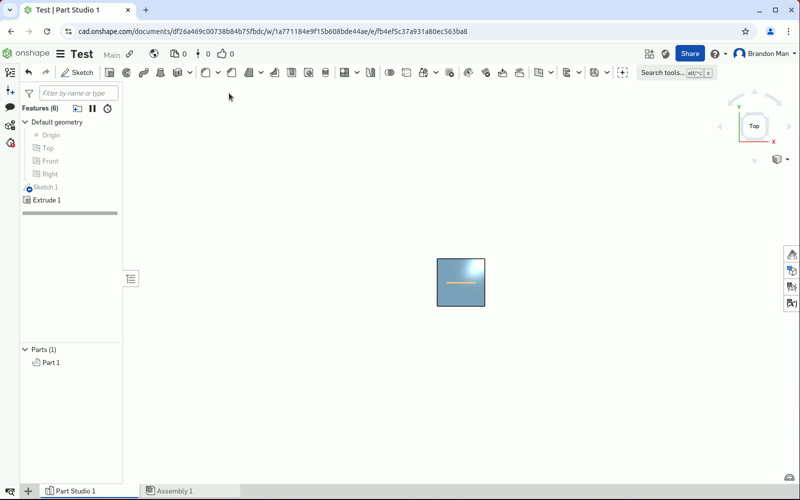
mouse_move(541, 75)
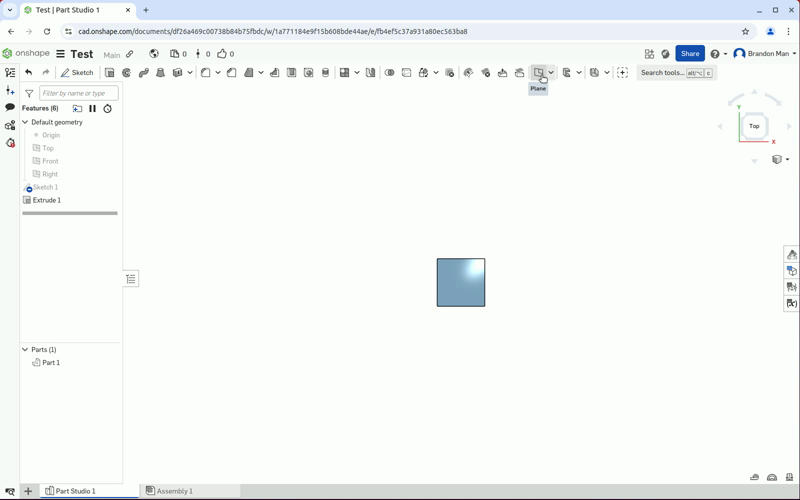
click(541, 75)
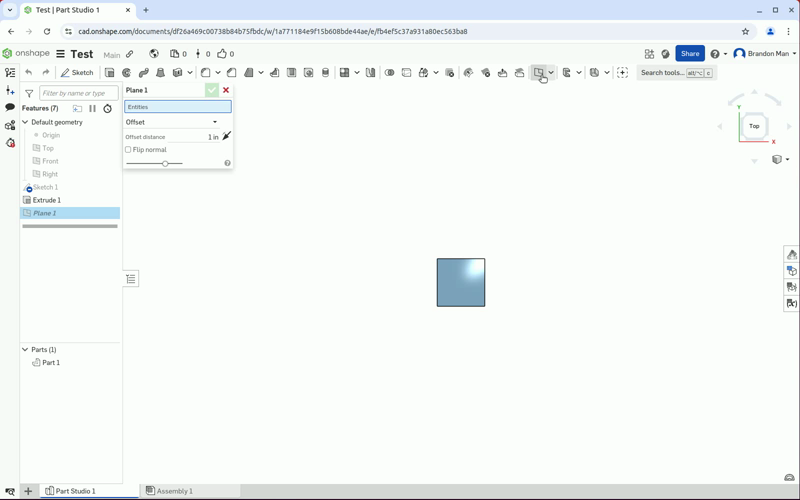
mouse_move(73, 150)
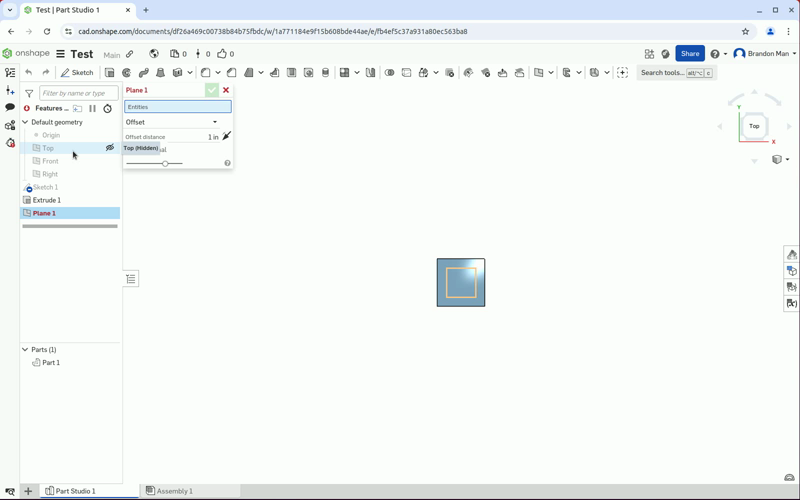
click(73, 150)
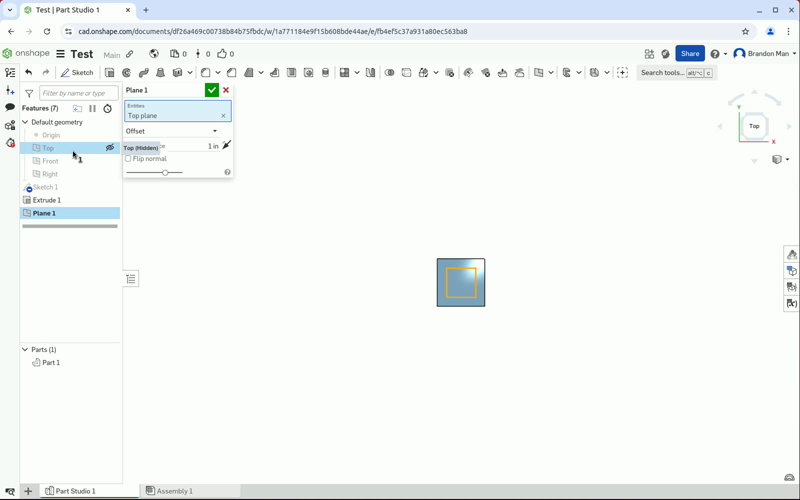
key(tab, 2)
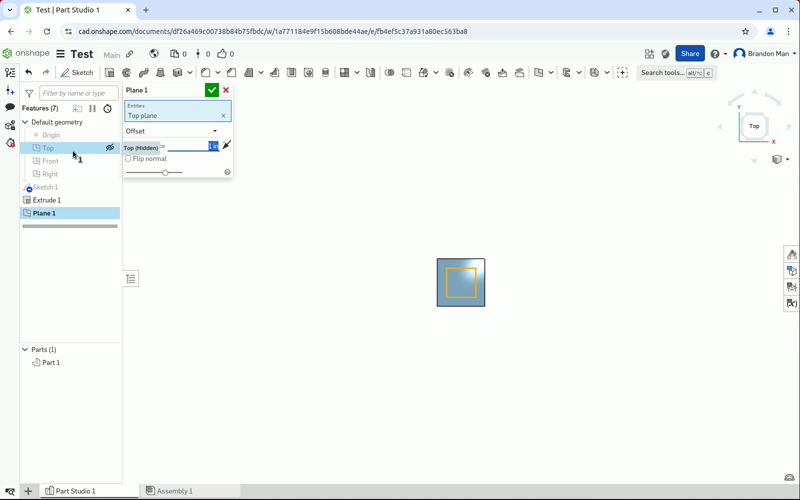
text(16.854)
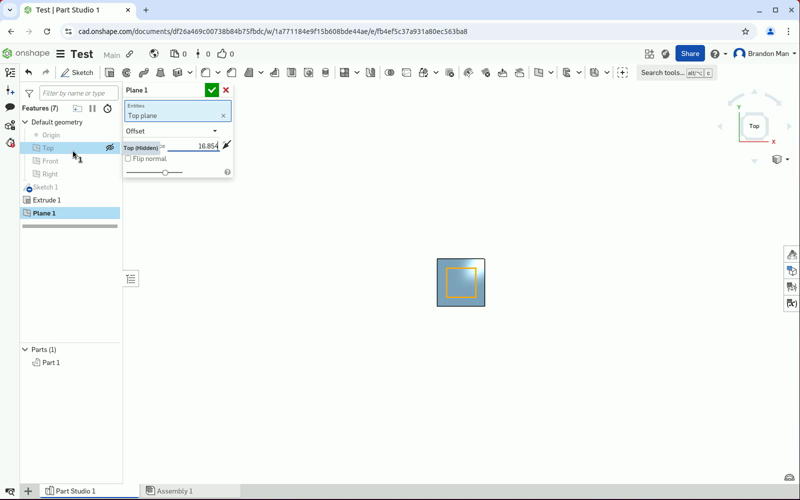
key(enter, 2)
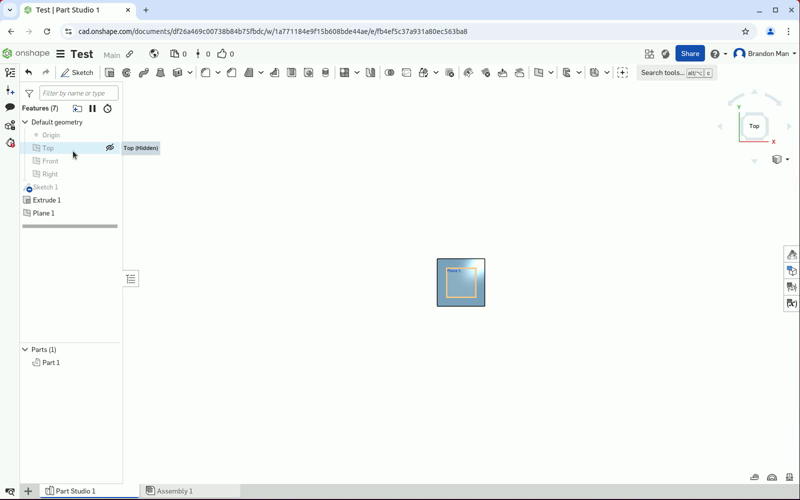
key(shift+s)
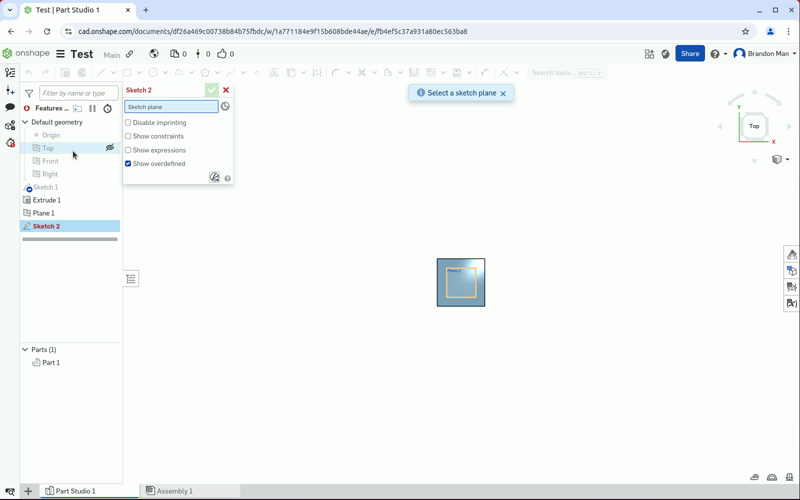
mouse_move(73, 215)
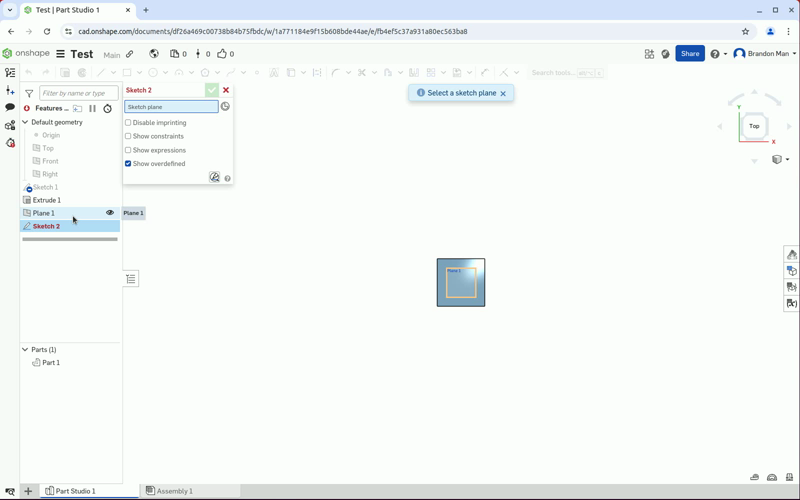
click(73, 215)
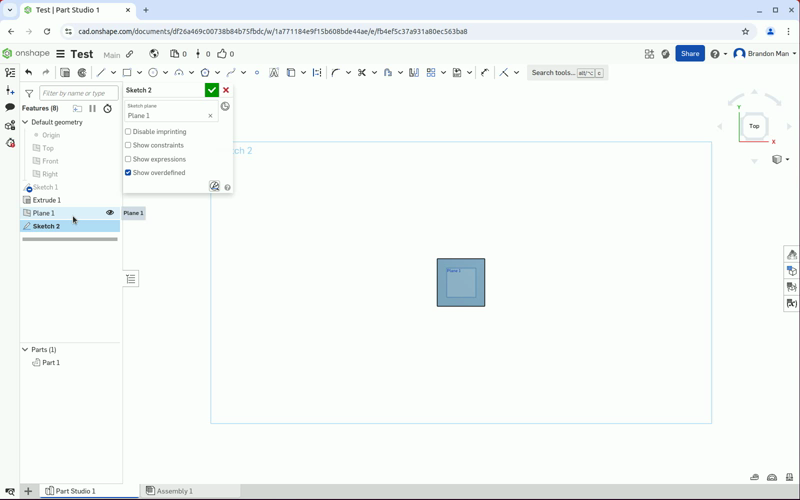
mouse_move(73, 352)
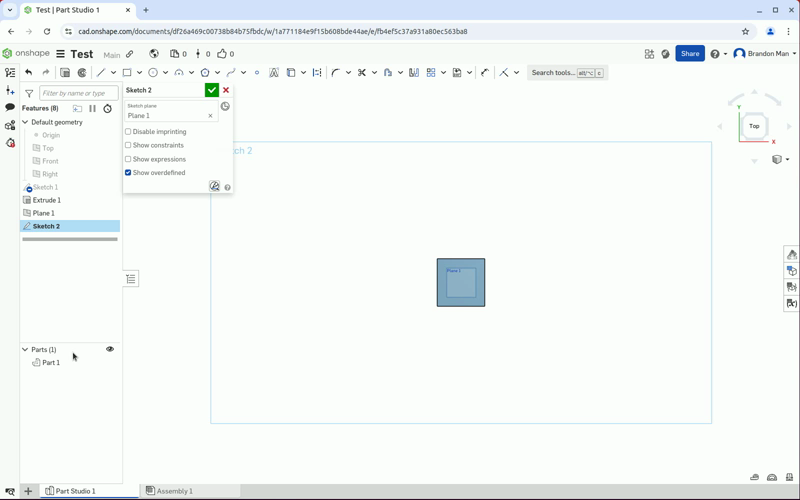
key(y)
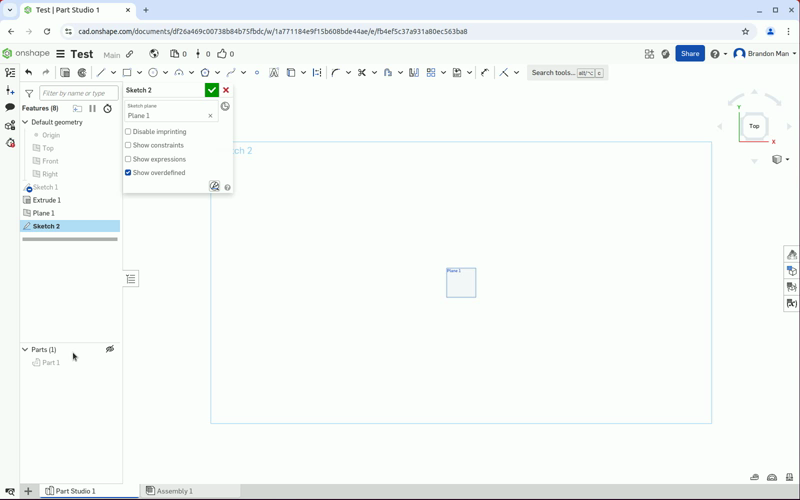
key(a)
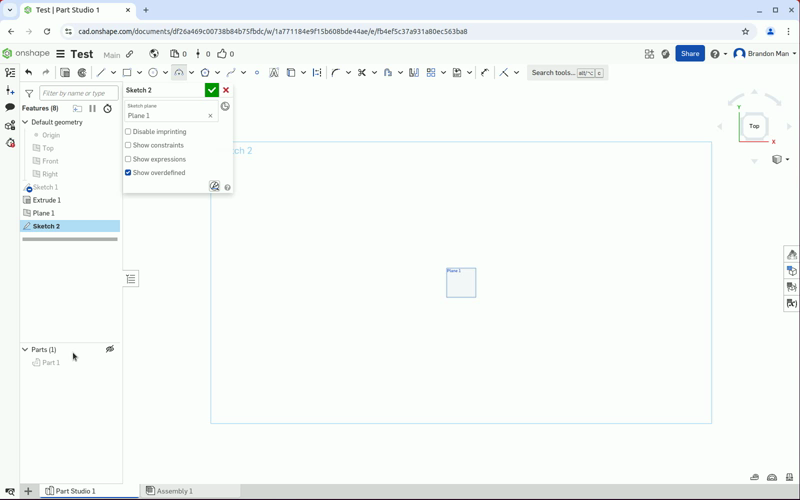
key_down(shift)
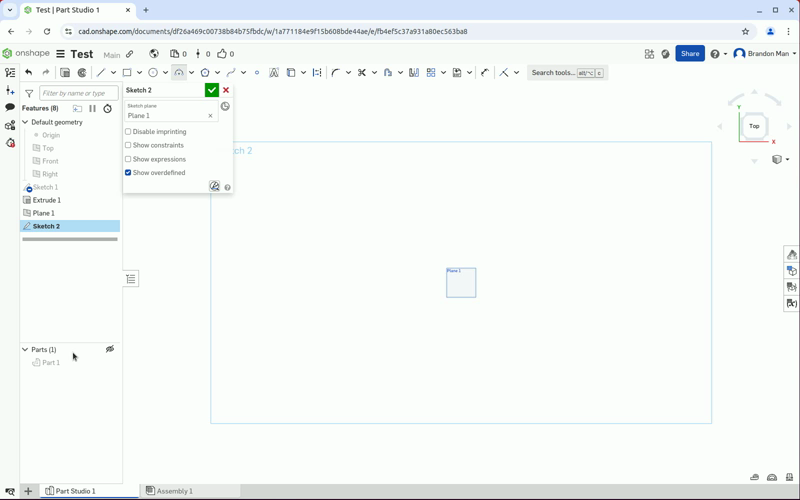
mouse_move(429, 305)
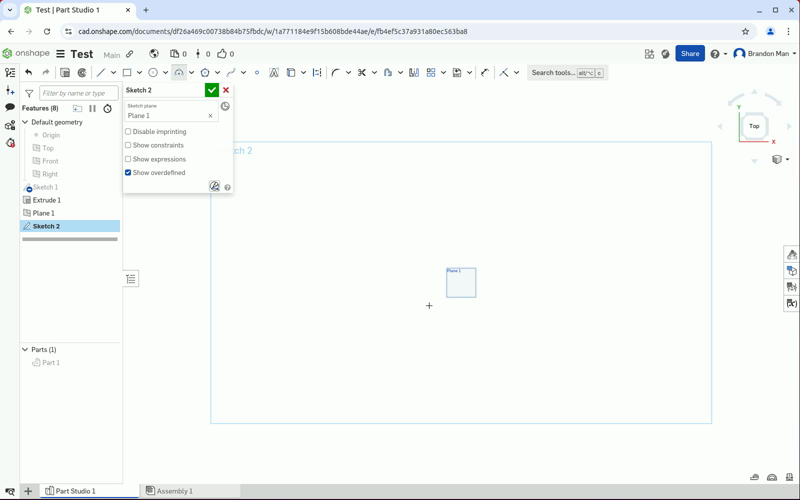
click(429, 305)
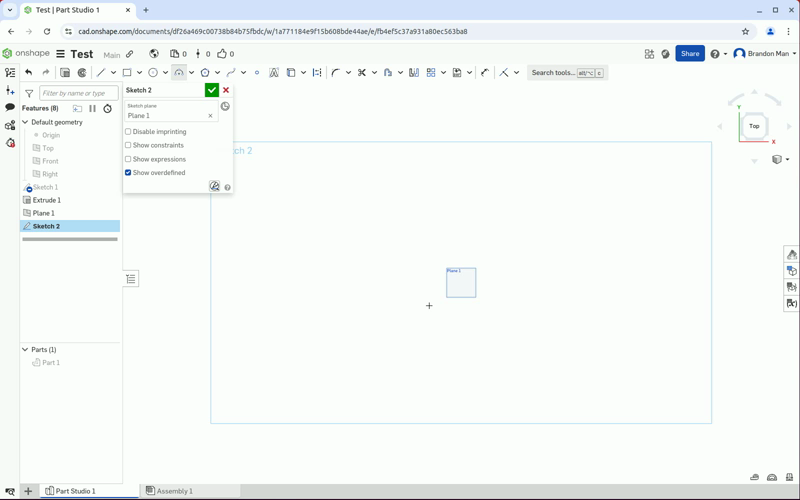
key_up(shift)
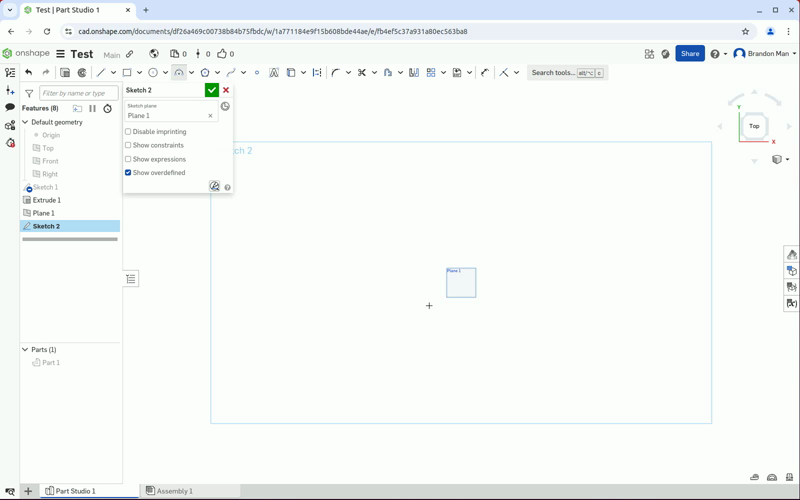
key_down(shift)
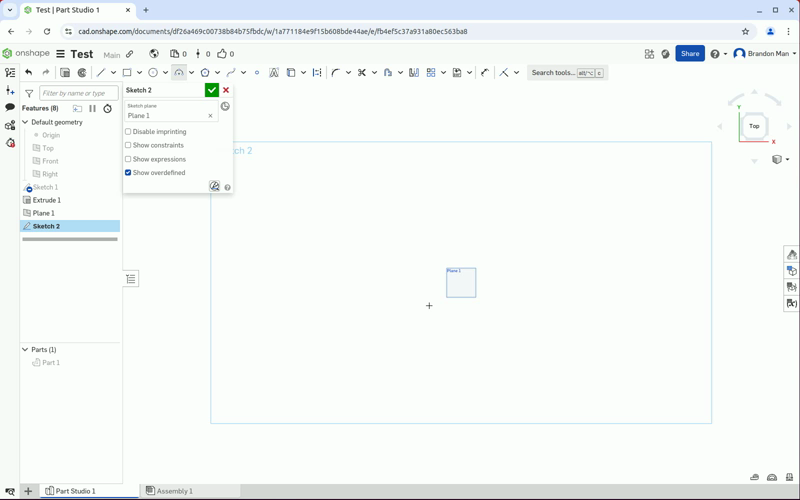
mouse_move(437, 313)
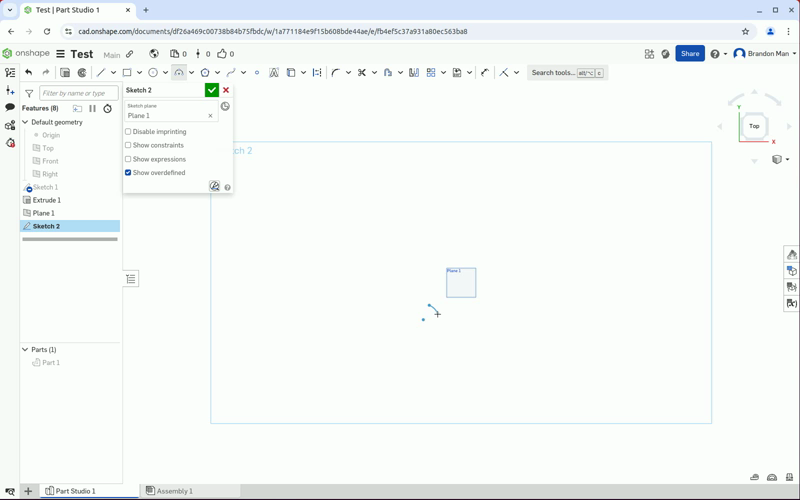
click(437, 313)
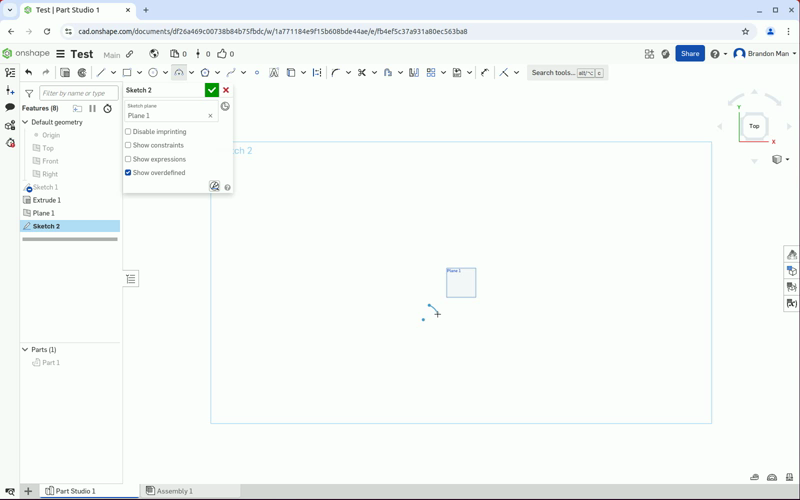
mouse_move(431, 311)
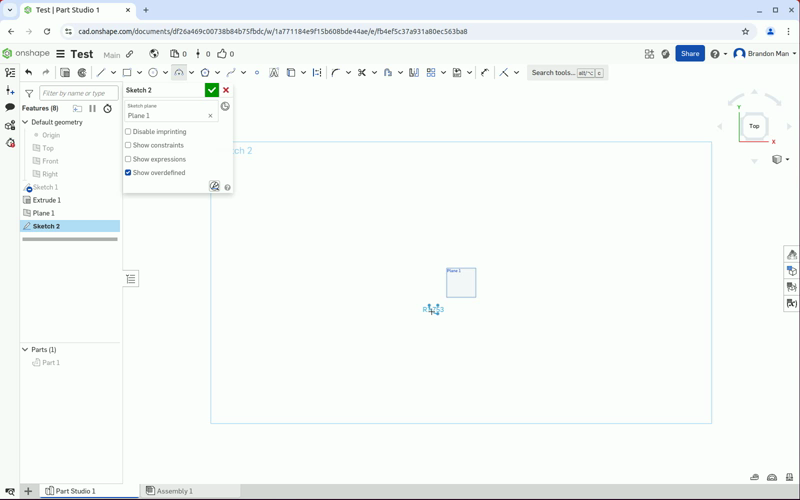
click(431, 311)
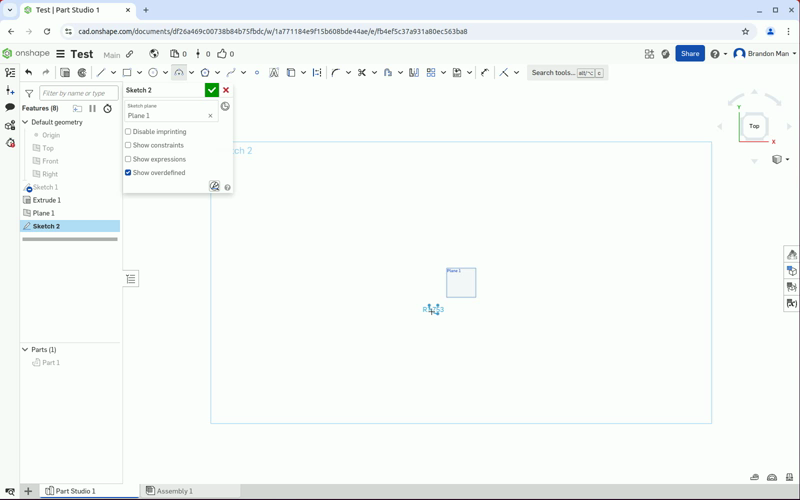
key_up(shift)
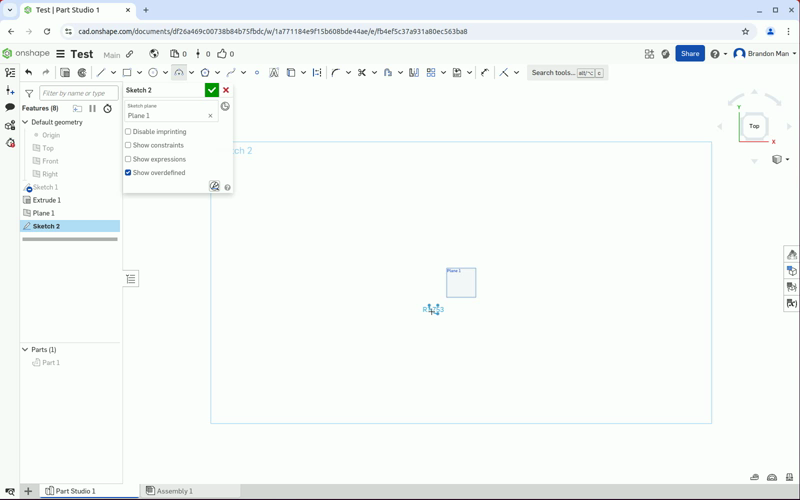
key(esc)
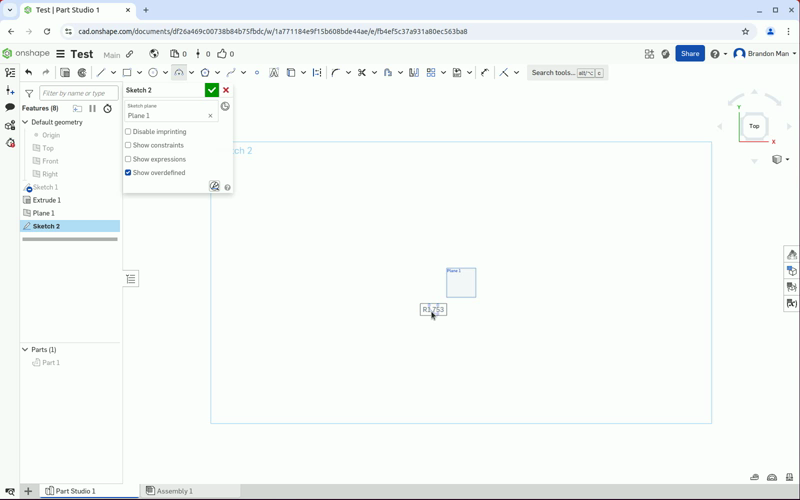
key(l)
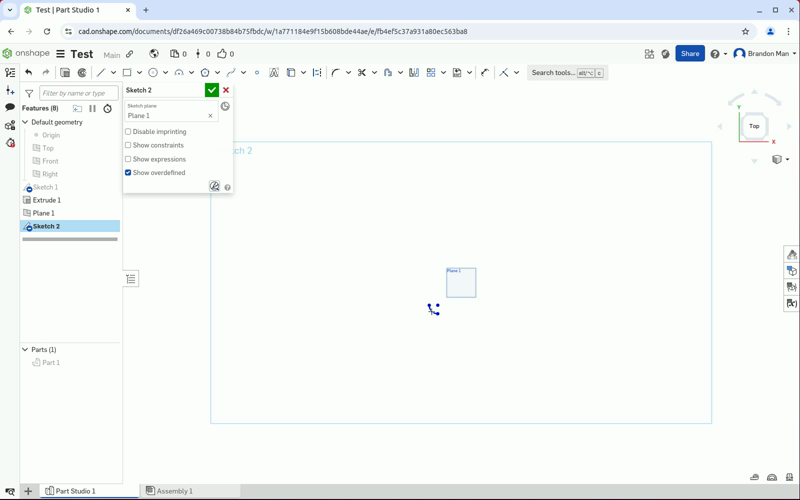
mouse_move(437, 313)
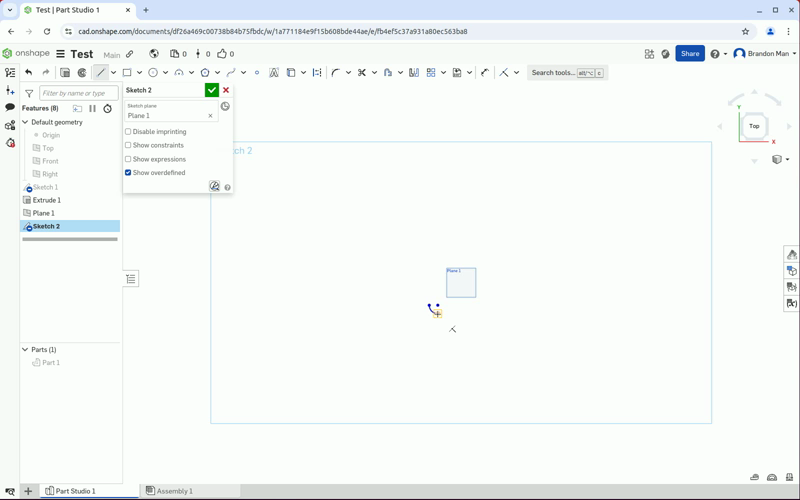
click(437, 313)
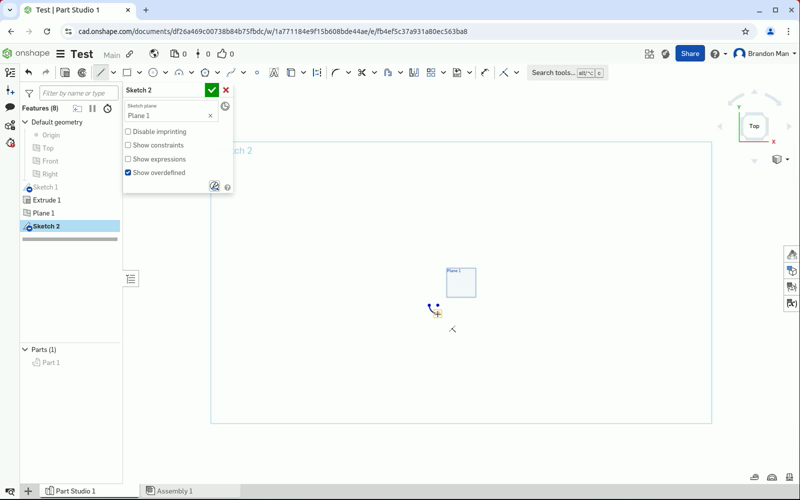
key_down(shift)
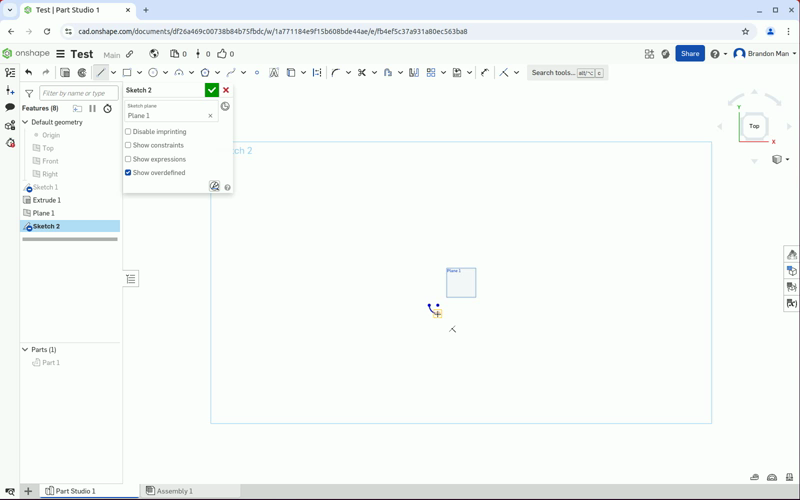
mouse_move(467, 313)
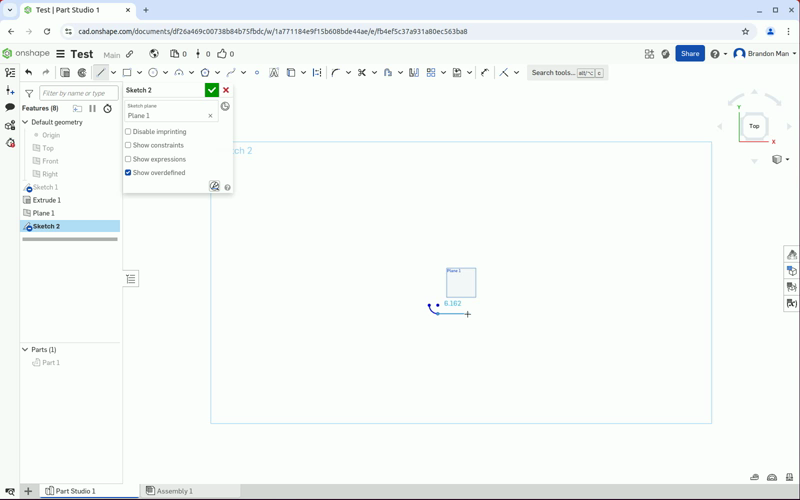
mouse_move(484, 313)
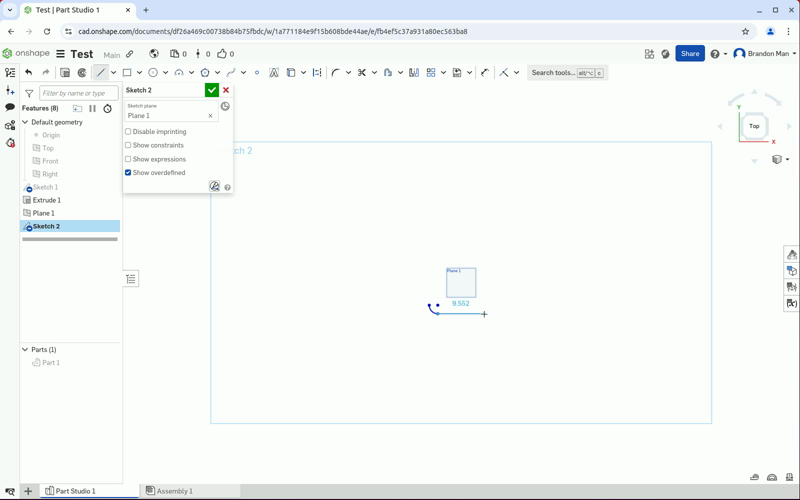
click(484, 313)
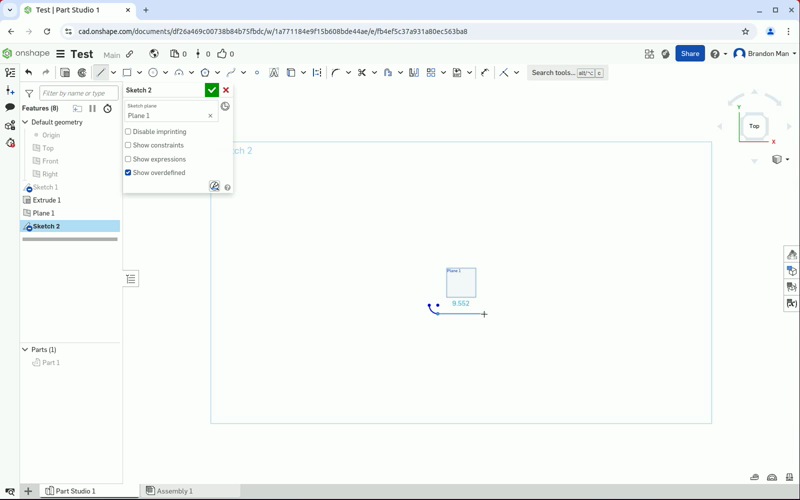
key_up(shift)
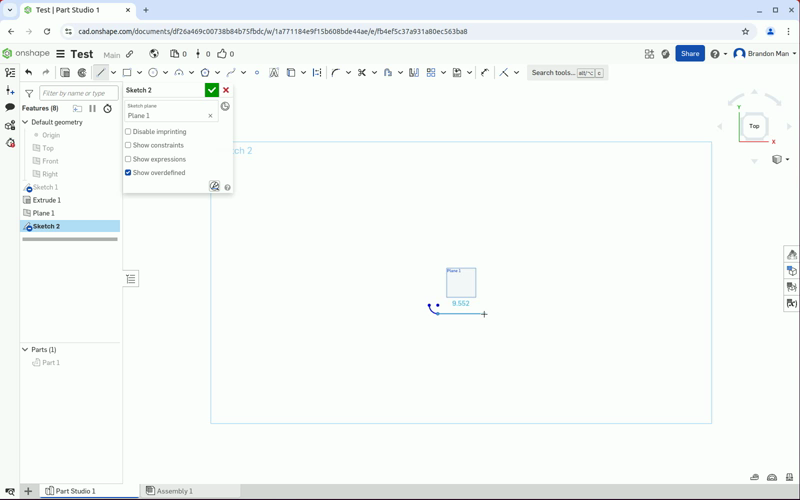
key(esc)
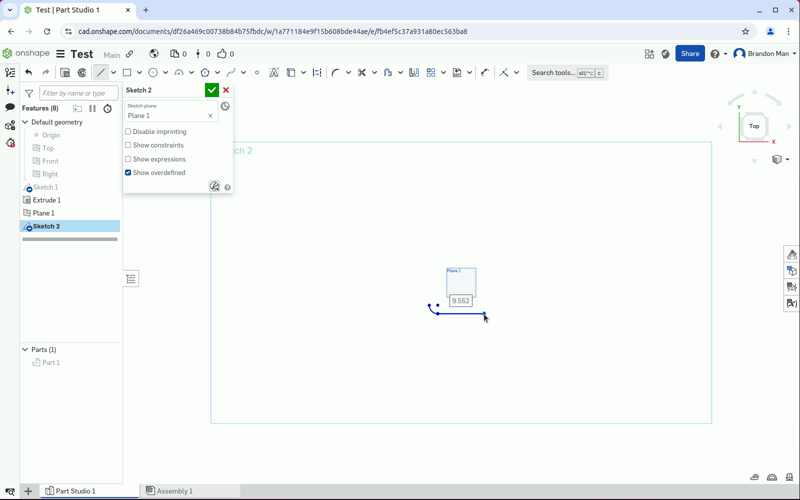
key(a)
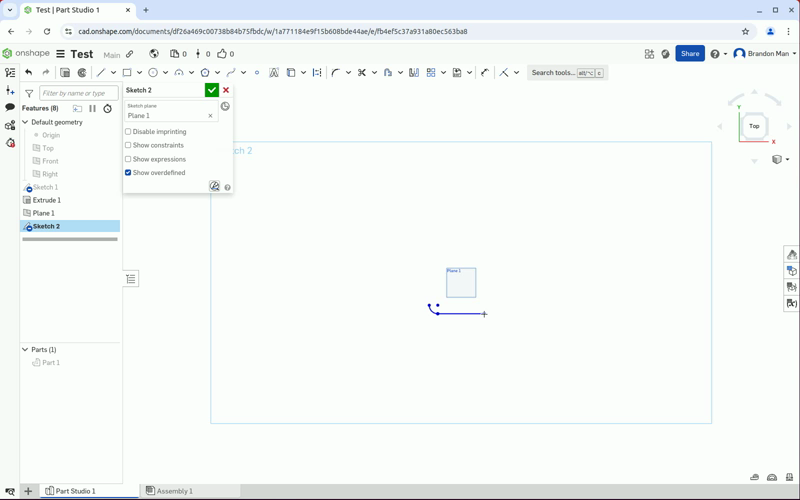
mouse_move(484, 313)
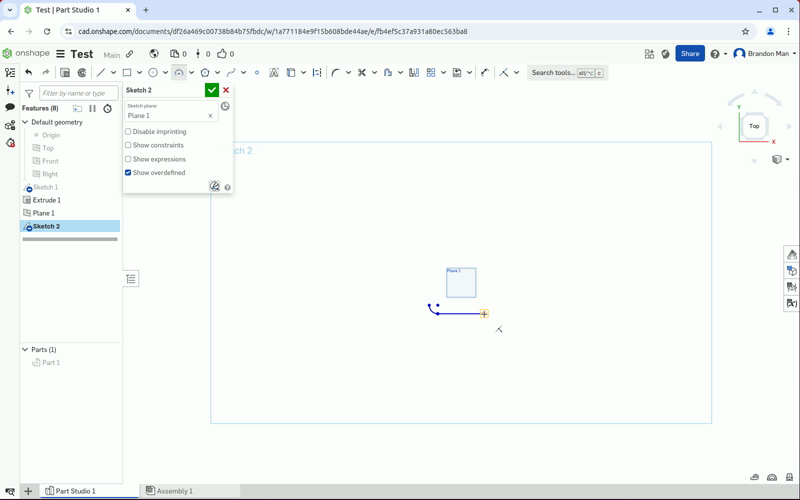
click(484, 313)
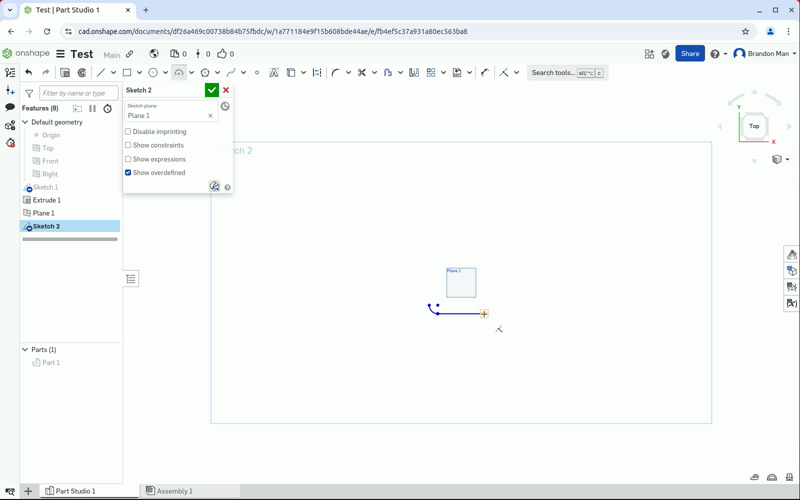
key_down(shift)
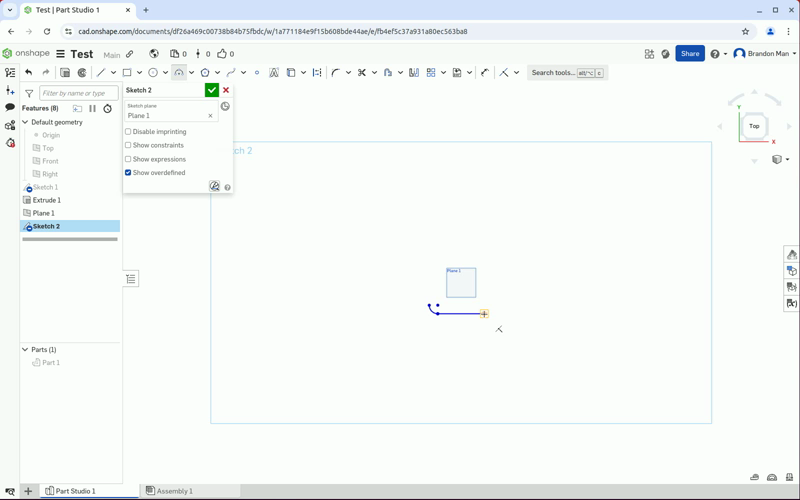
mouse_move(492, 305)
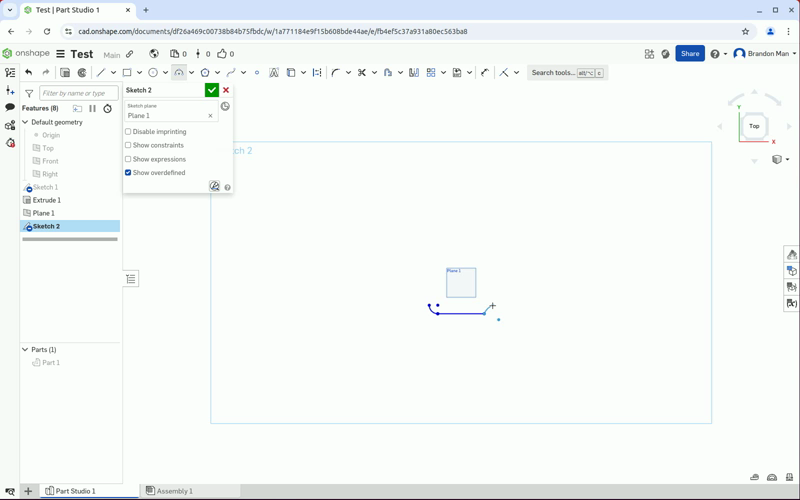
click(492, 305)
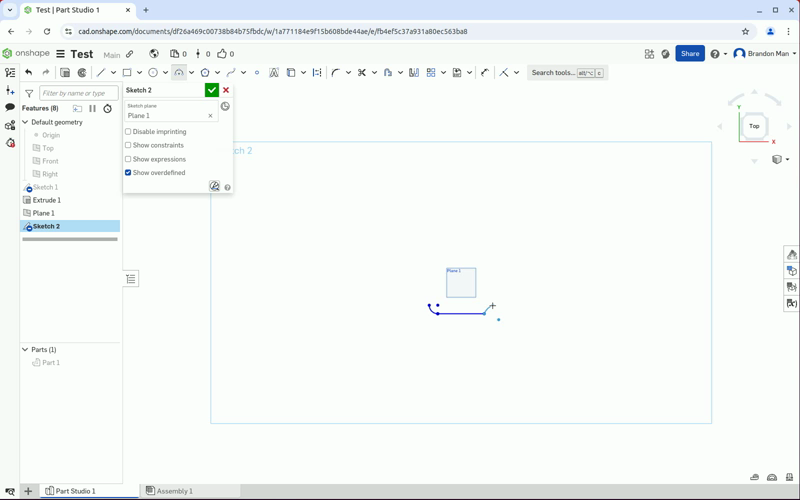
mouse_move(490, 311)
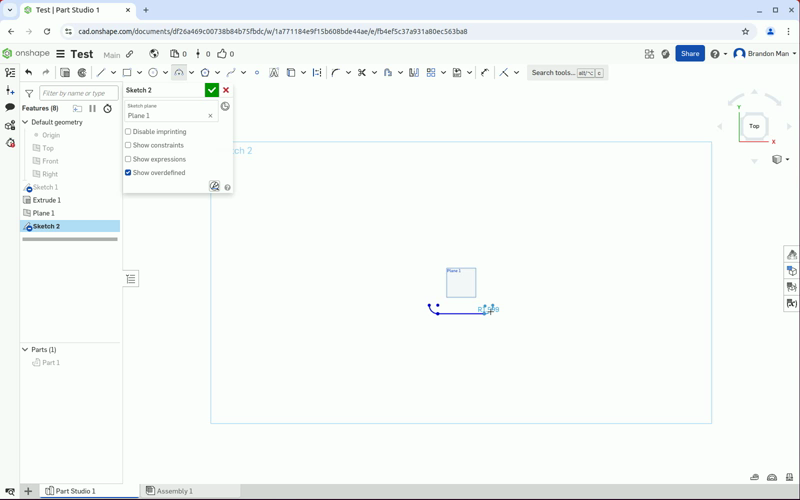
click(490, 311)
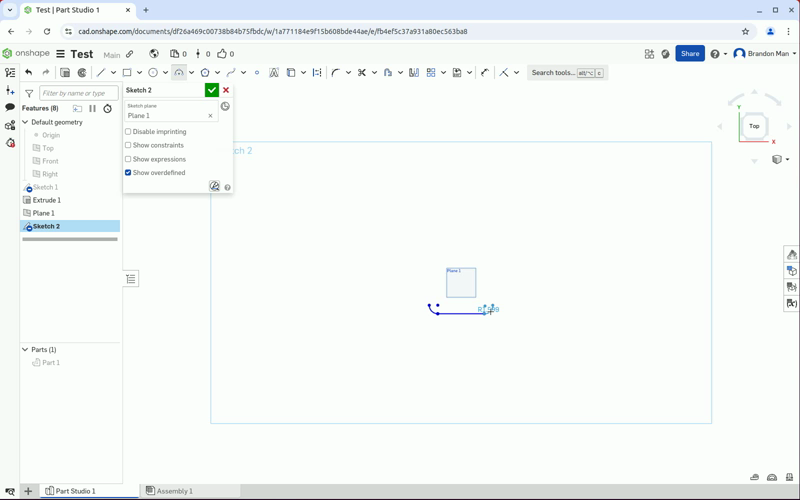
key_up(shift)
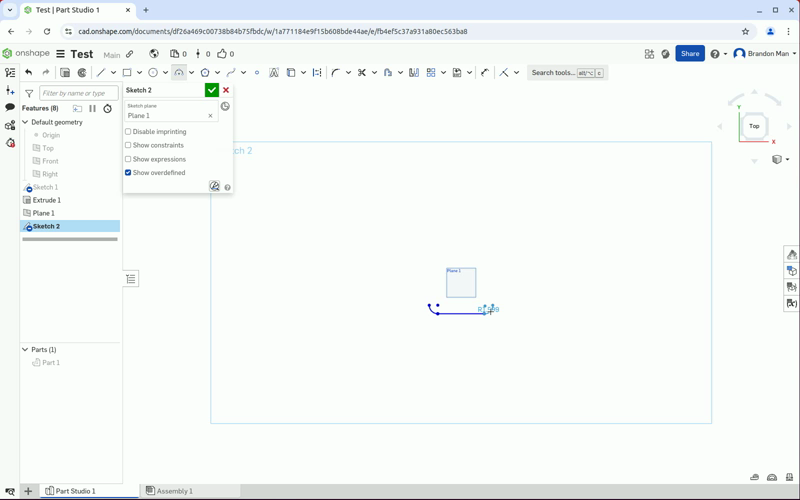
key(esc)
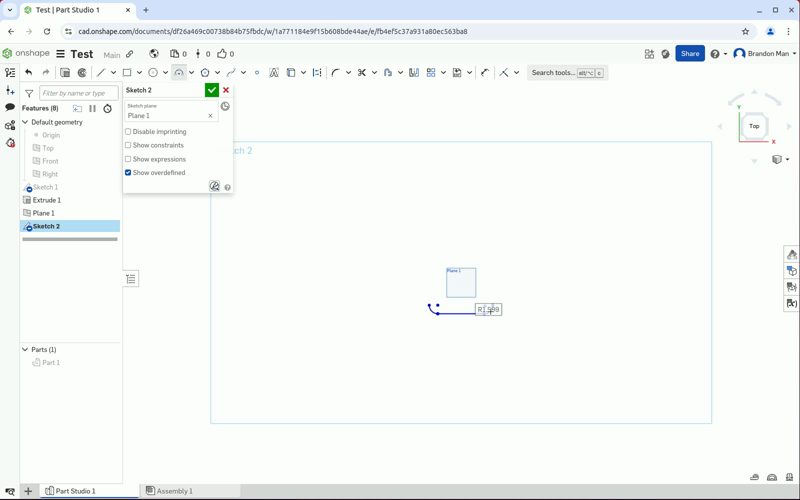
key(l)
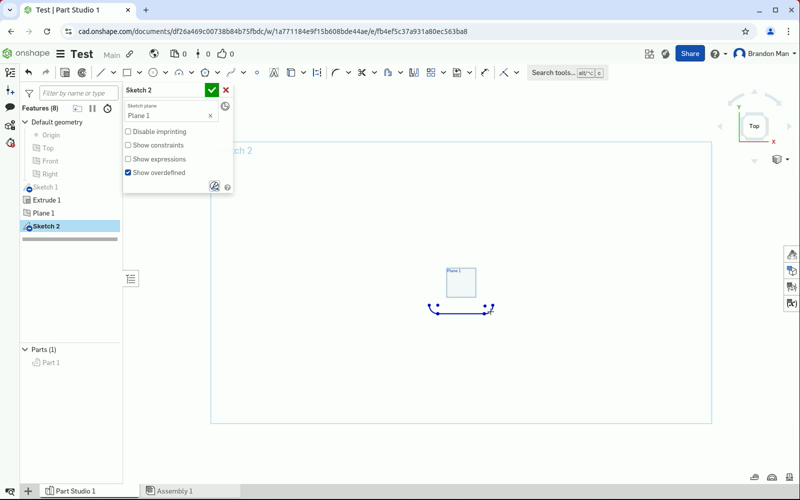
mouse_move(492, 305)
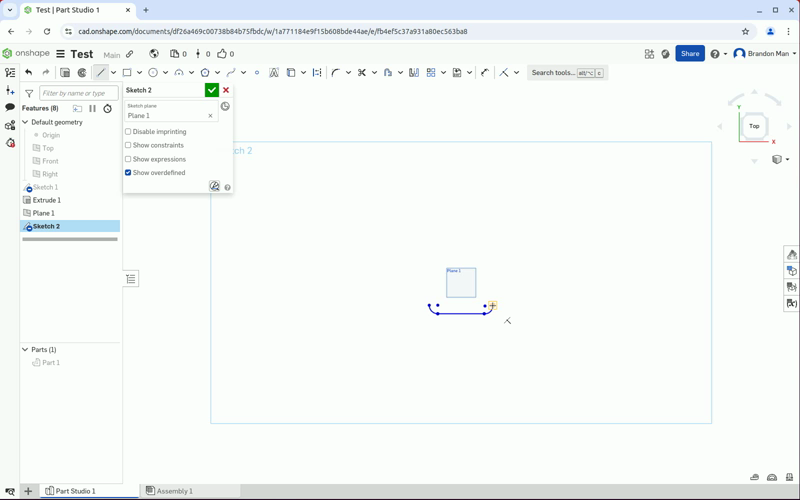
click(492, 305)
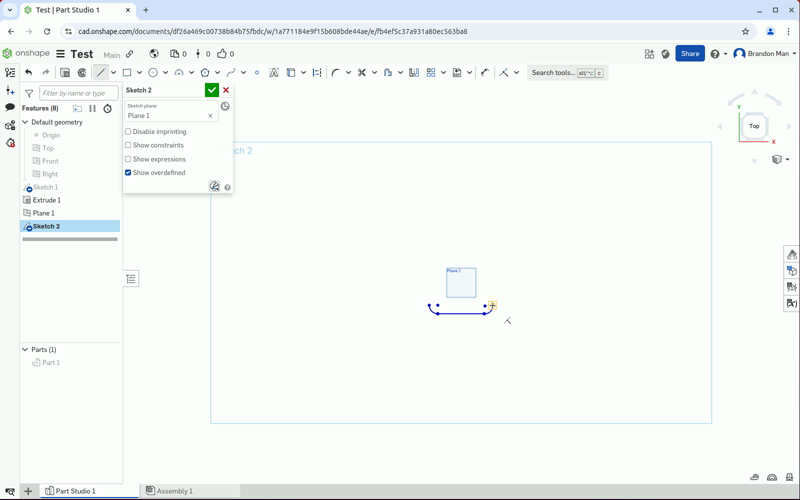
key_down(shift)
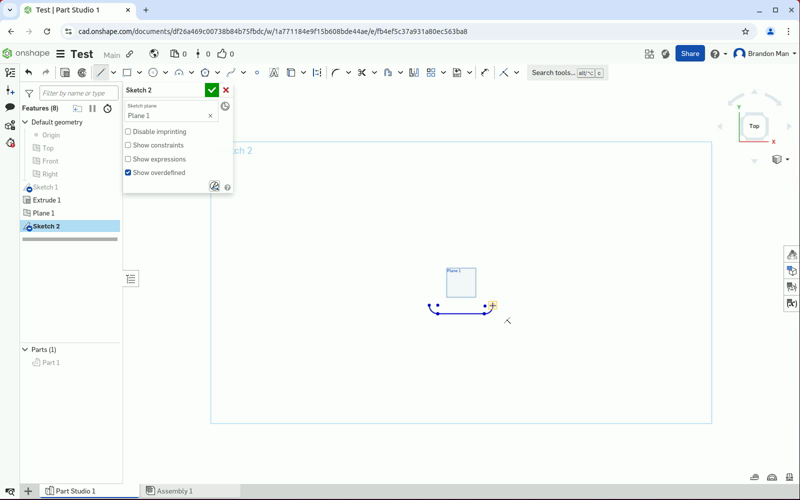
mouse_move(522, 305)
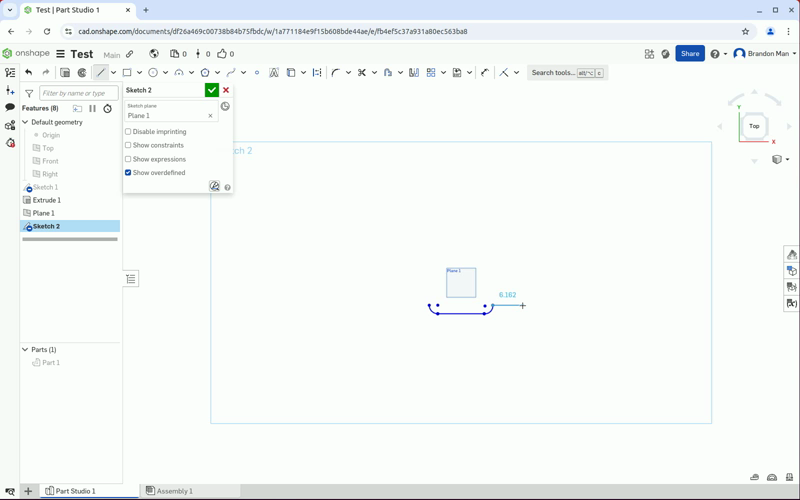
mouse_move(492, 259)
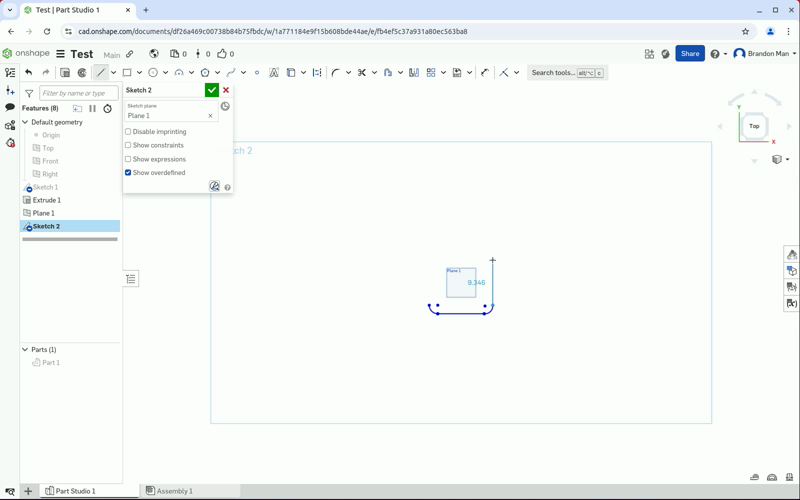
click(492, 259)
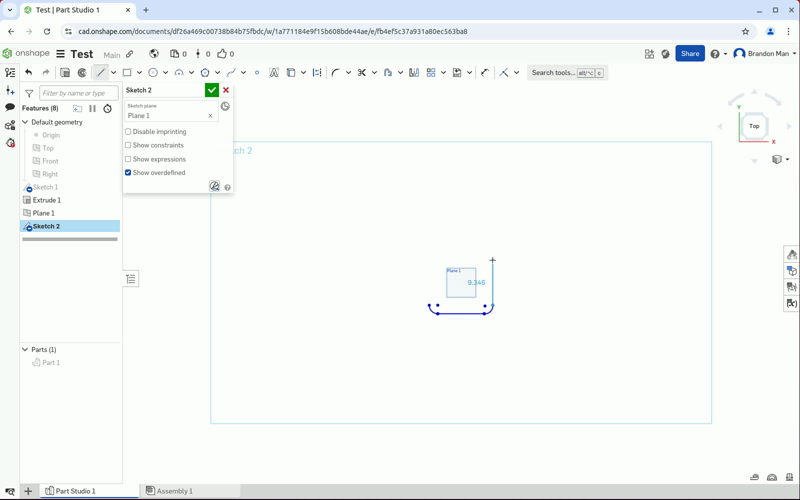
key_up(shift)
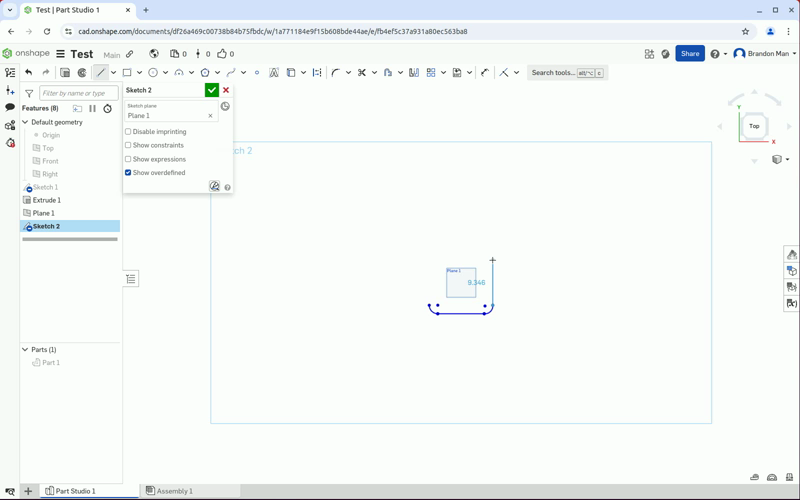
key(esc)
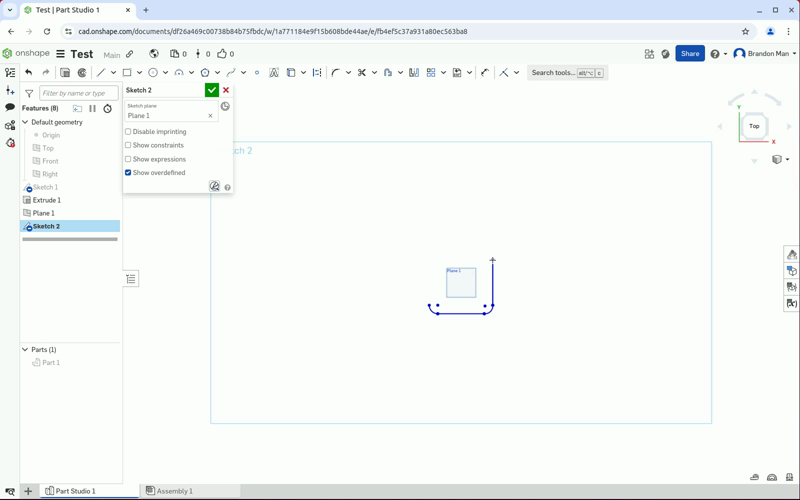
key(a)
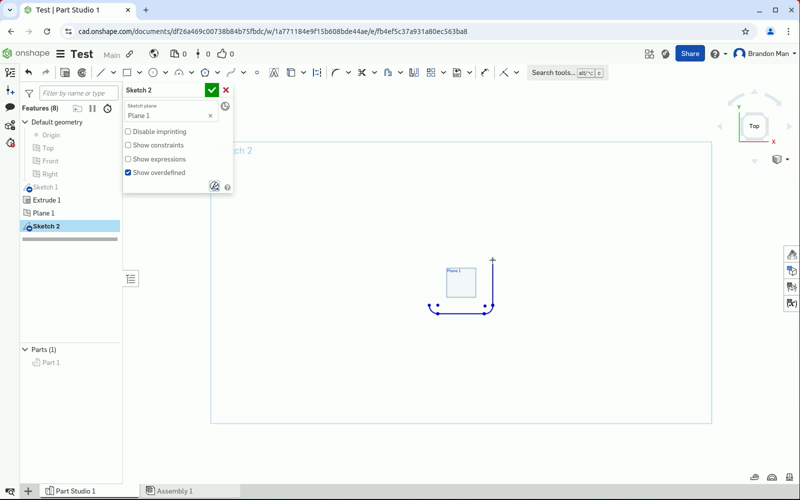
mouse_move(492, 259)
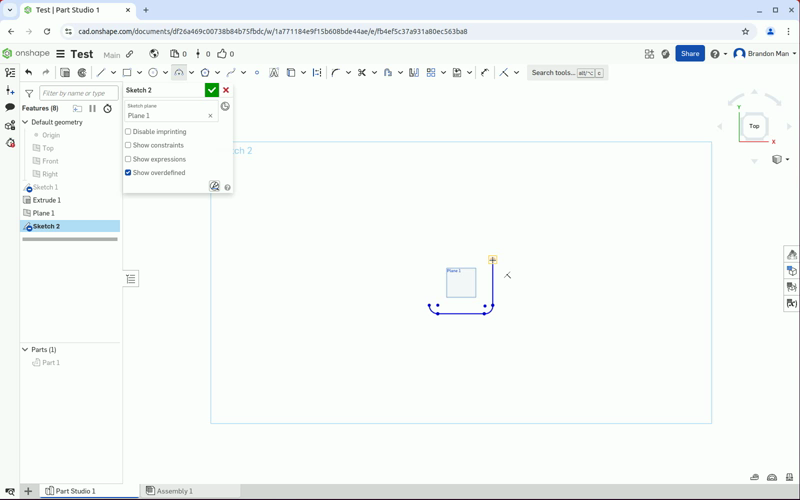
click(492, 259)
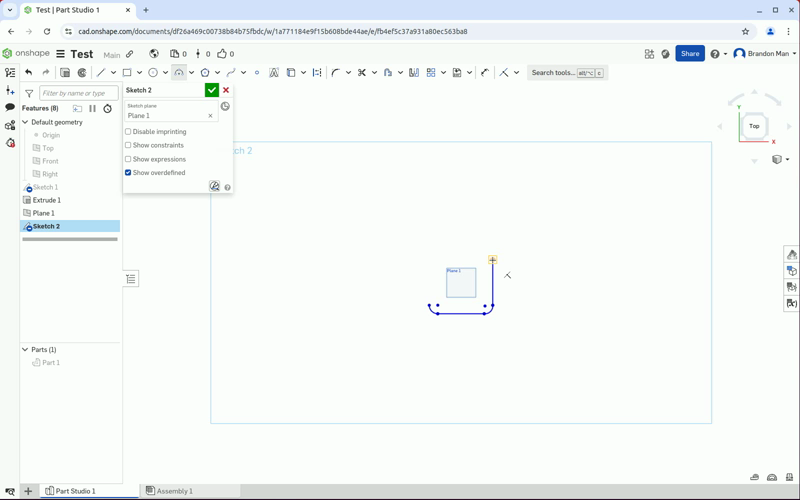
key_down(shift)
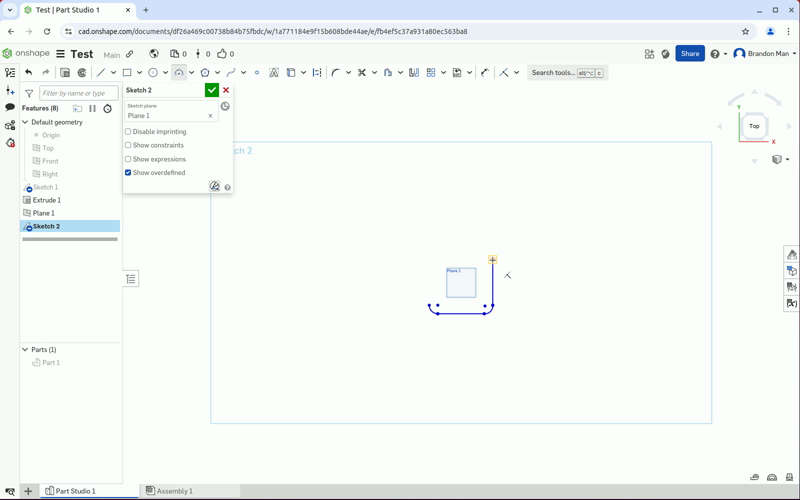
mouse_move(484, 251)
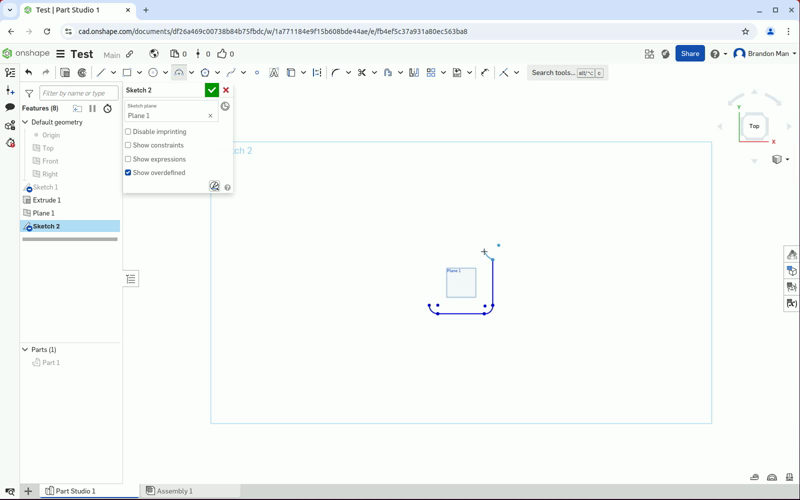
click(484, 251)
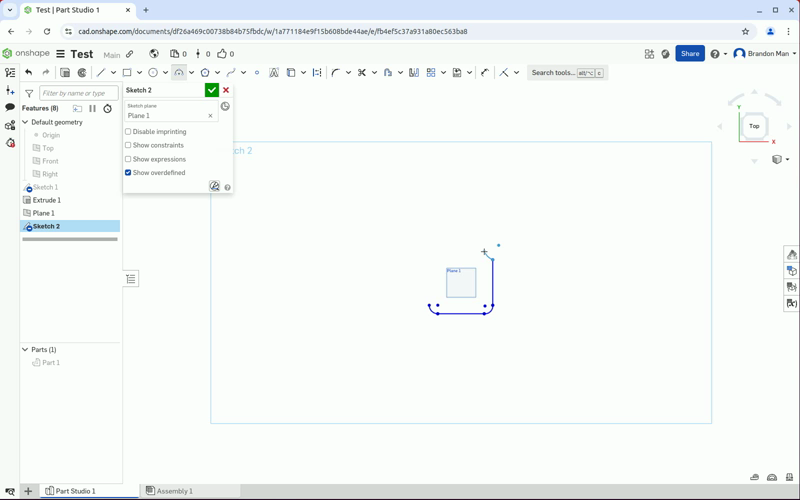
mouse_move(490, 253)
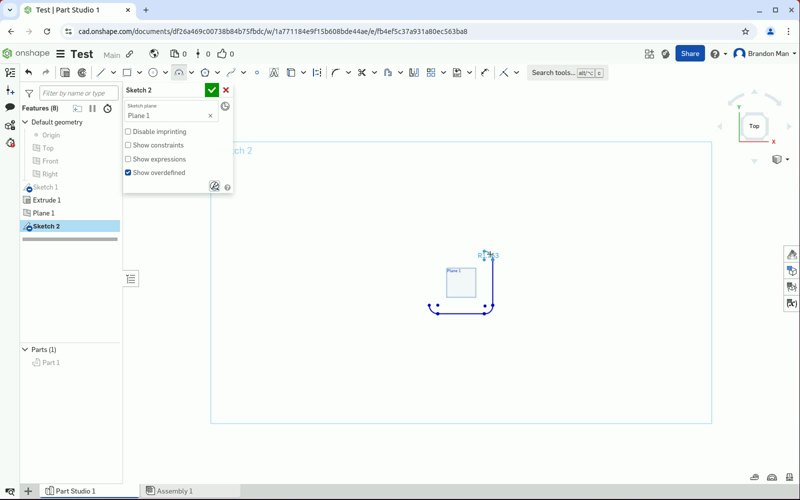
click(490, 253)
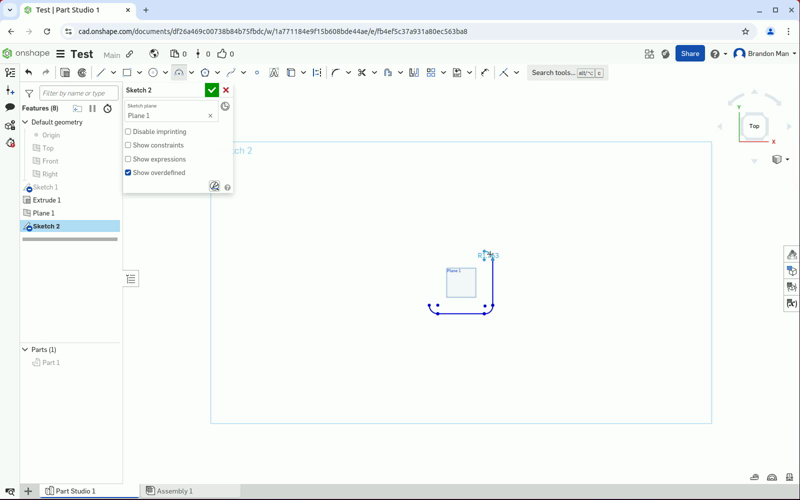
key_up(shift)
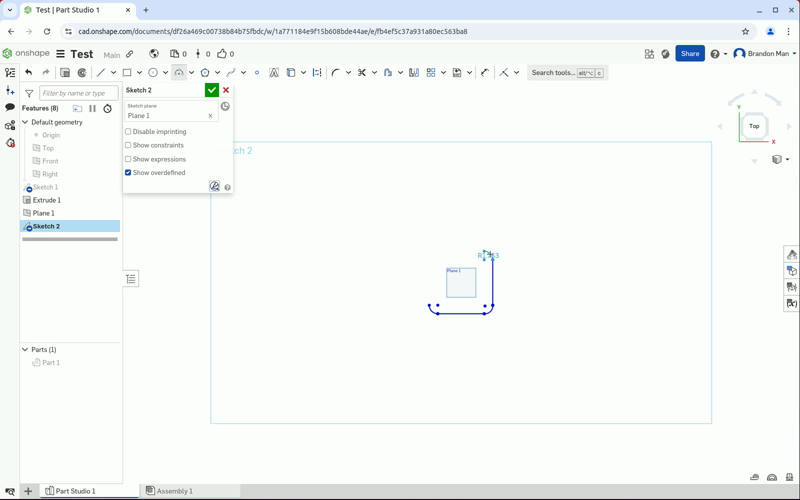
key(esc)
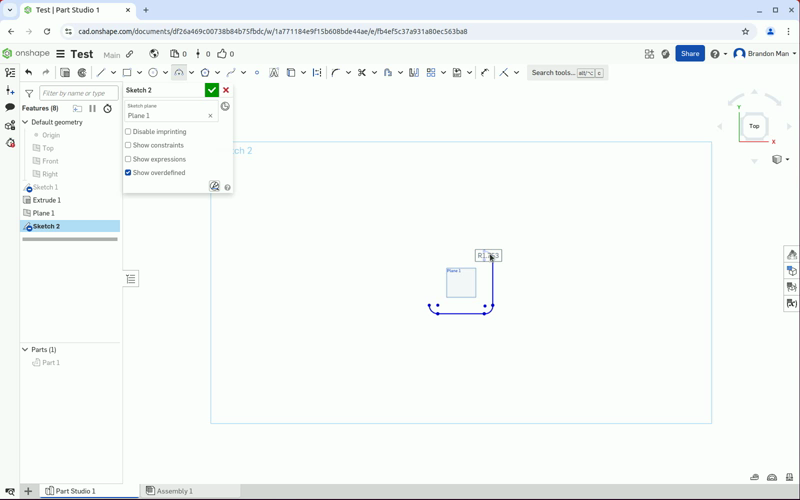
key(l)
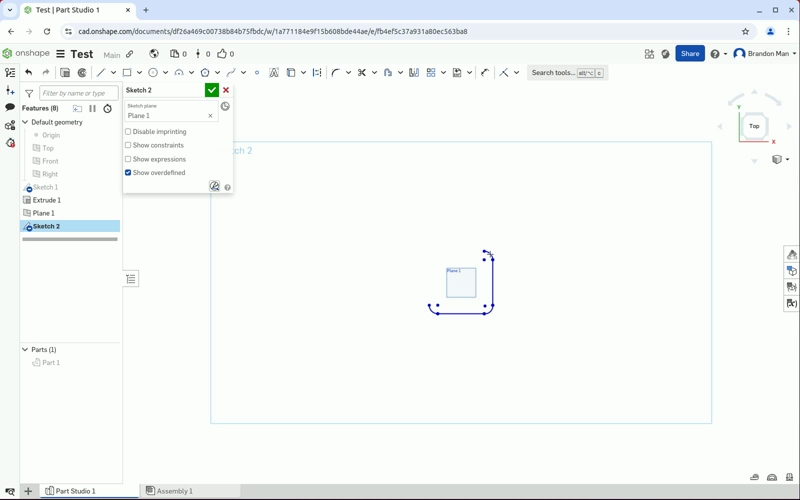
mouse_move(484, 251)
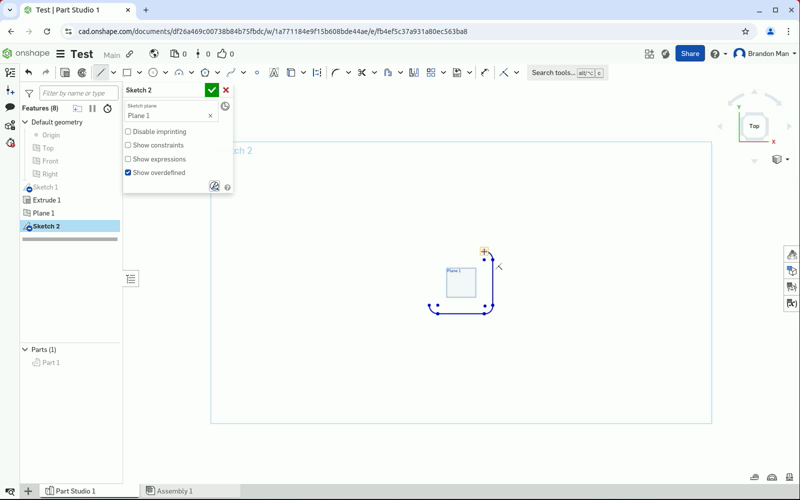
click(484, 251)
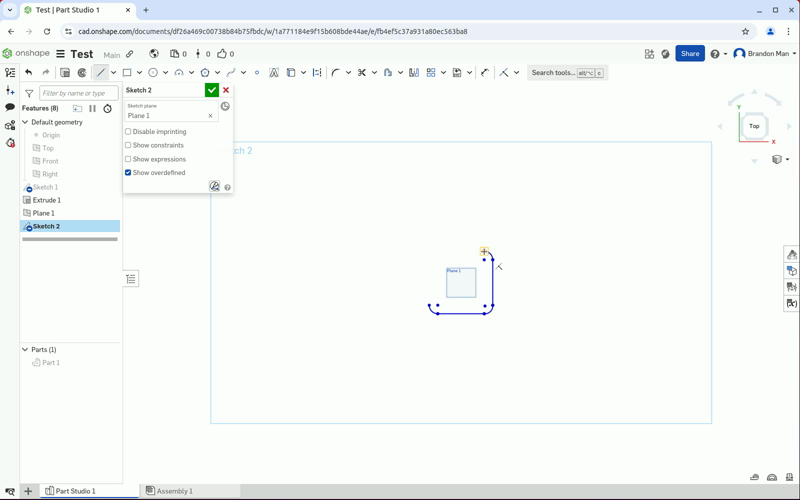
key_down(shift)
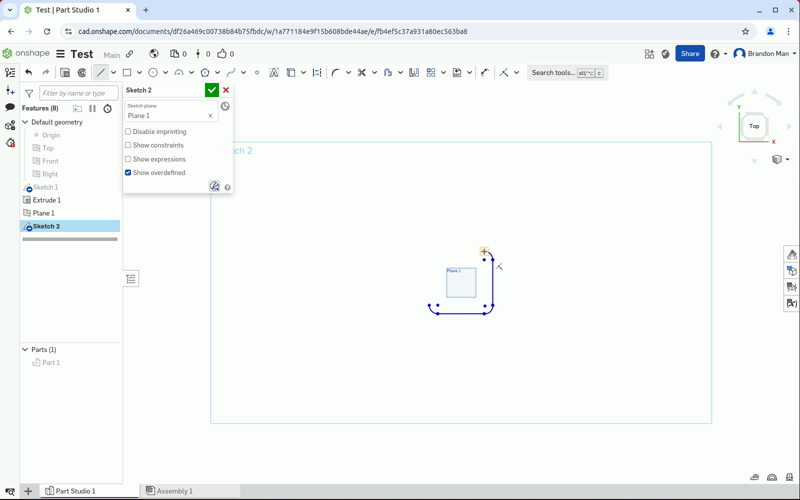
mouse_move(514, 251)
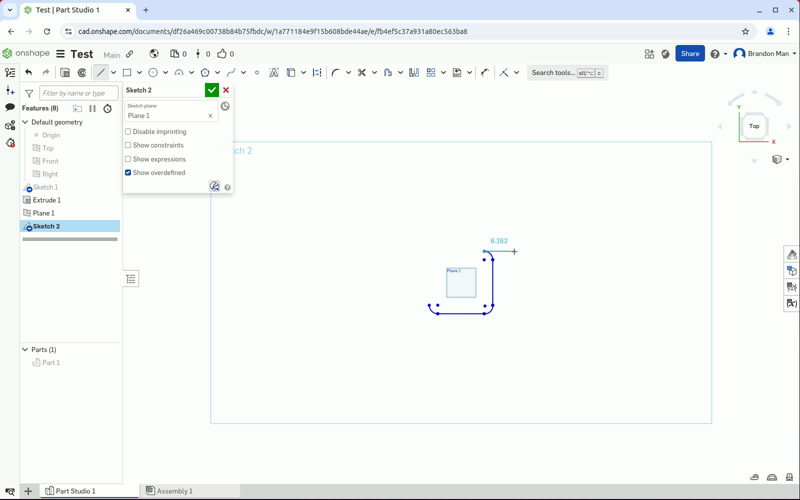
mouse_move(437, 251)
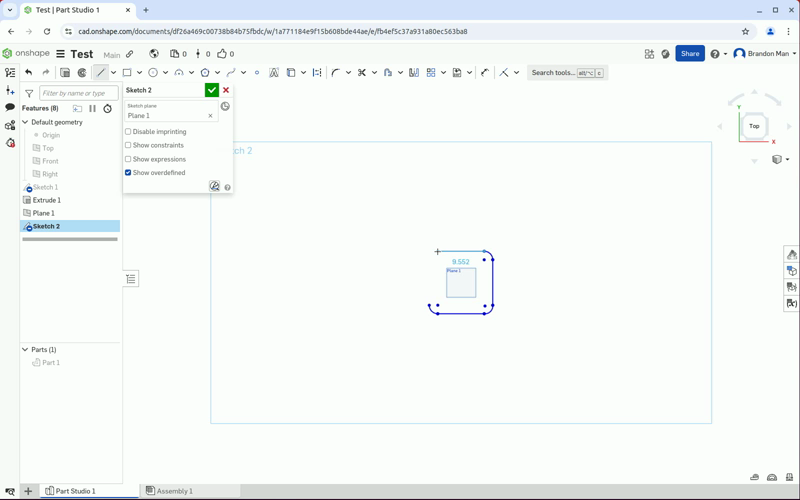
click(437, 251)
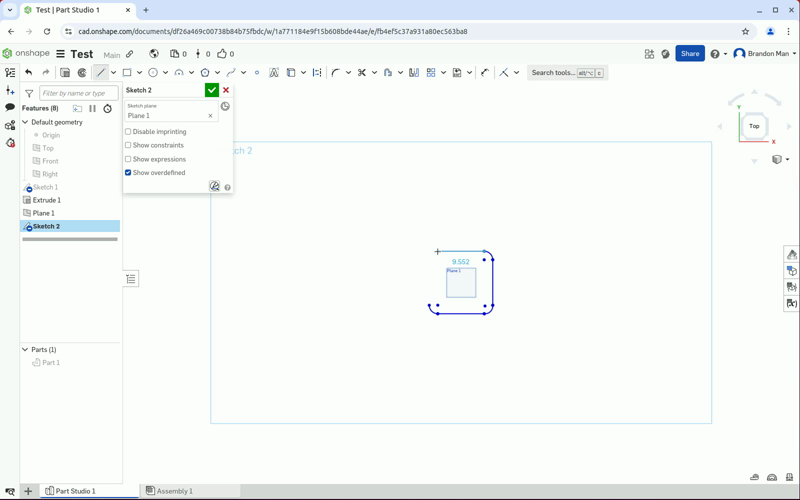
key_up(shift)
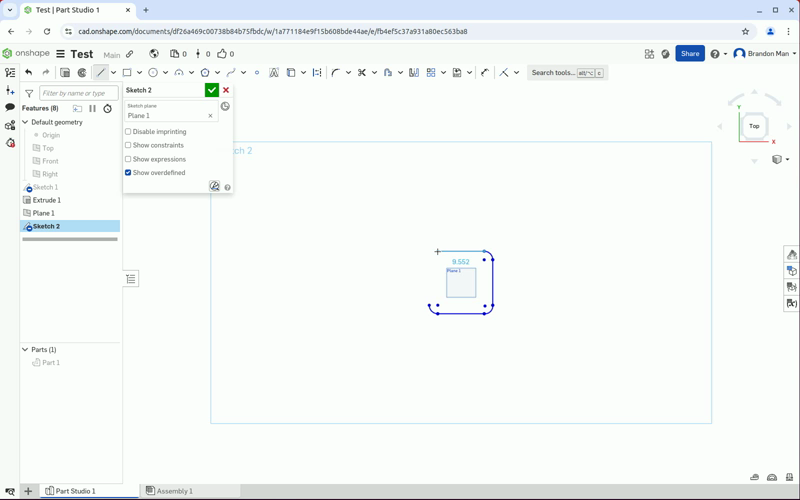
key(esc)
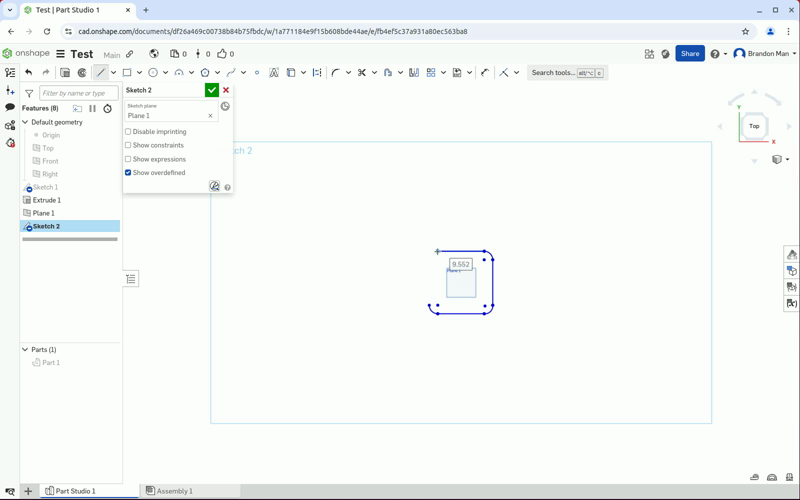
key(a)
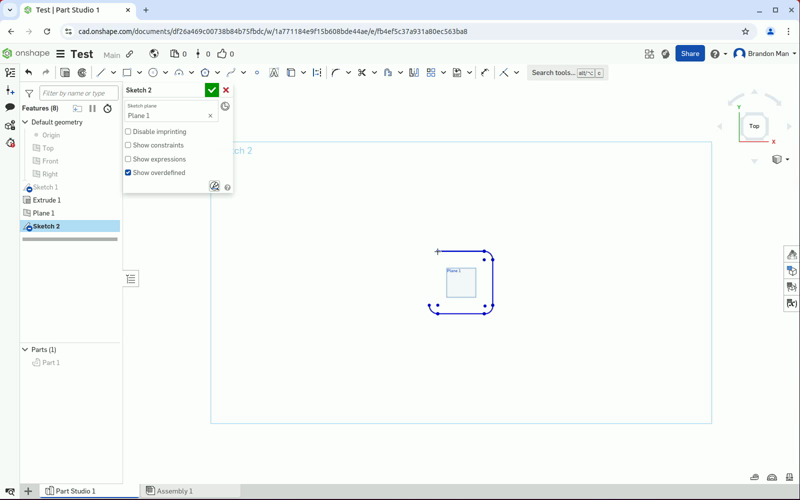
mouse_move(437, 251)
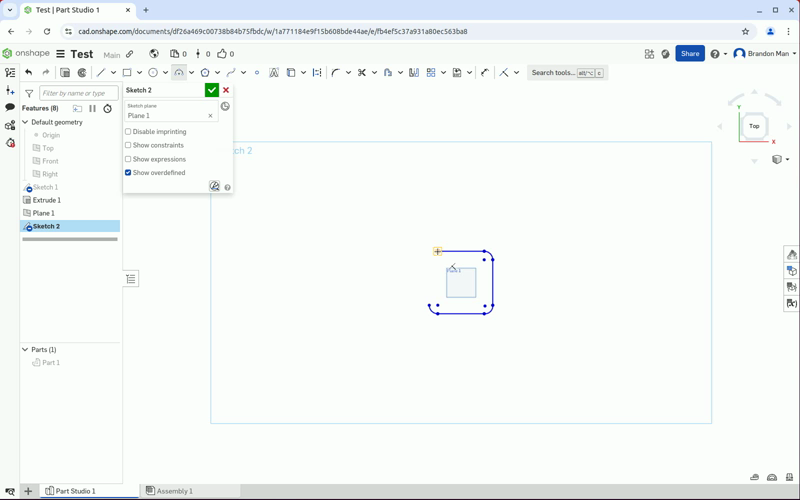
click(437, 251)
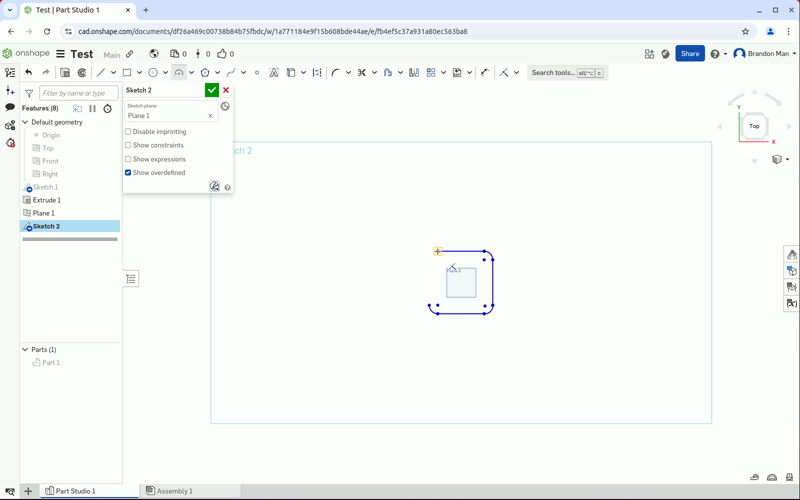
key_down(shift)
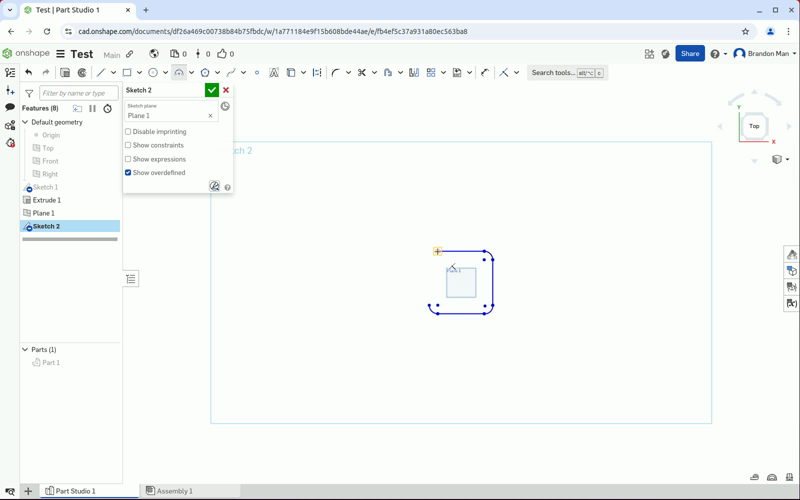
mouse_move(429, 259)
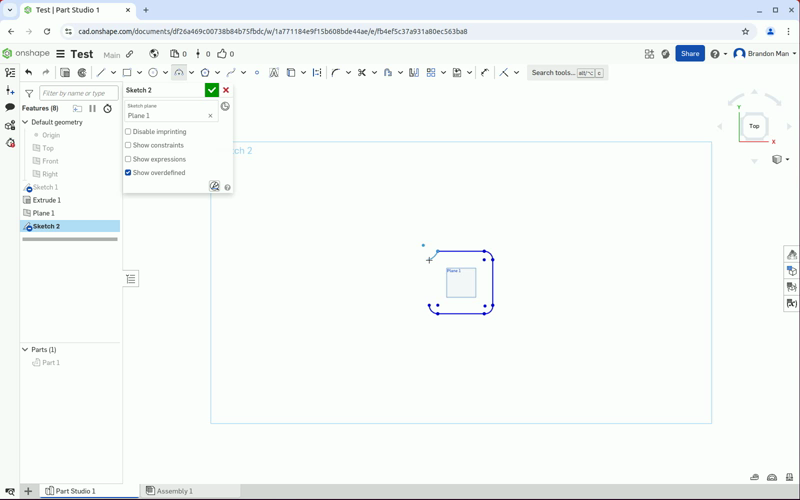
click(429, 259)
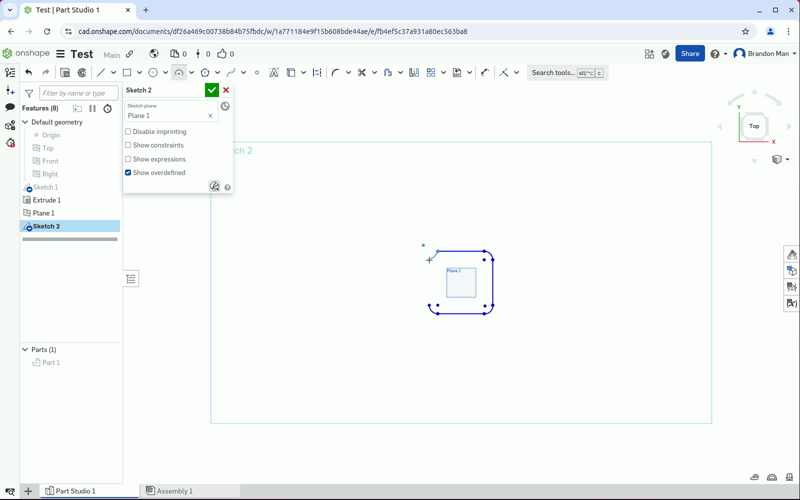
mouse_move(431, 253)
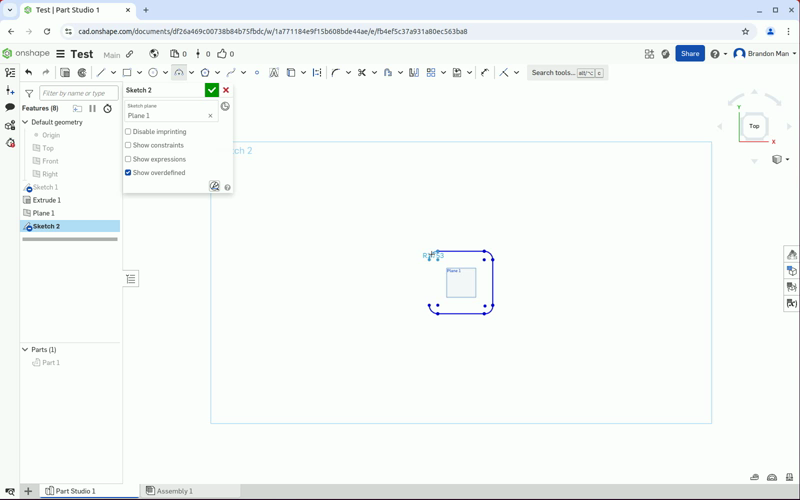
click(431, 253)
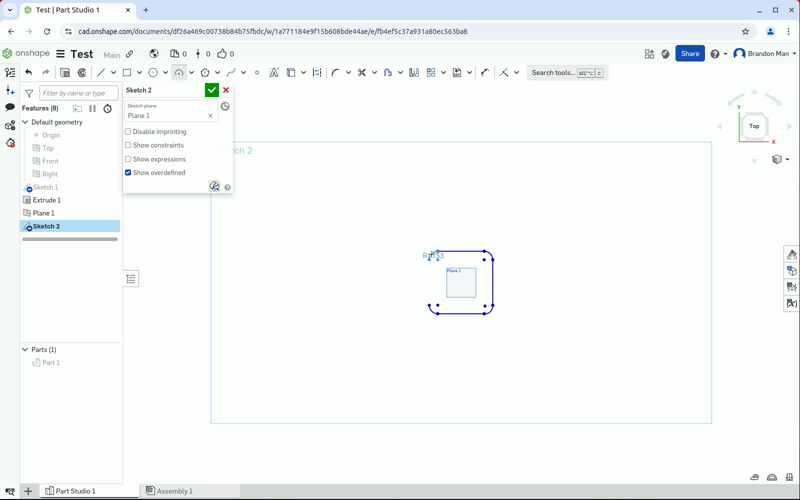
key_up(shift)
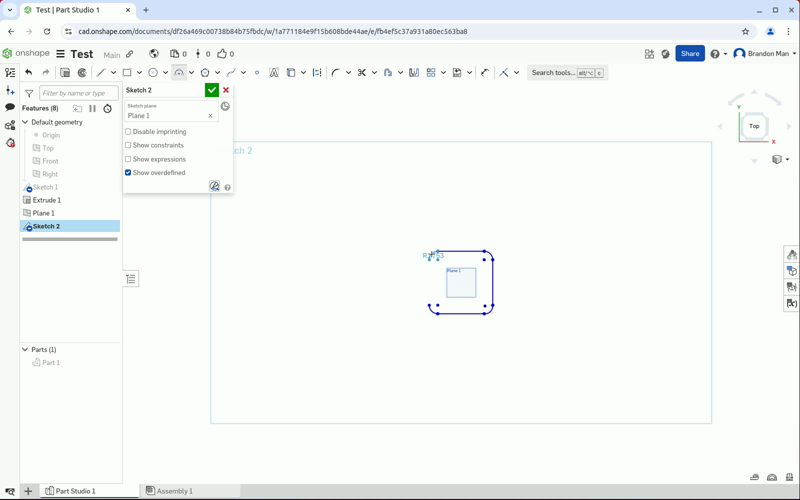
key(esc)
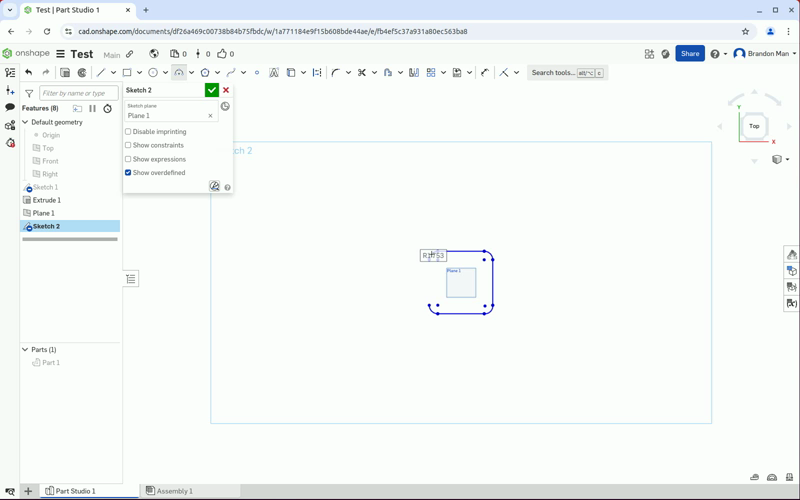
key(l)
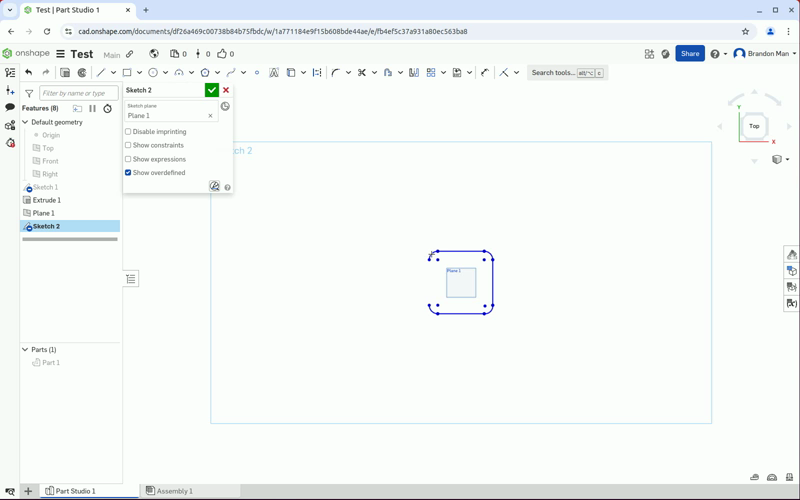
mouse_move(429, 259)
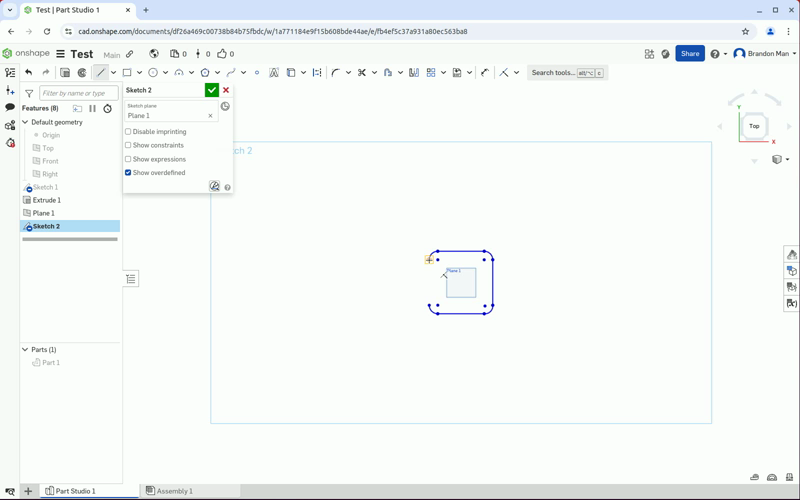
click(429, 259)
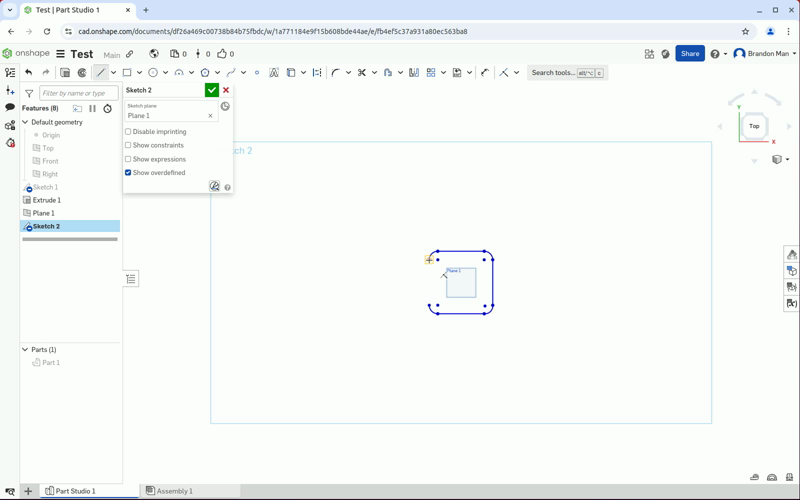
mouse_move(459, 259)
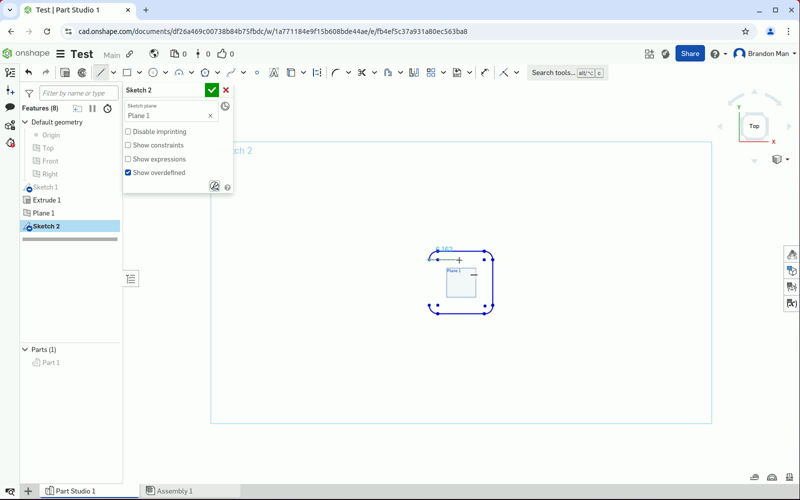
key_down(shift)
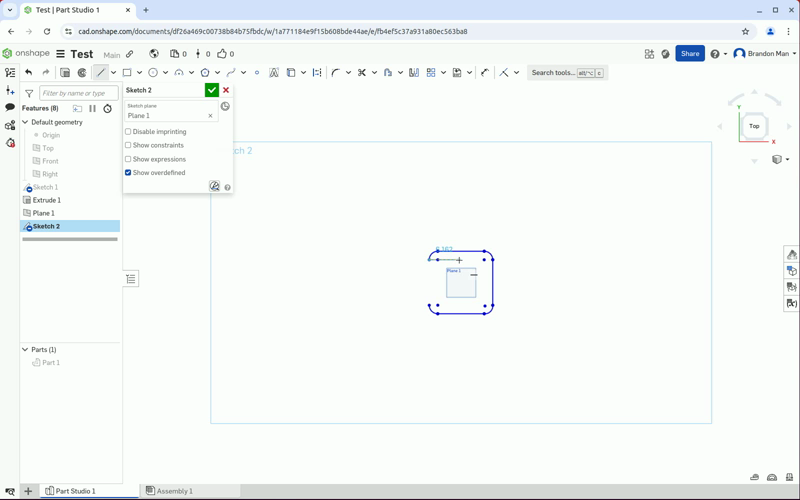
mouse_move(429, 305)
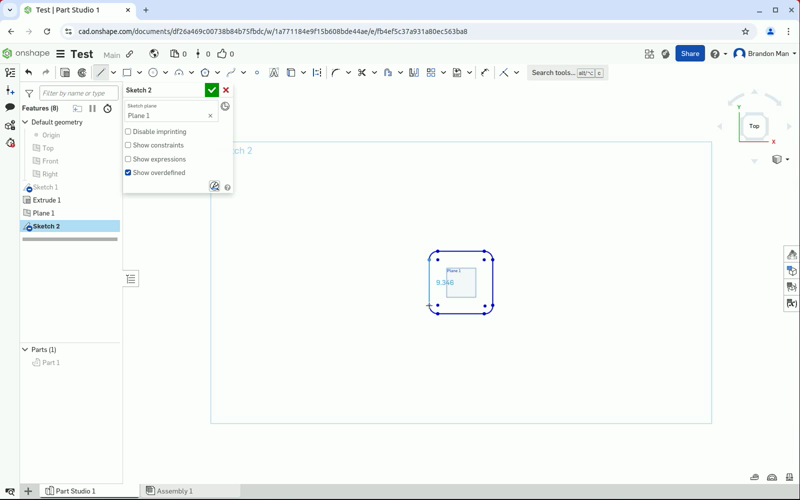
key_up(shift)
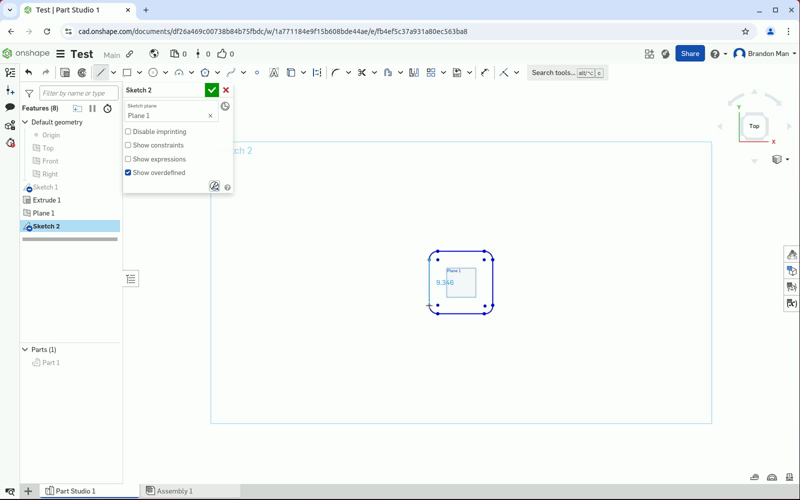
click(429, 305)
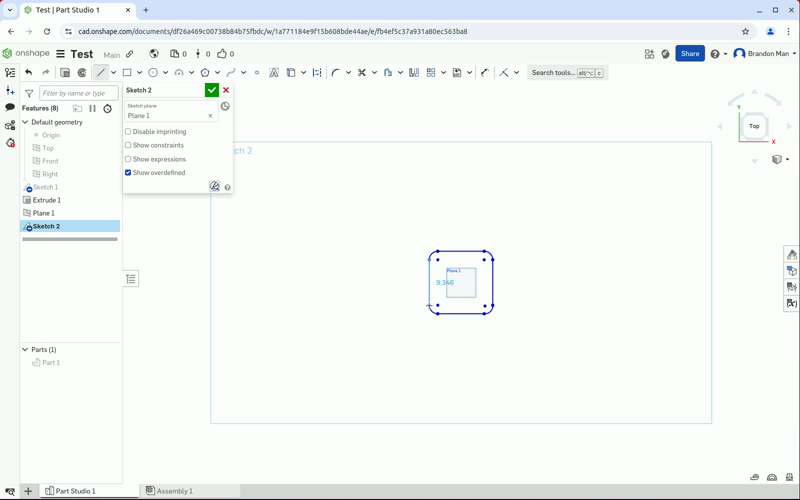
key(esc)
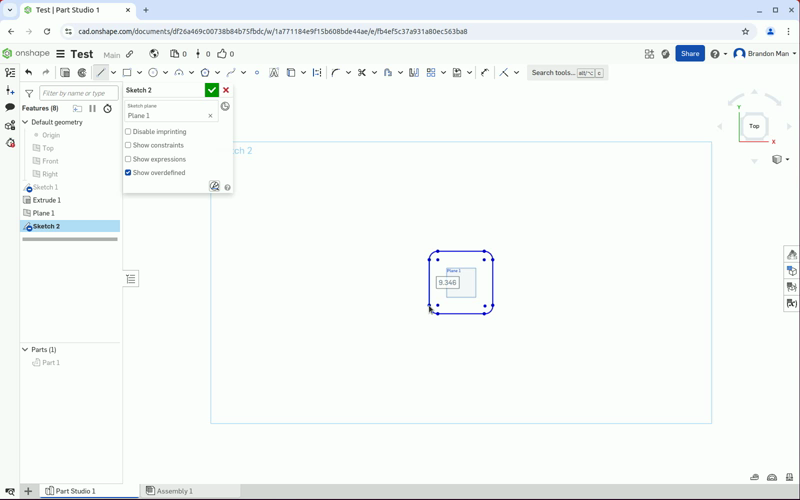
key(l)
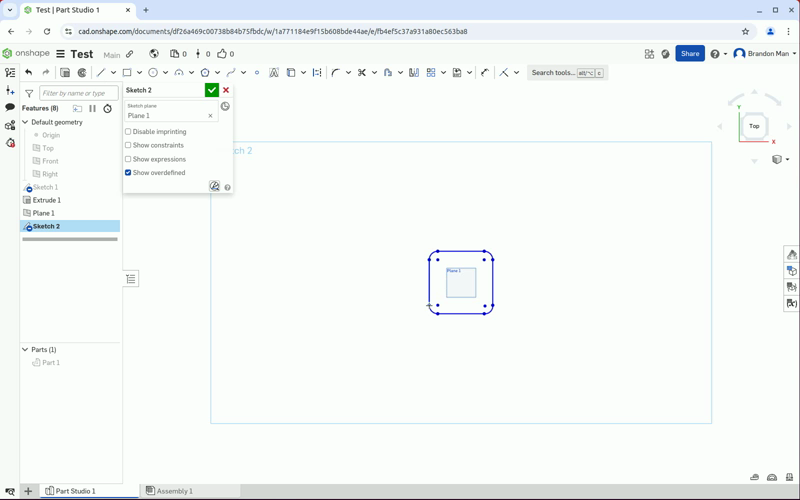
key_down(shift)
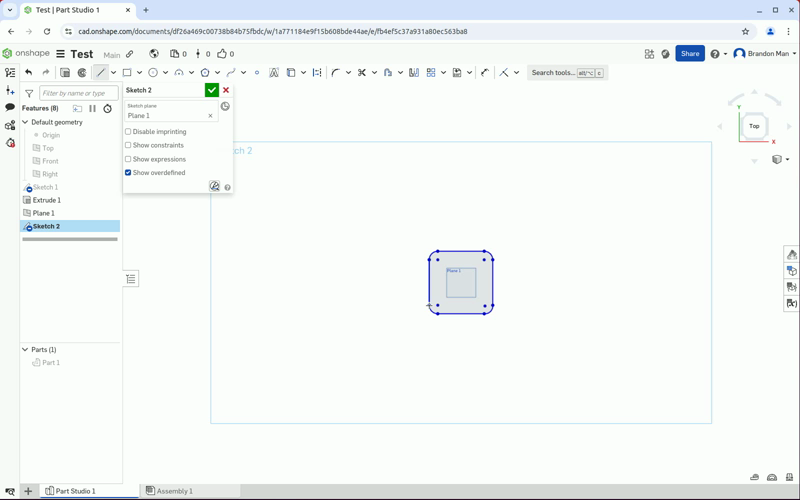
mouse_move(437, 305)
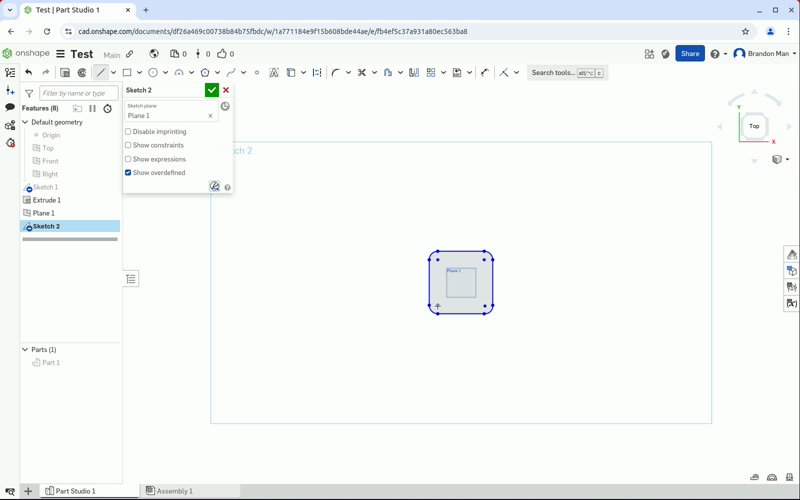
scroll(6)
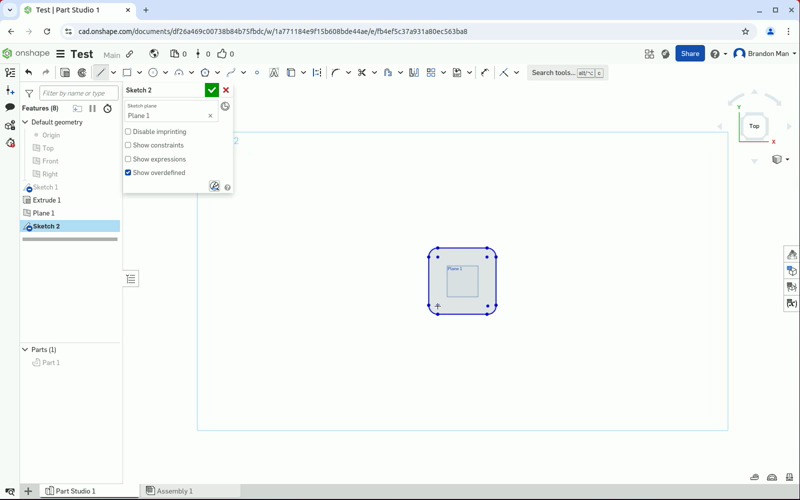
scroll(6)
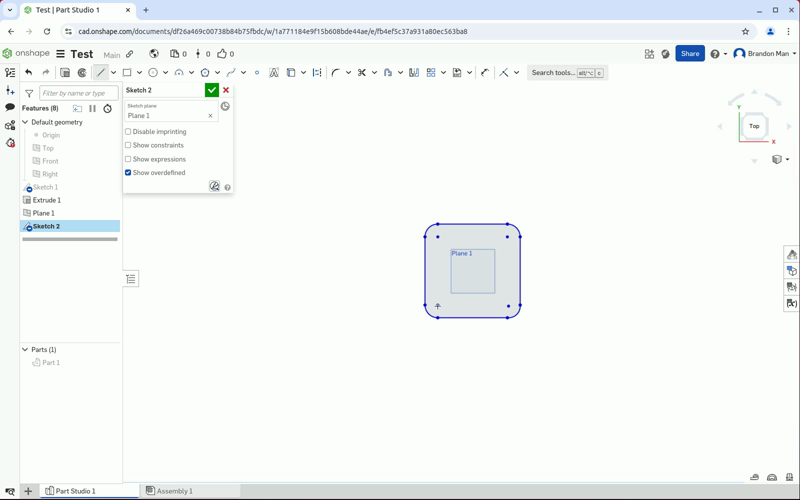
scroll(6)
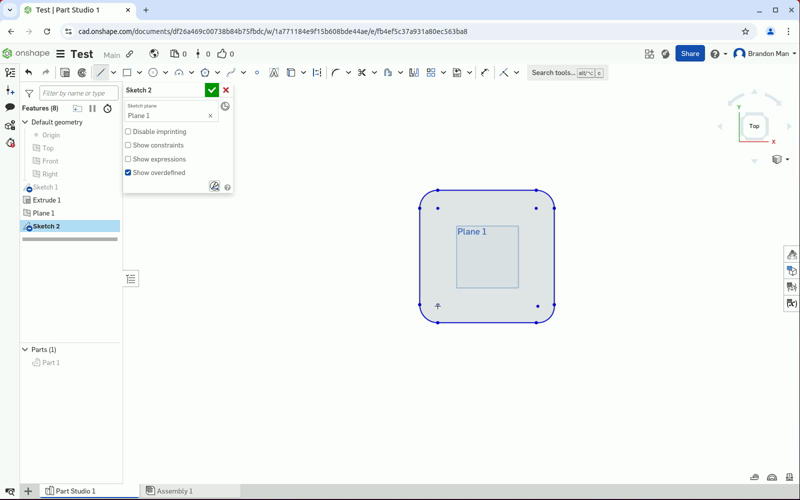
scroll(6)
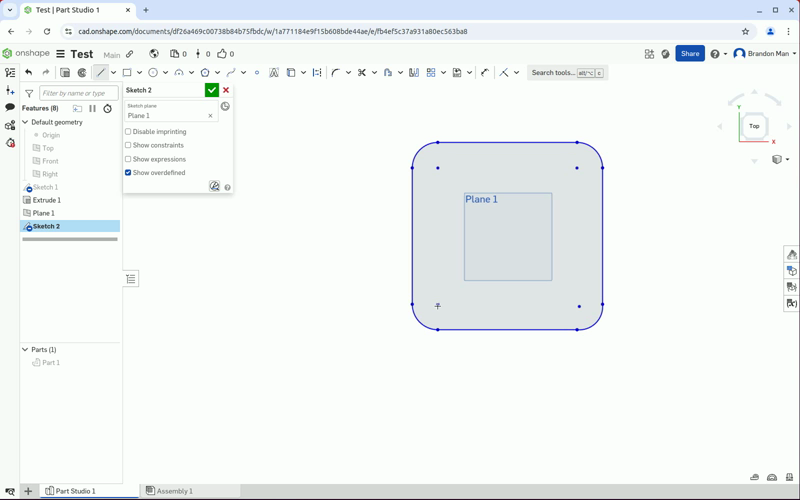
scroll(6)
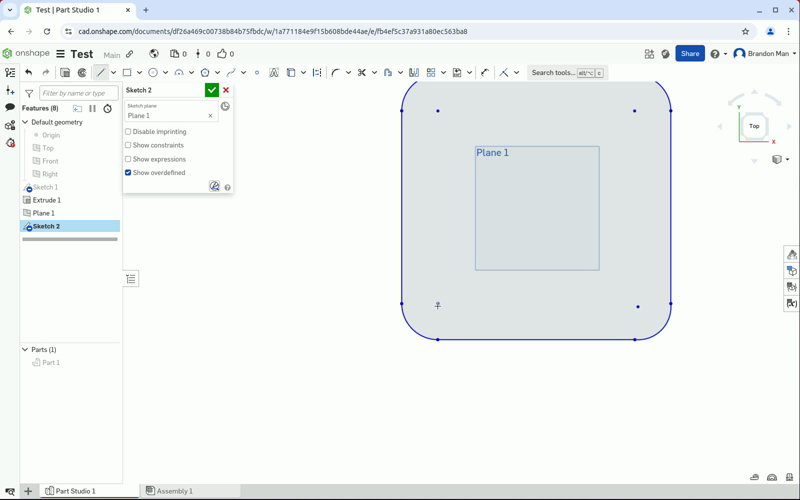
scroll(6)
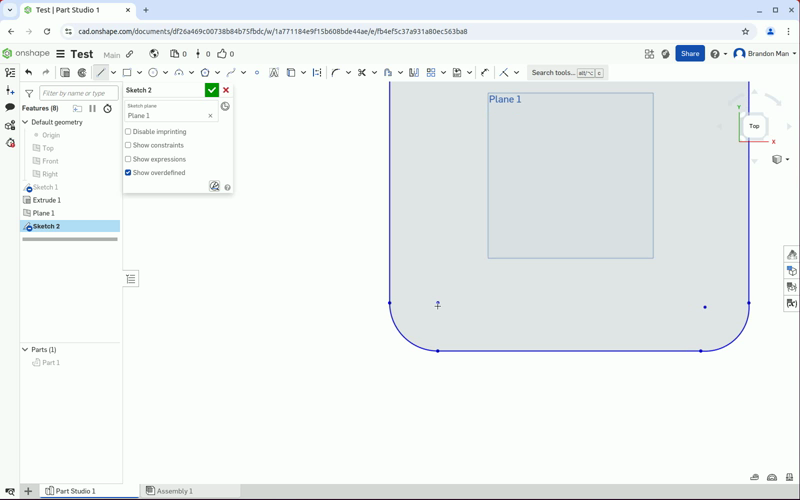
scroll(6)
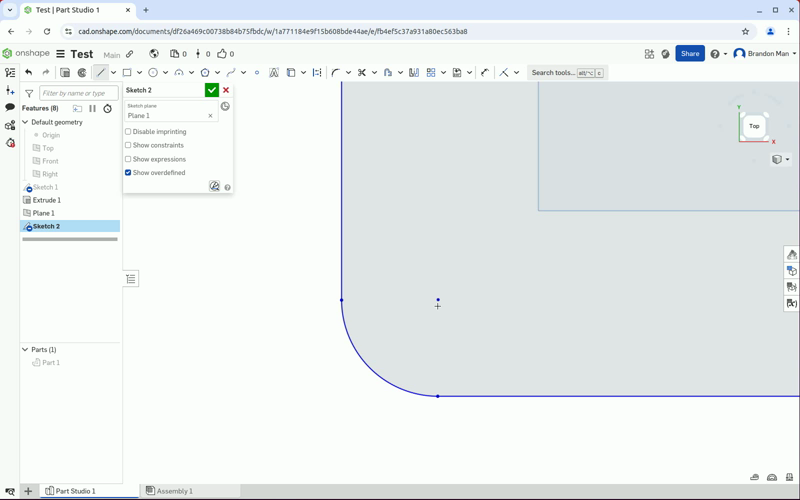
click(437, 305)
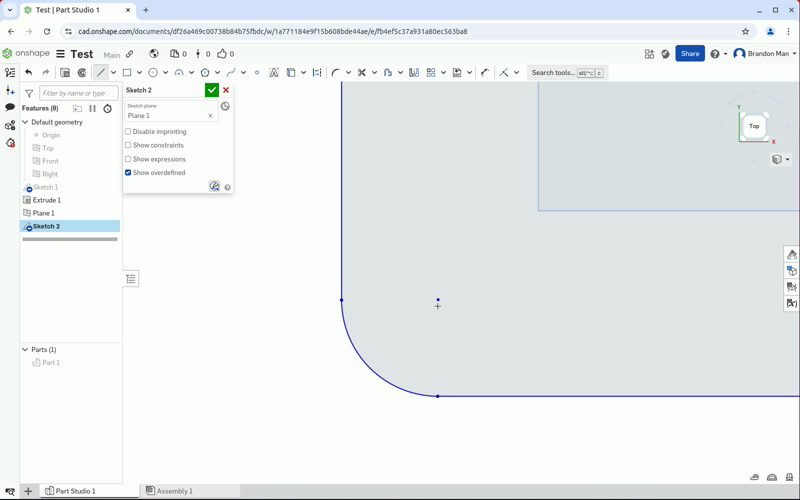
scroll(-6)
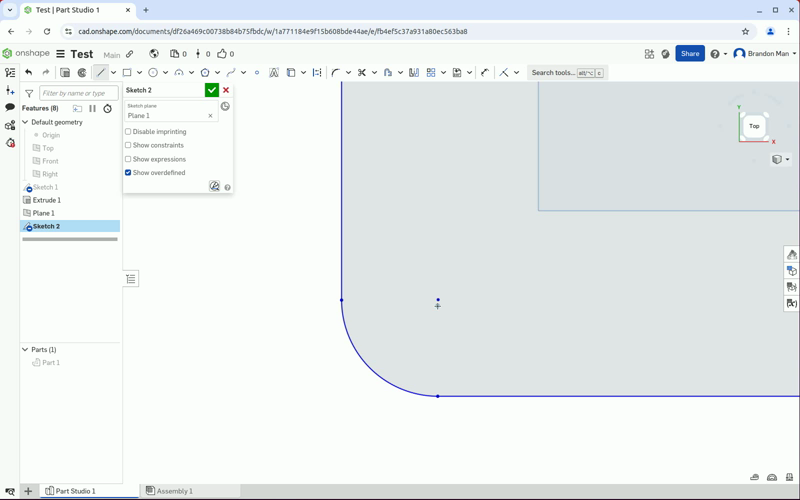
scroll(-6)
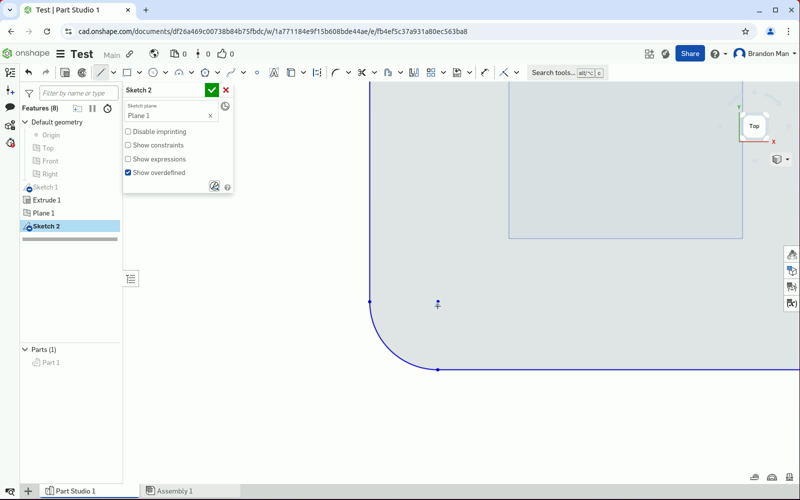
scroll(-6)
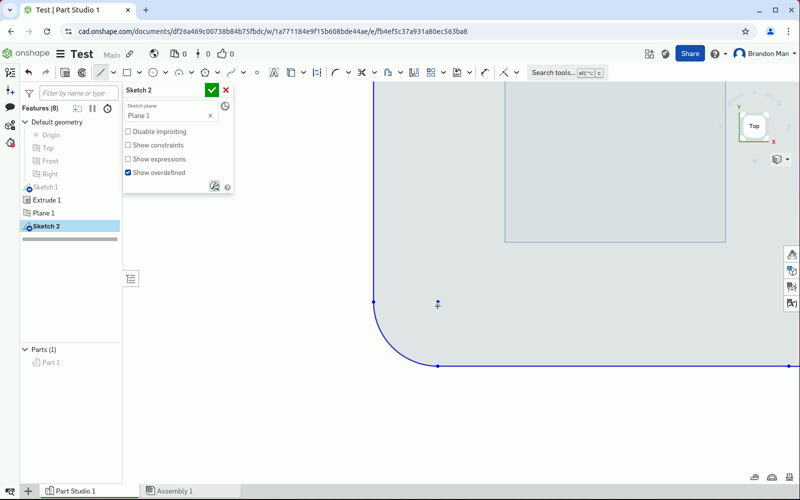
scroll(-6)
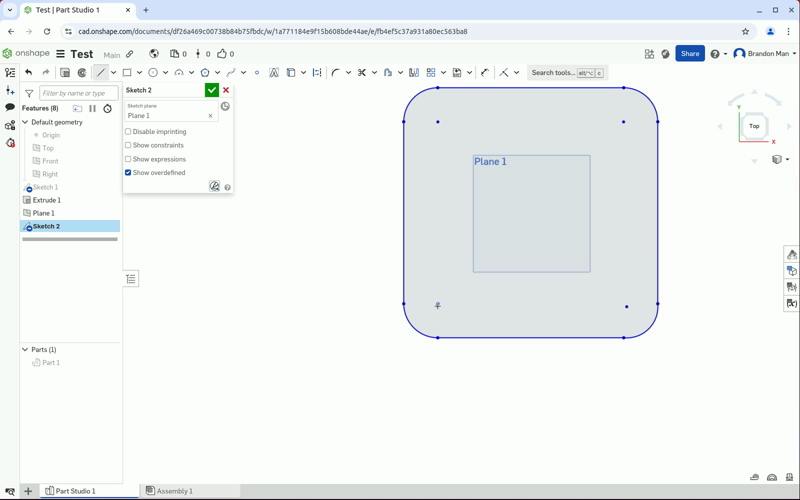
scroll(-6)
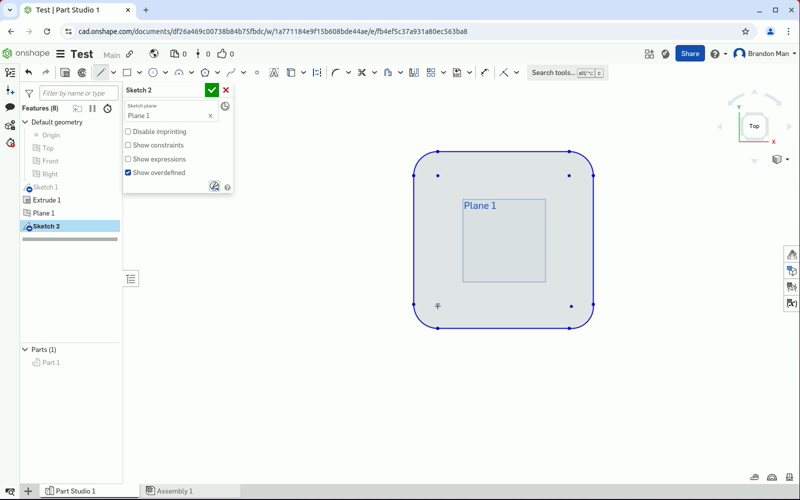
scroll(-6)
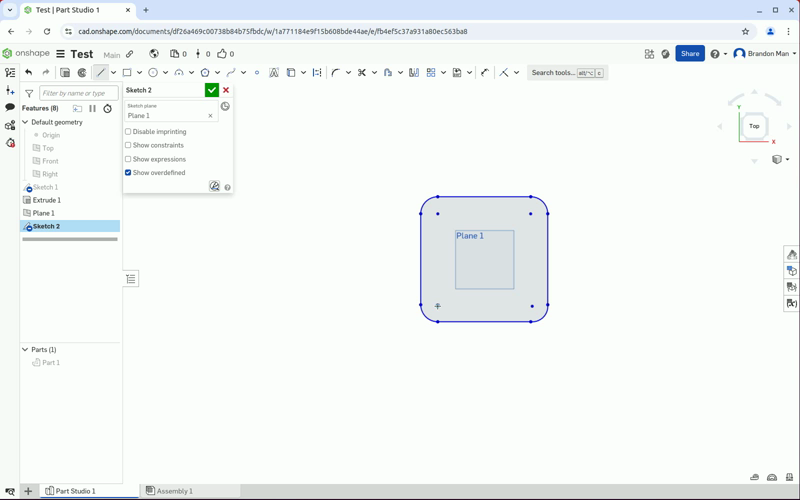
scroll(-6)
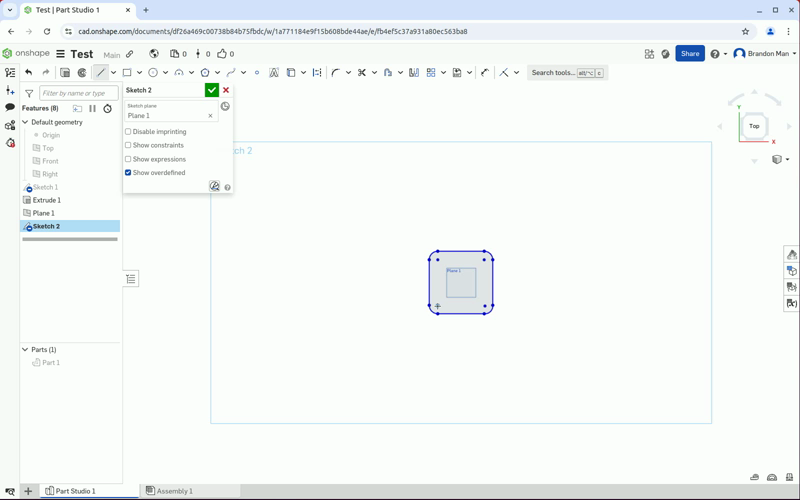
key_up(shift)
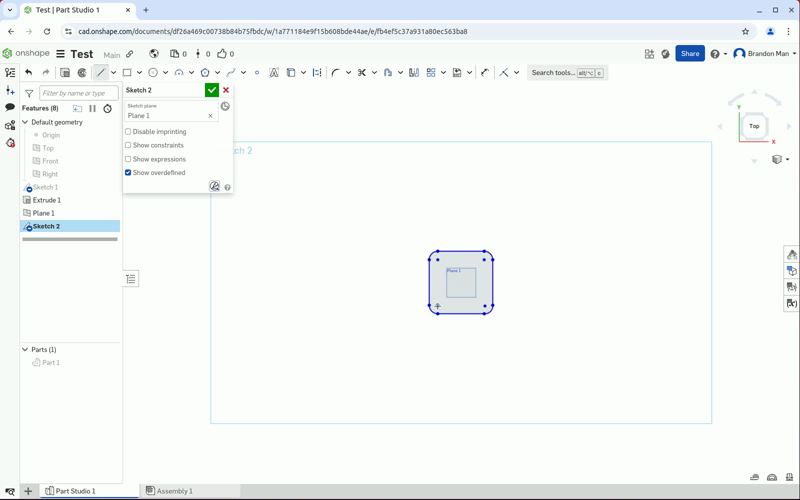
key_down(shift)
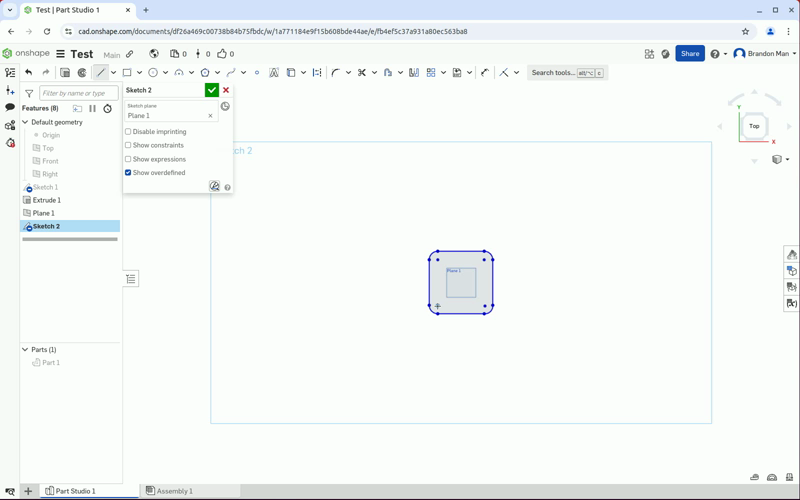
mouse_move(467, 305)
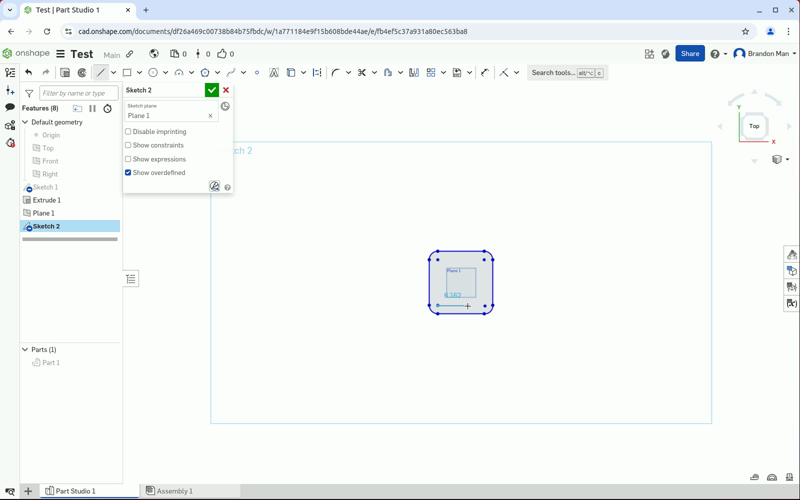
mouse_move(484, 305)
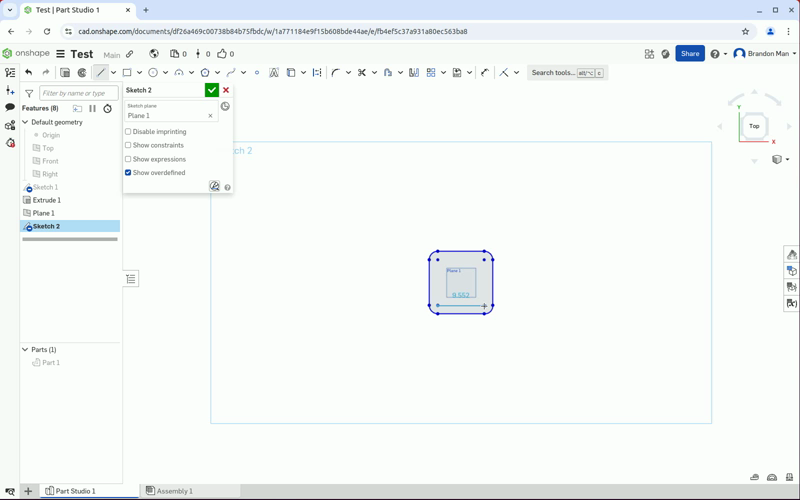
scroll(6)
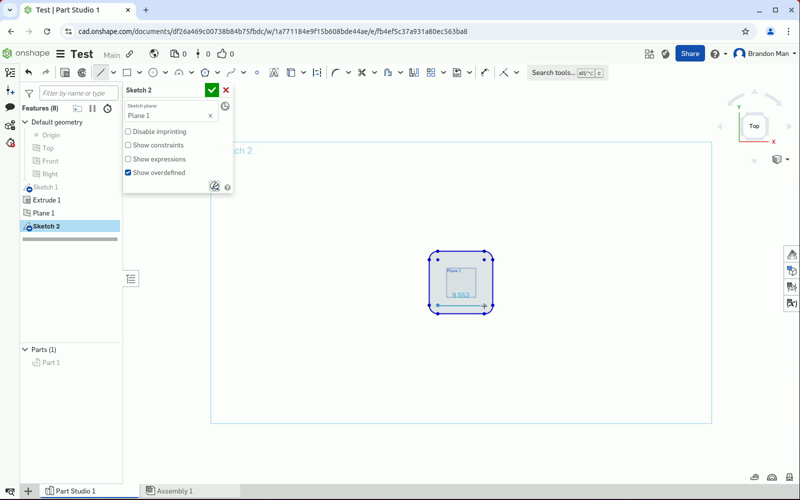
scroll(6)
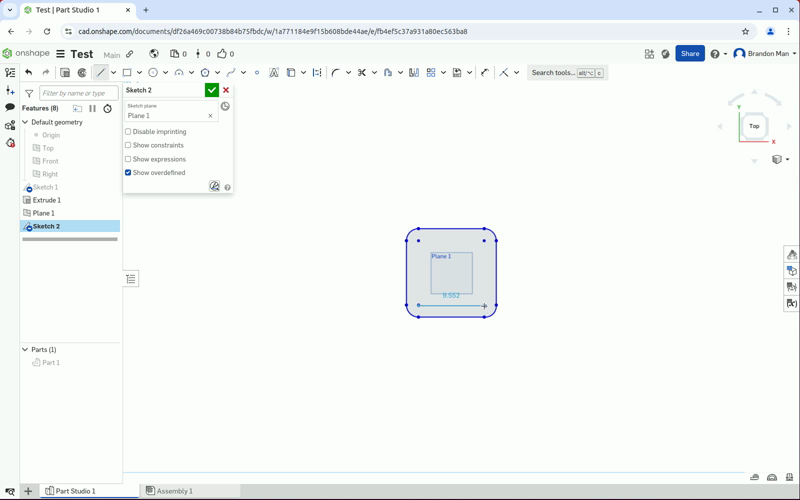
scroll(6)
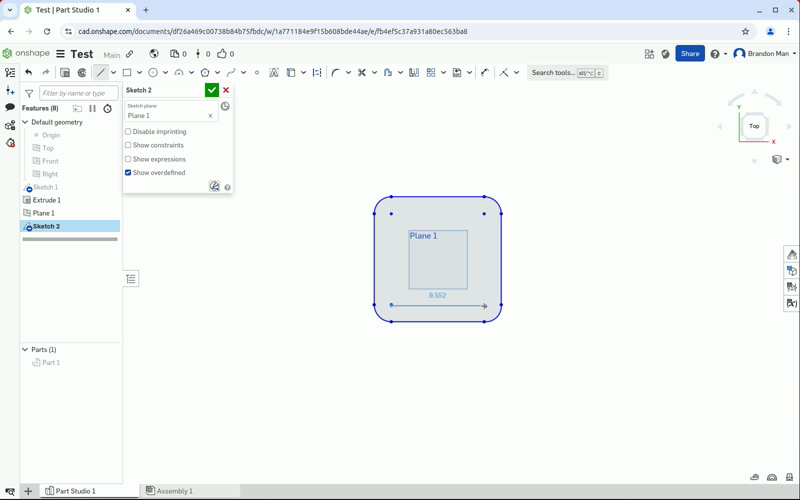
scroll(6)
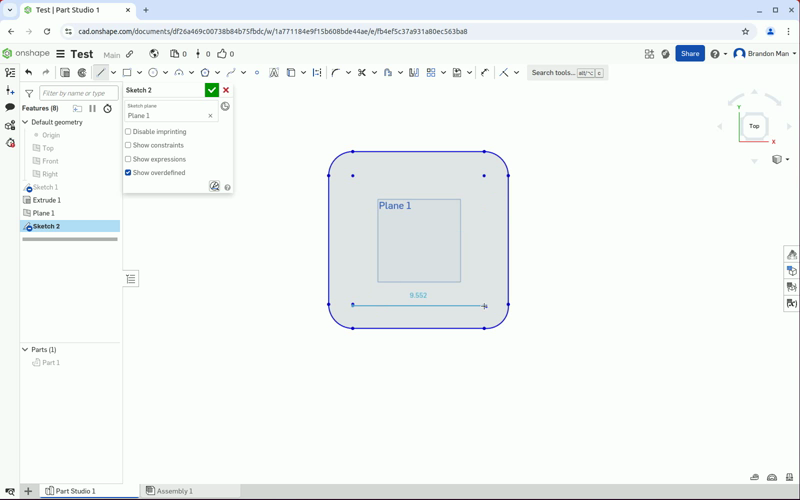
scroll(6)
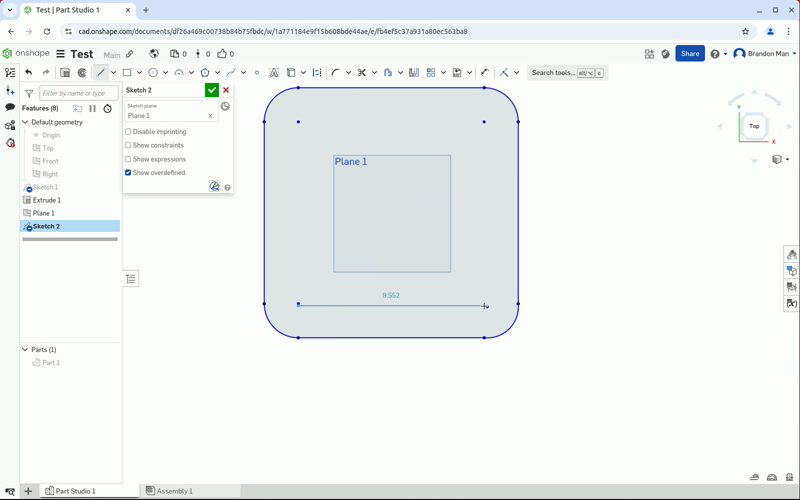
scroll(6)
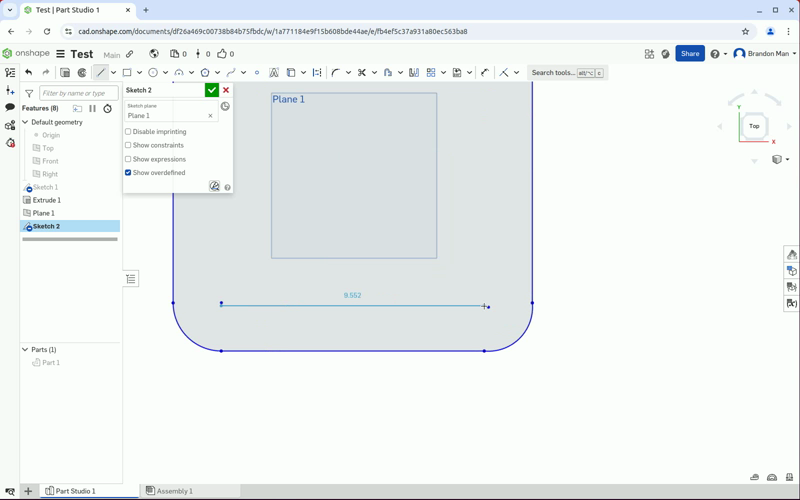
scroll(6)
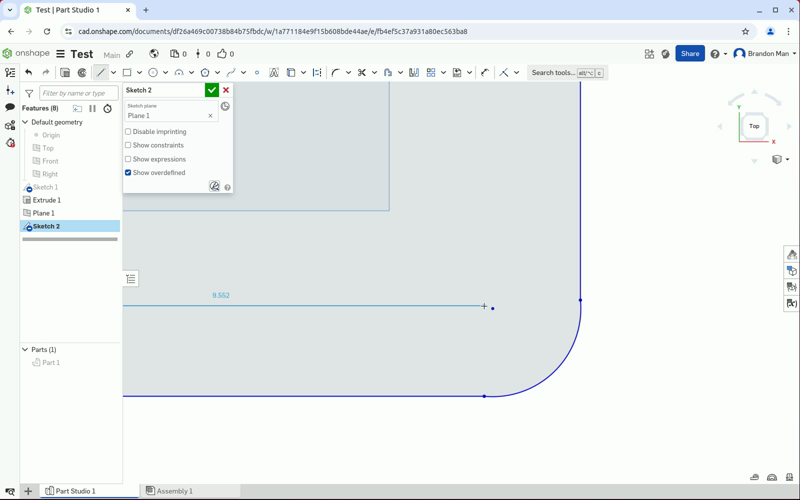
click(484, 305)
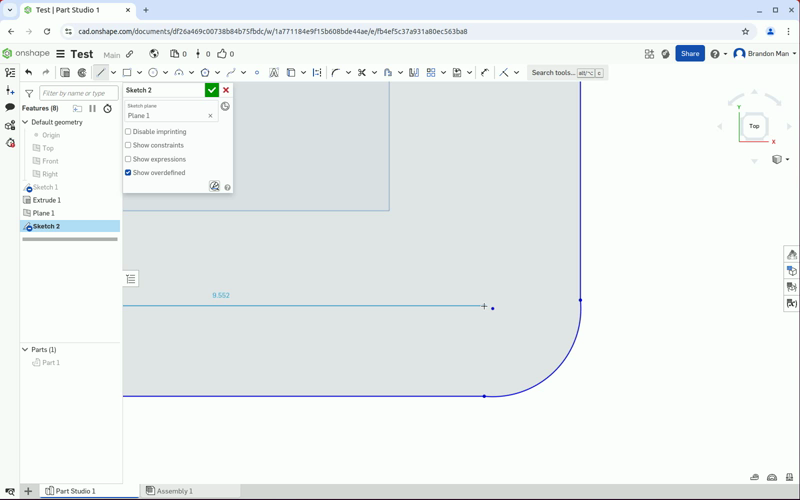
scroll(-6)
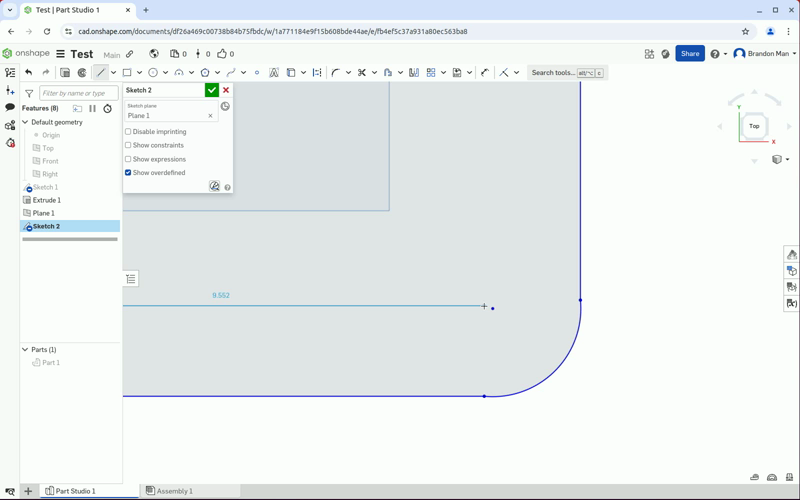
scroll(-6)
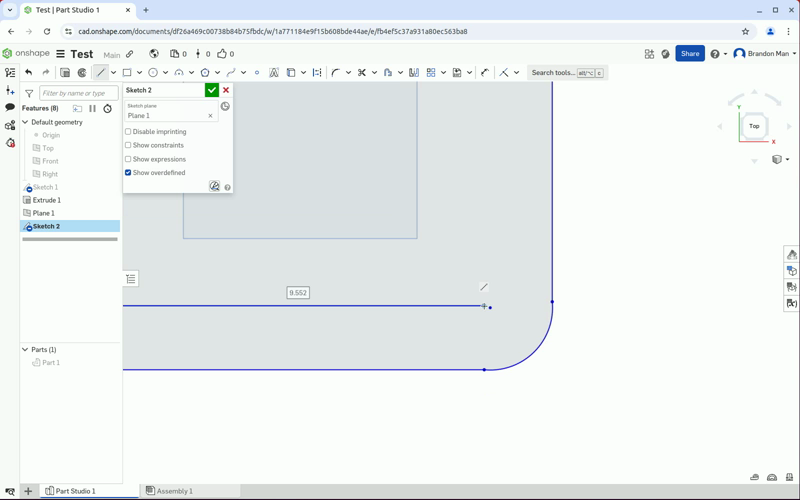
scroll(-6)
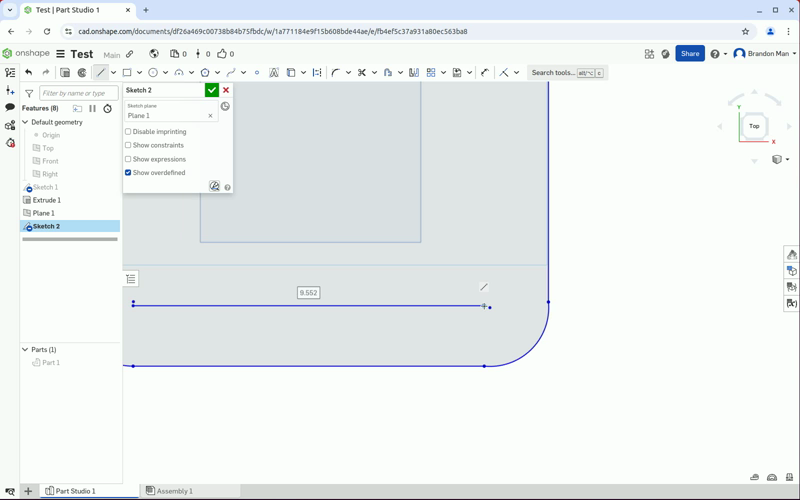
scroll(-6)
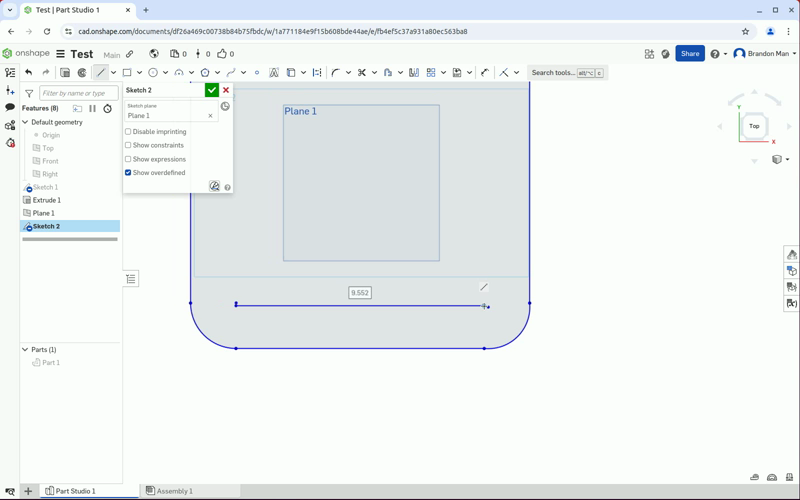
scroll(-6)
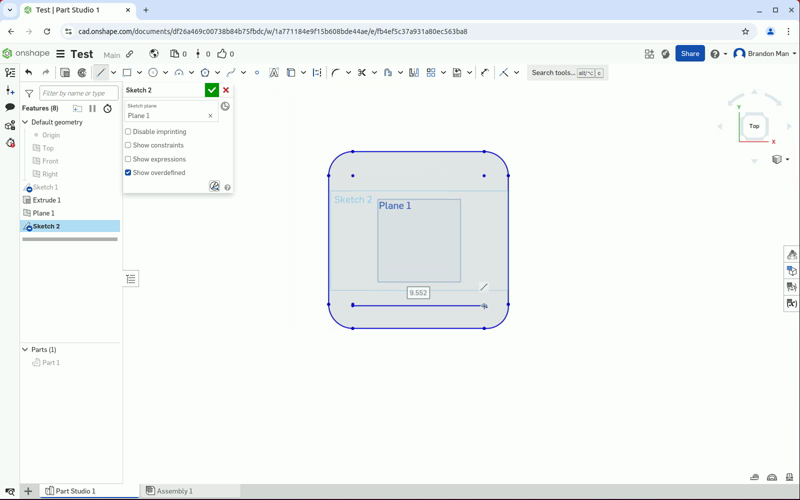
scroll(-6)
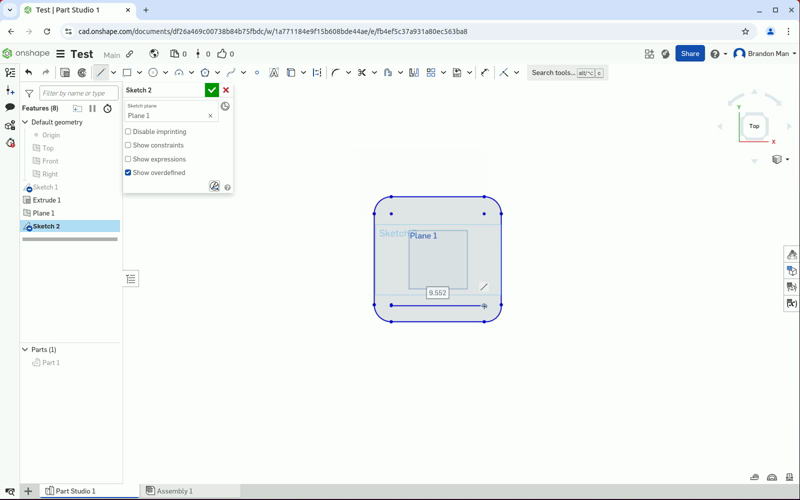
scroll(-6)
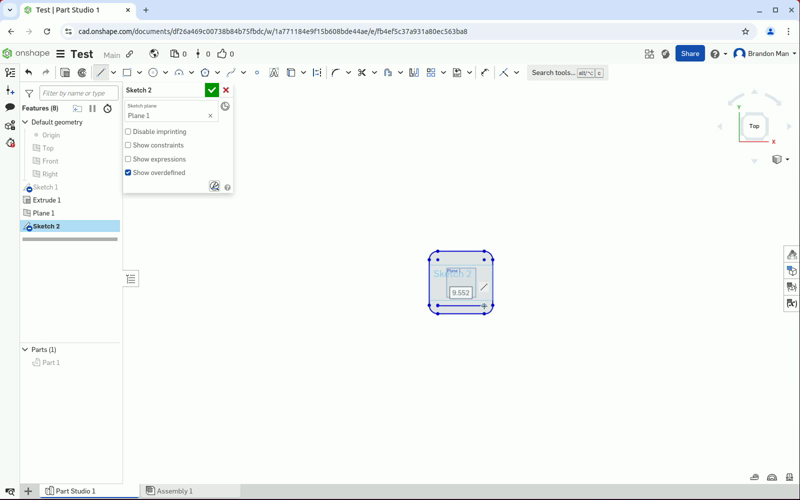
key_up(shift)
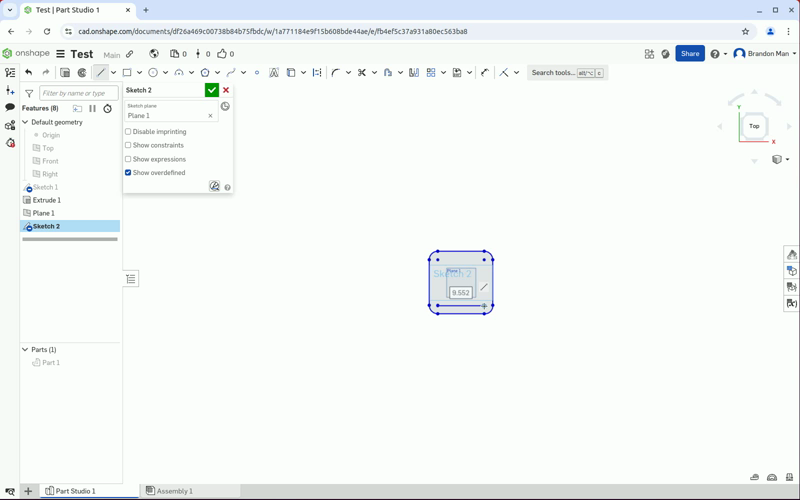
key_down(shift)
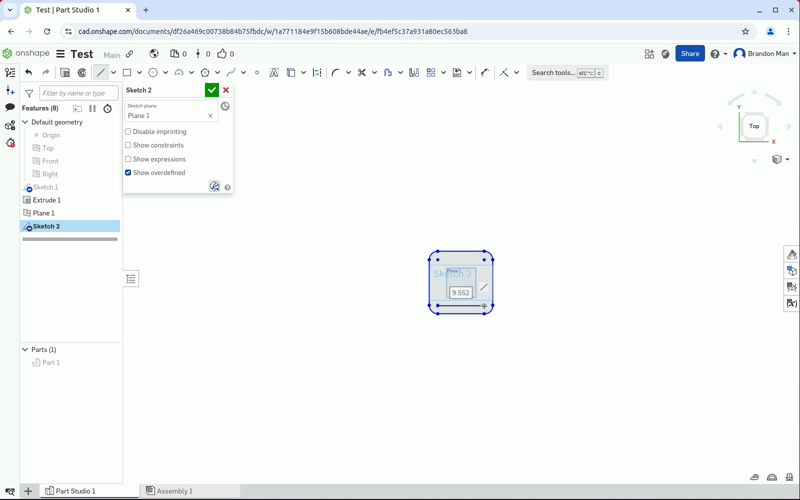
mouse_move(514, 305)
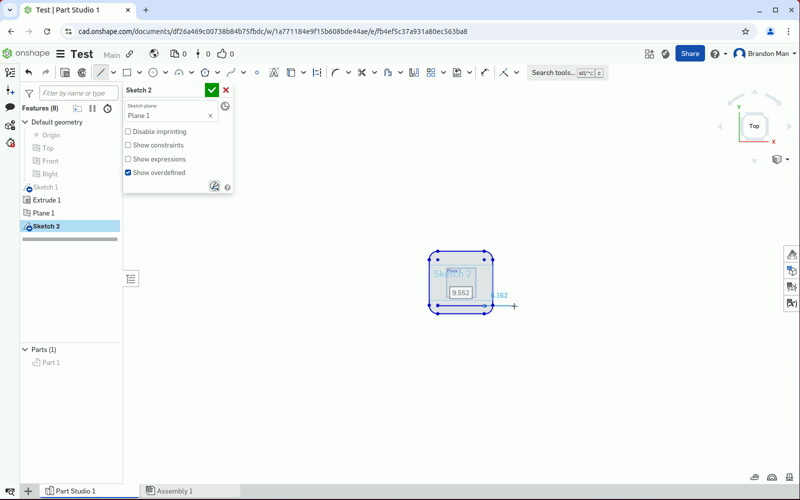
mouse_move(484, 258)
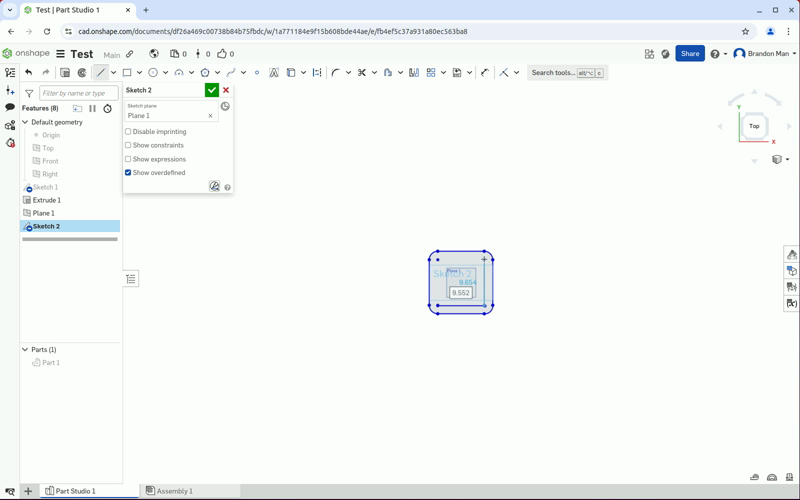
scroll(6)
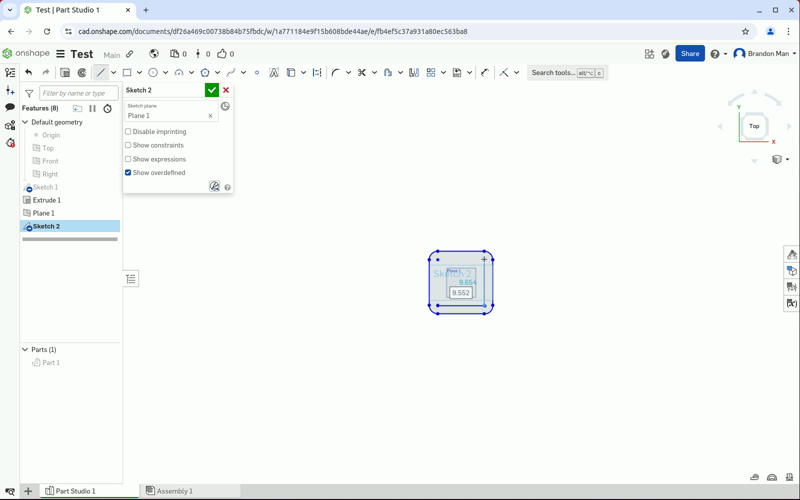
scroll(6)
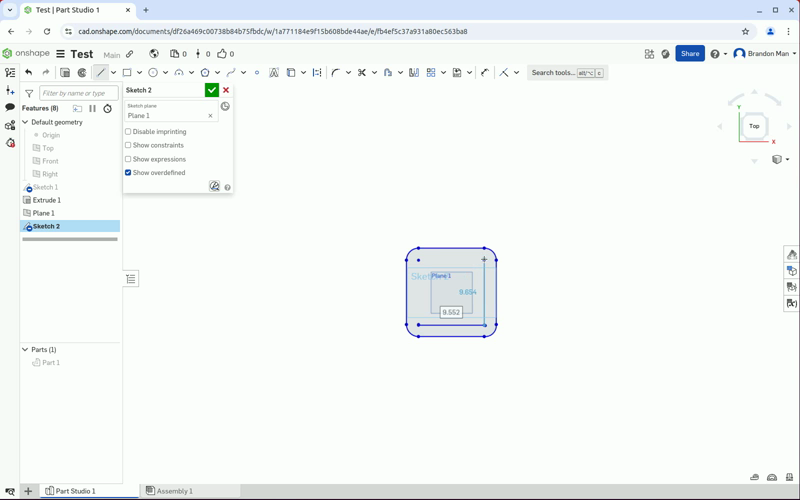
scroll(6)
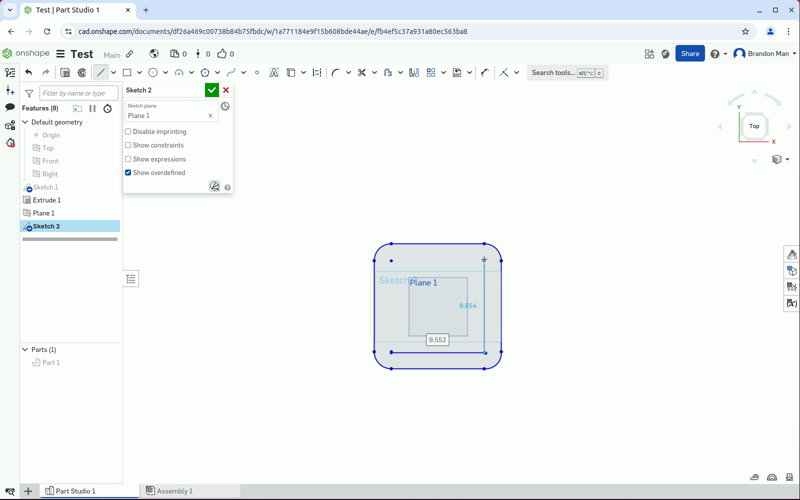
scroll(6)
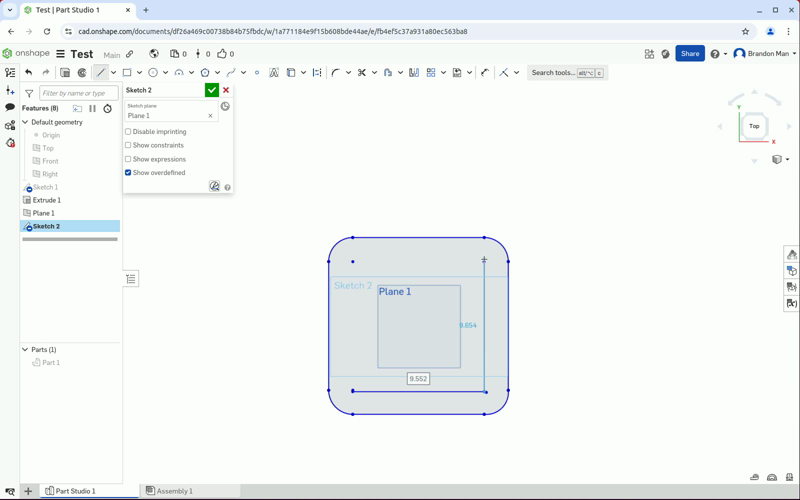
scroll(6)
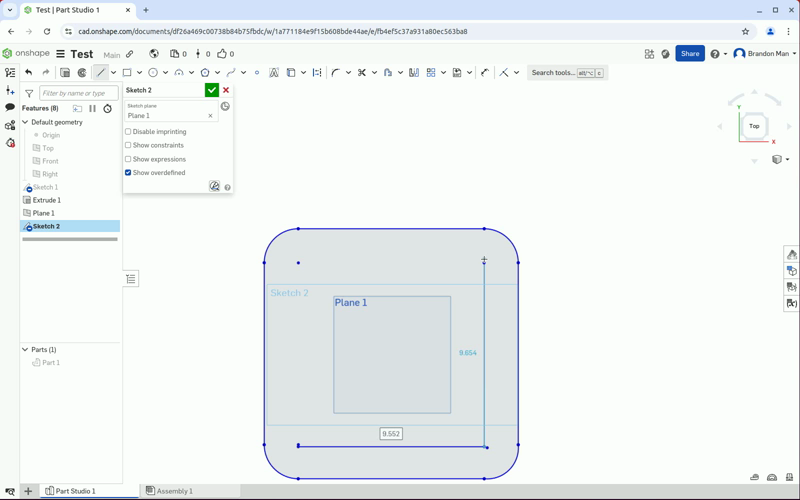
scroll(6)
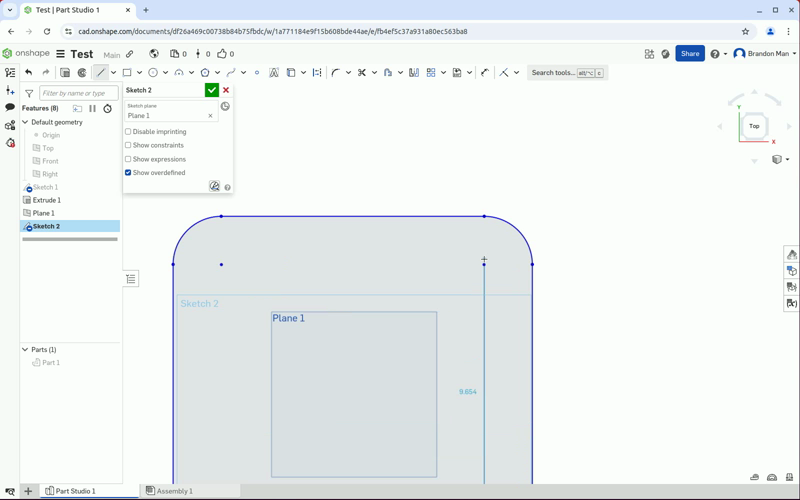
scroll(6)
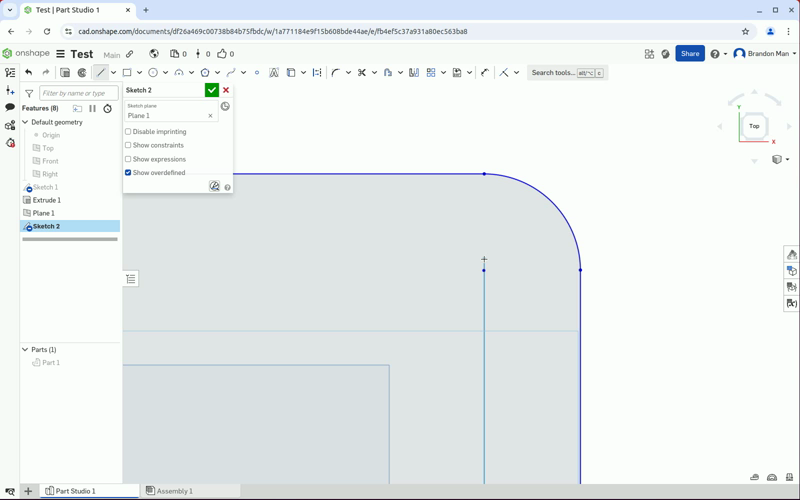
click(484, 258)
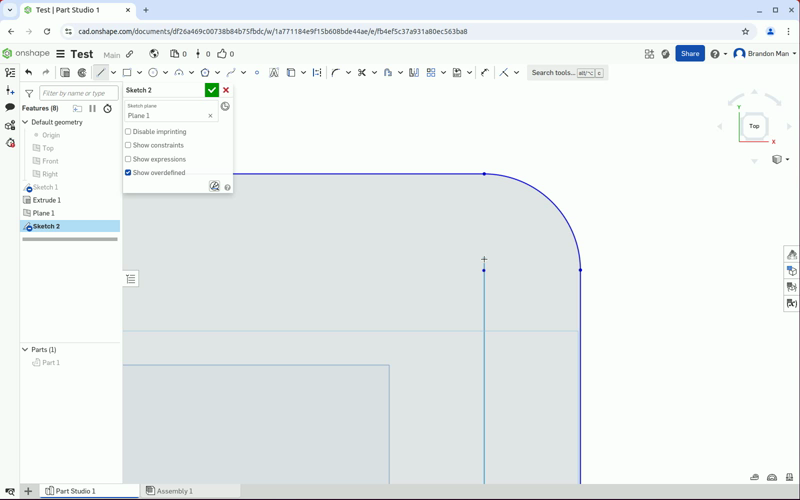
scroll(-6)
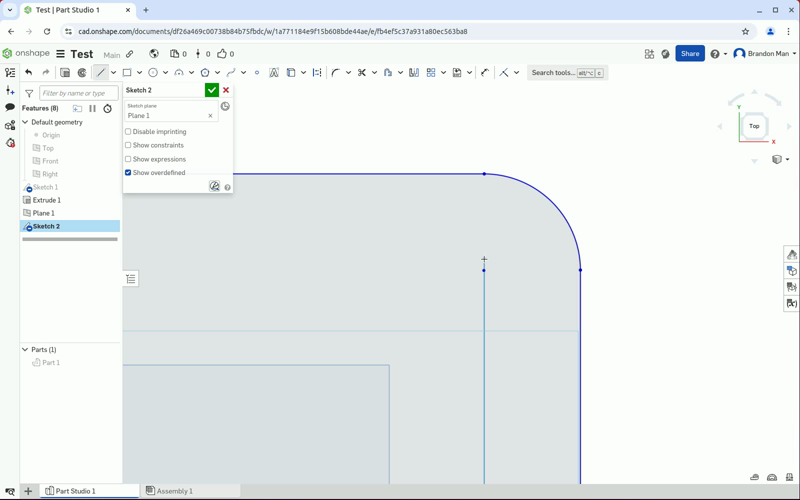
scroll(-6)
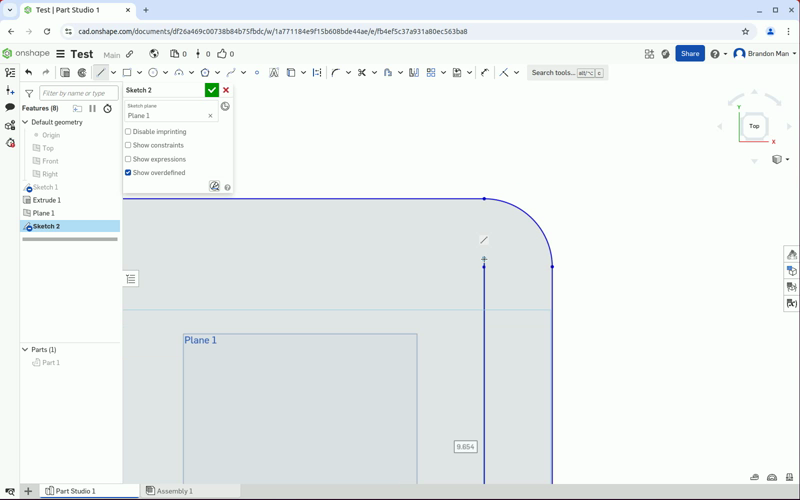
scroll(-6)
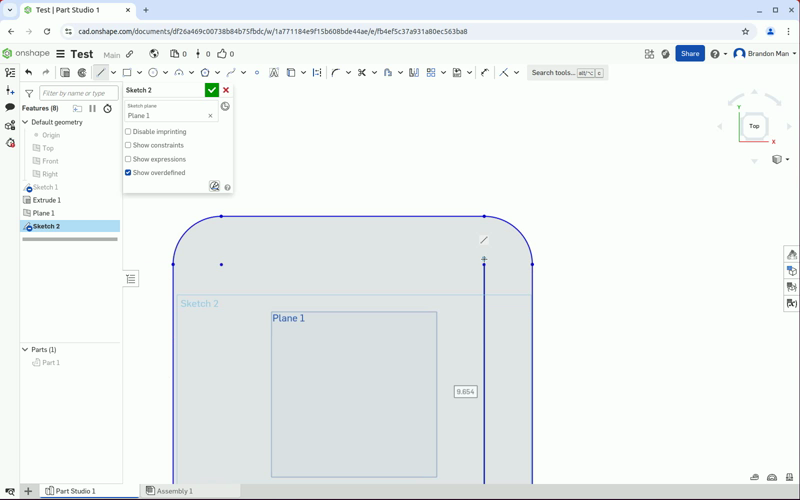
scroll(-6)
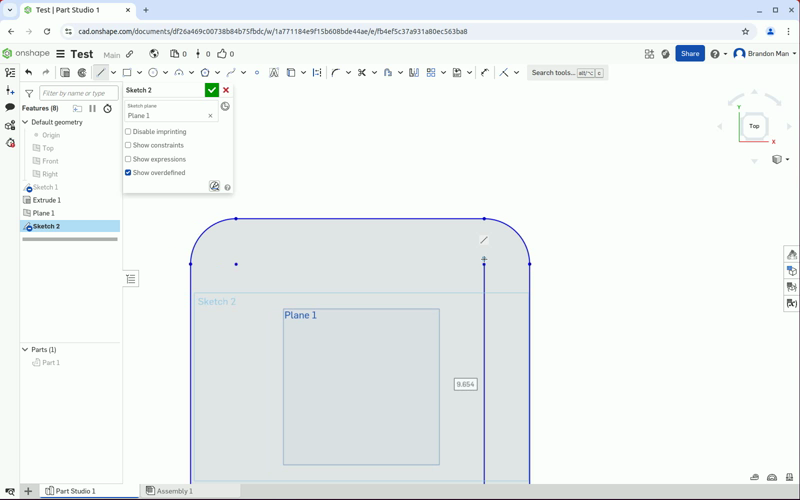
scroll(-6)
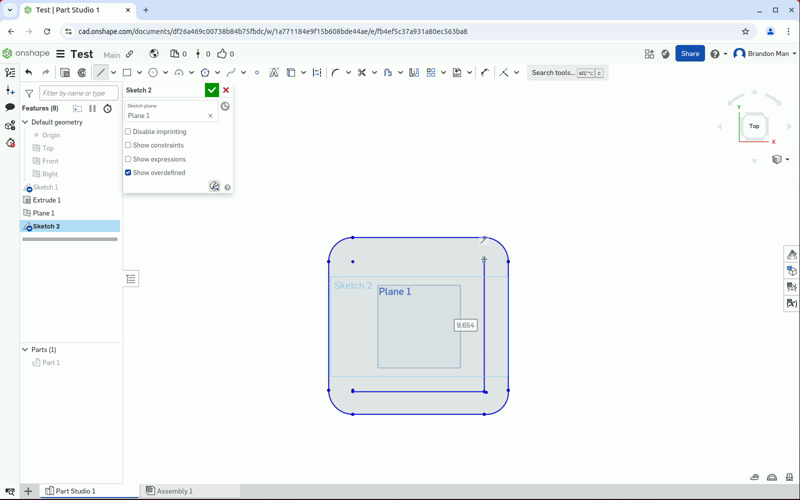
scroll(-6)
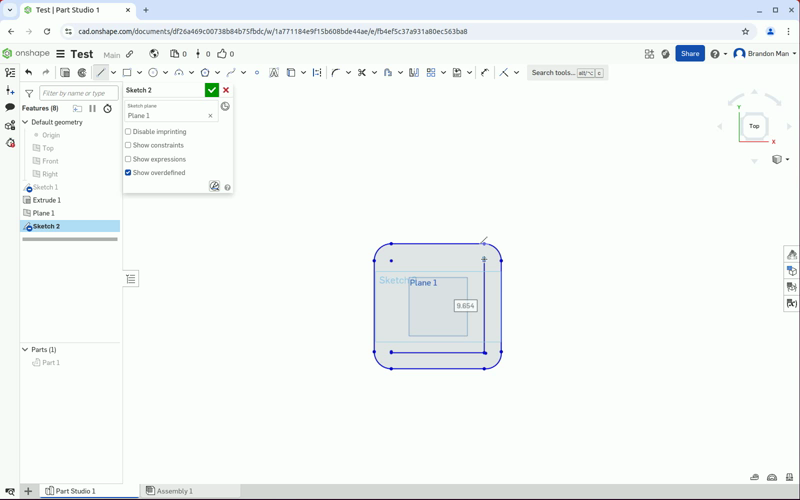
scroll(-6)
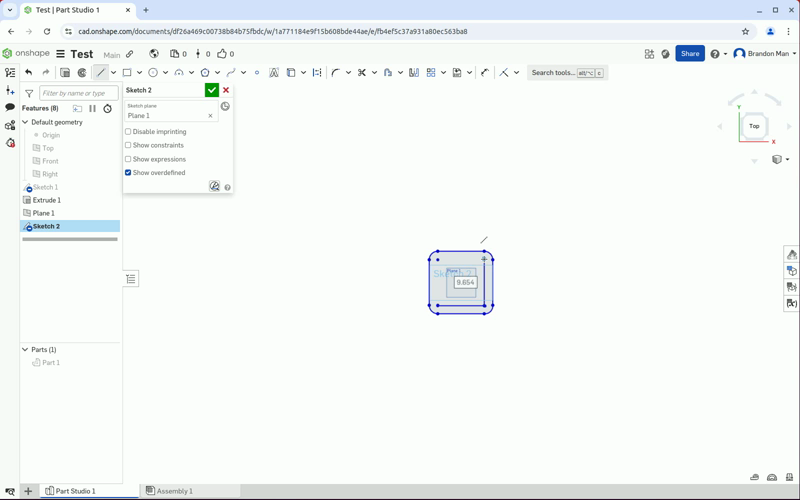
key_up(shift)
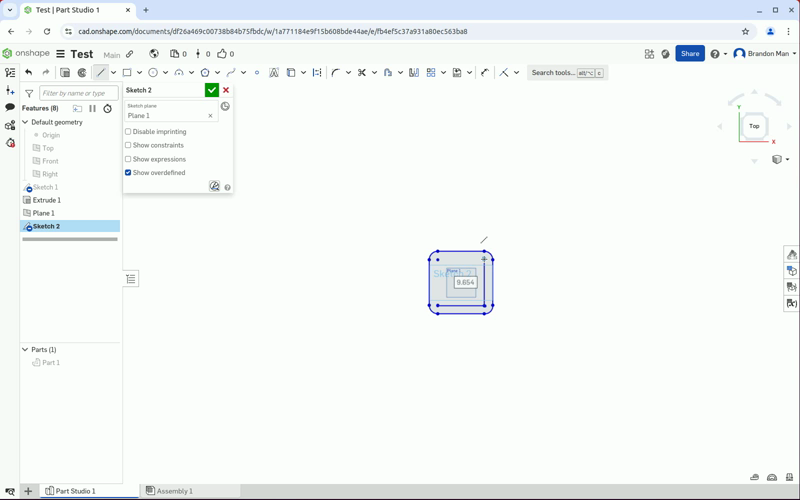
key_down(shift)
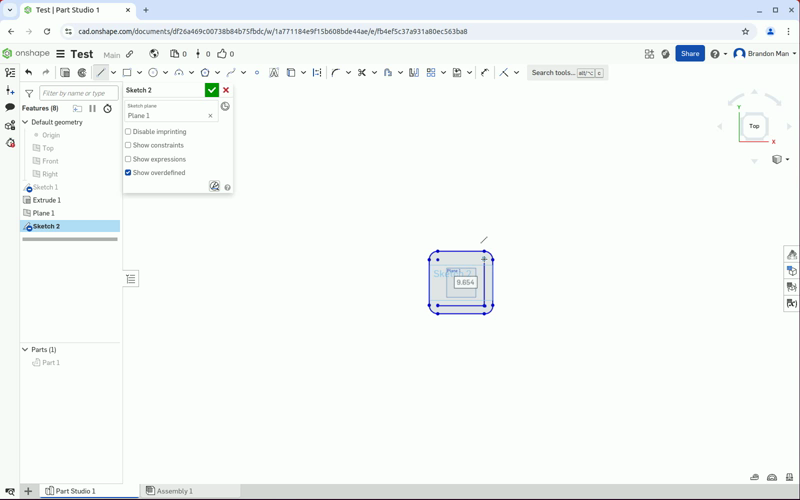
mouse_move(514, 258)
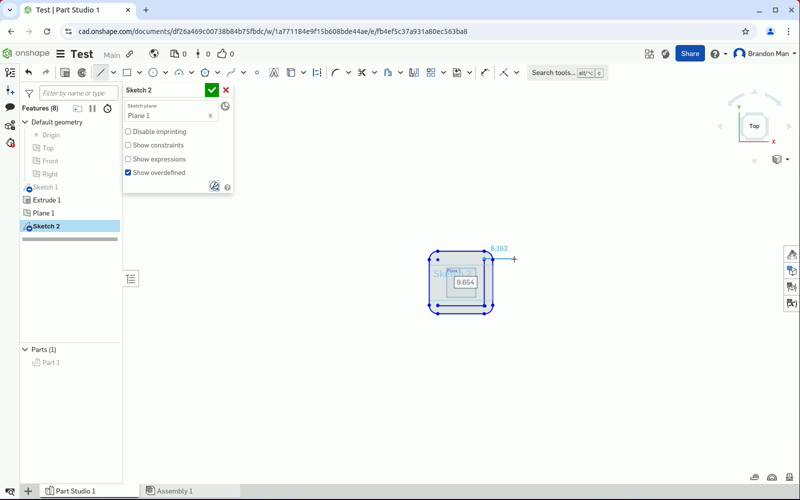
mouse_move(437, 258)
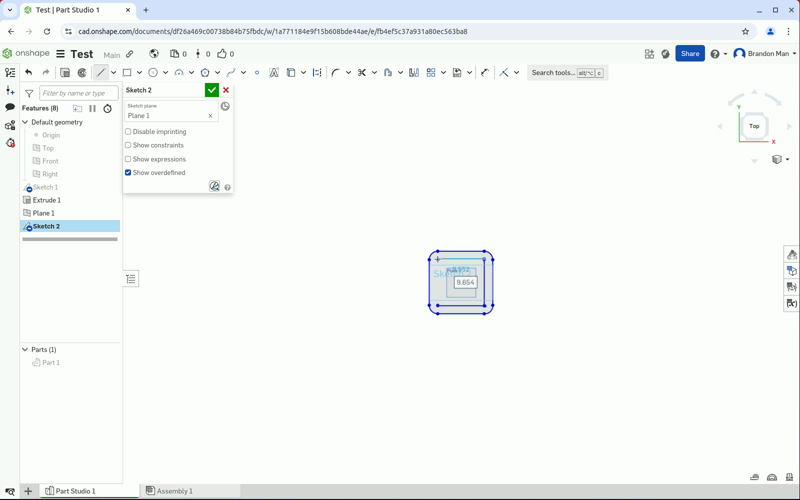
scroll(6)
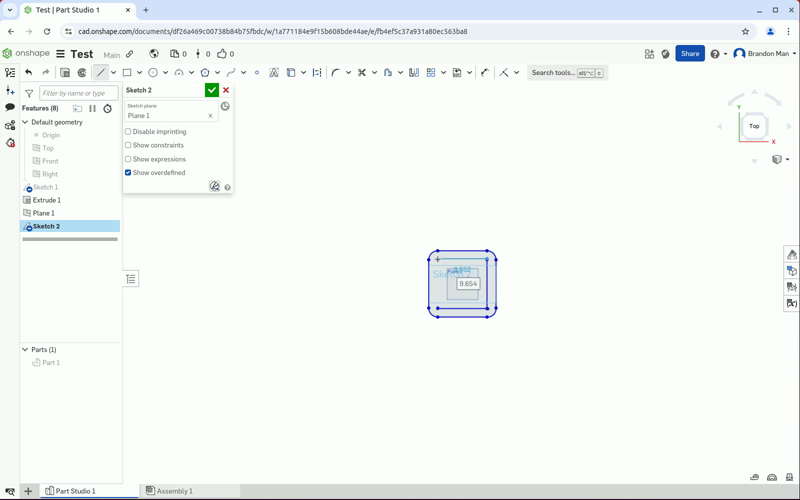
scroll(6)
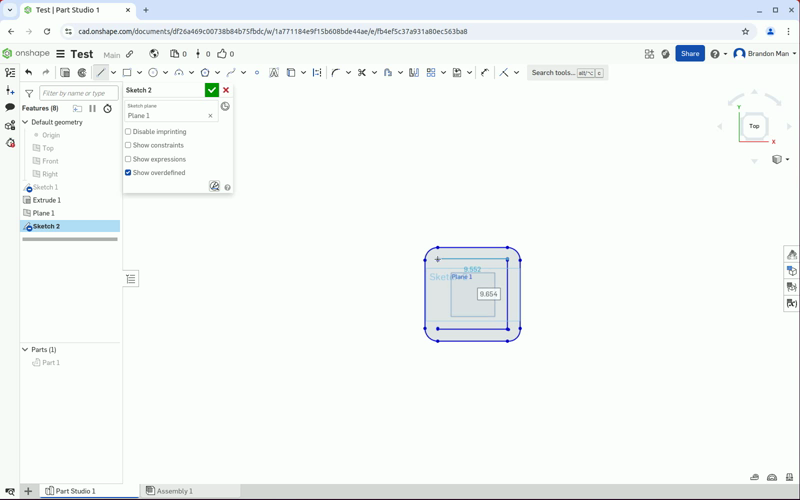
scroll(6)
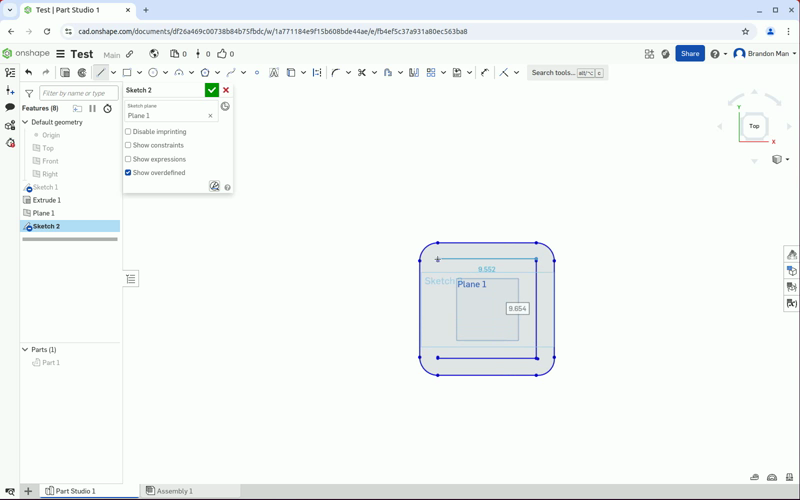
scroll(6)
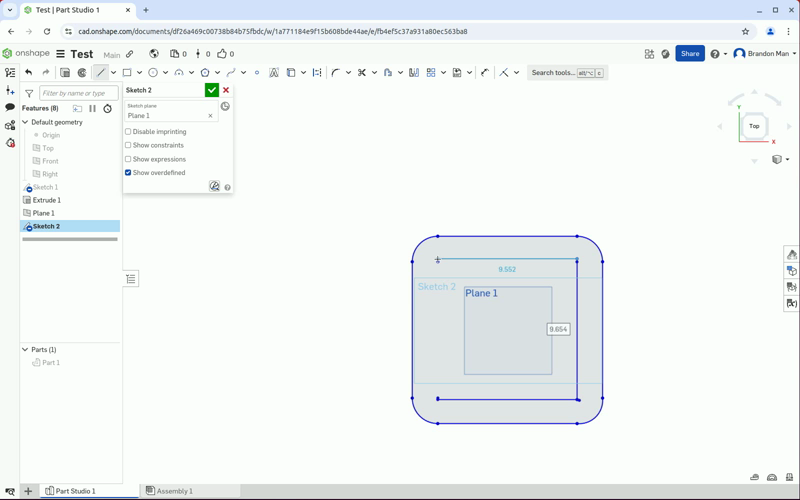
scroll(6)
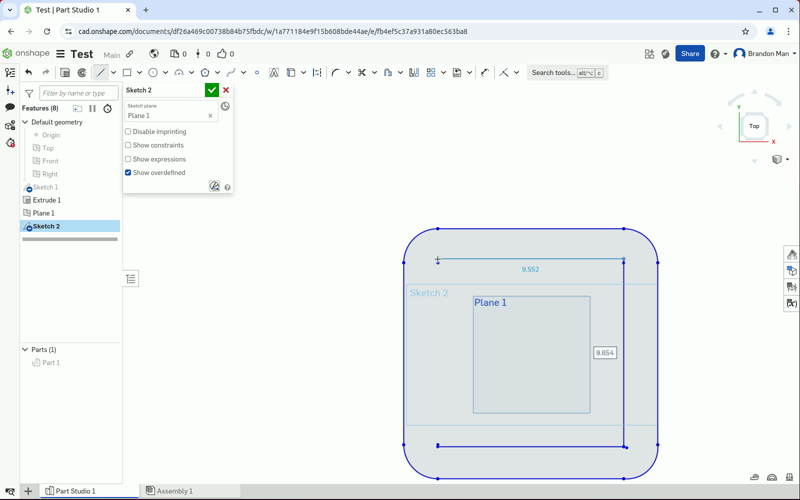
scroll(6)
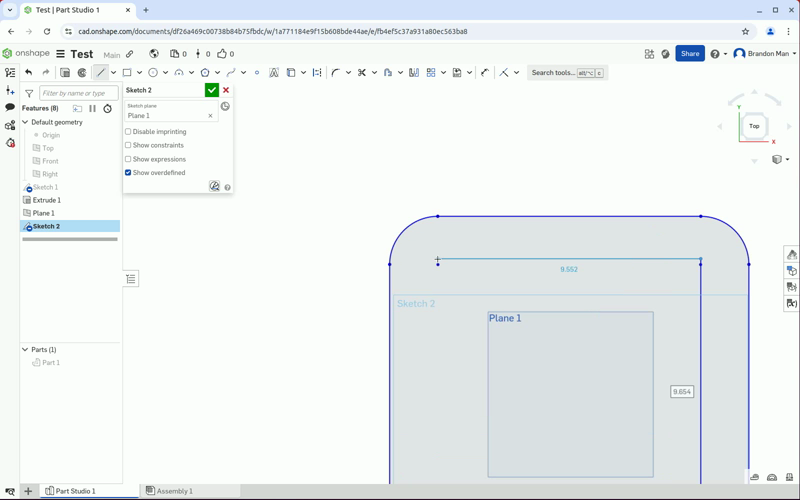
scroll(6)
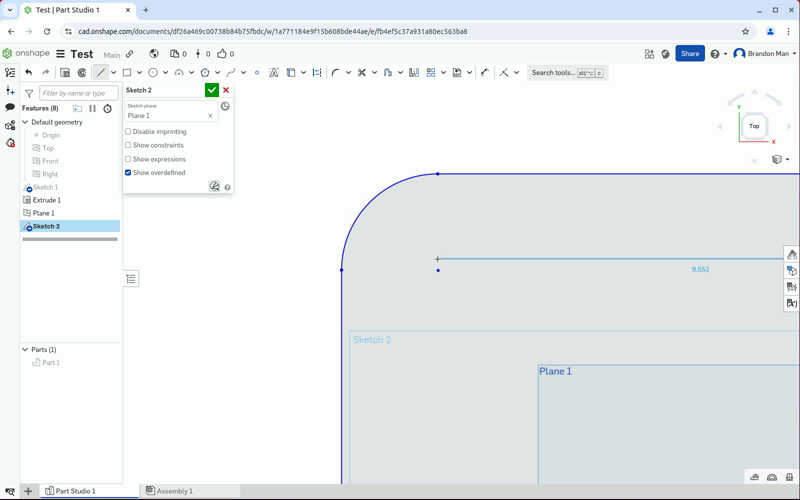
click(437, 258)
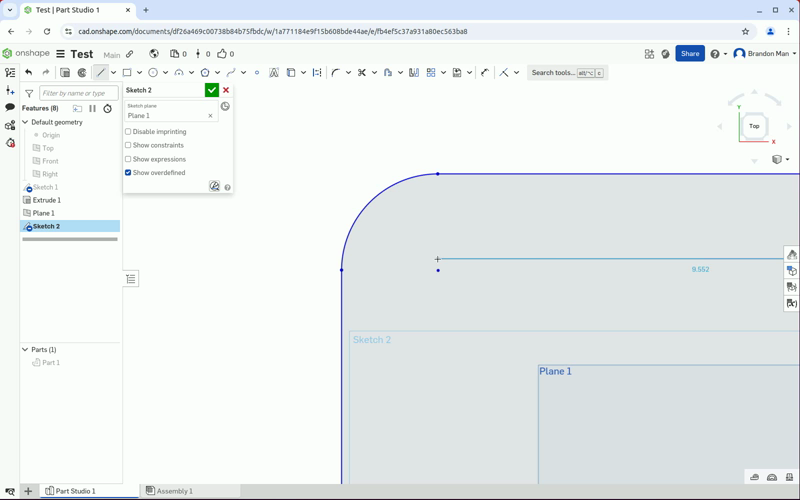
scroll(-6)
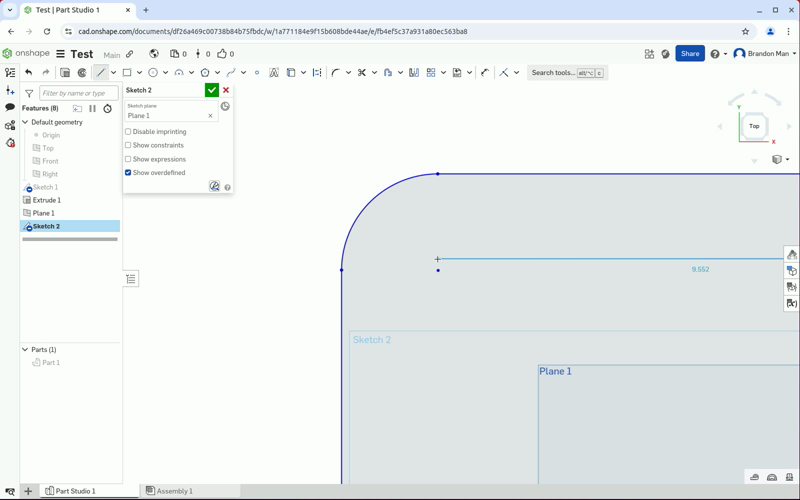
scroll(-6)
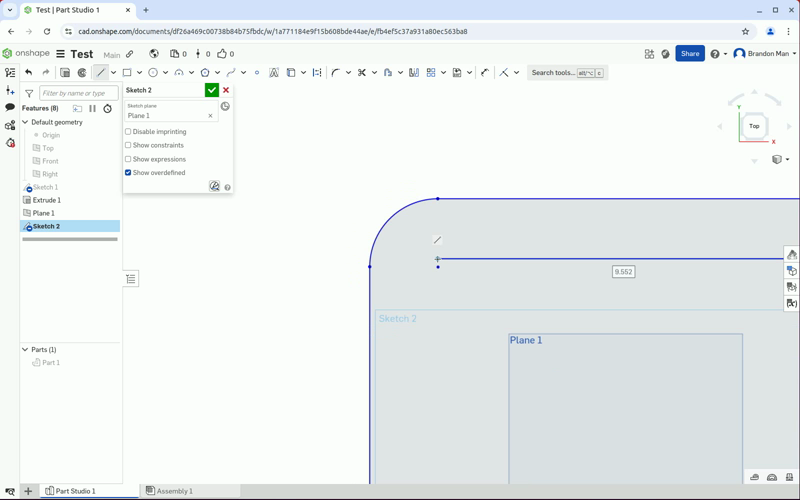
scroll(-6)
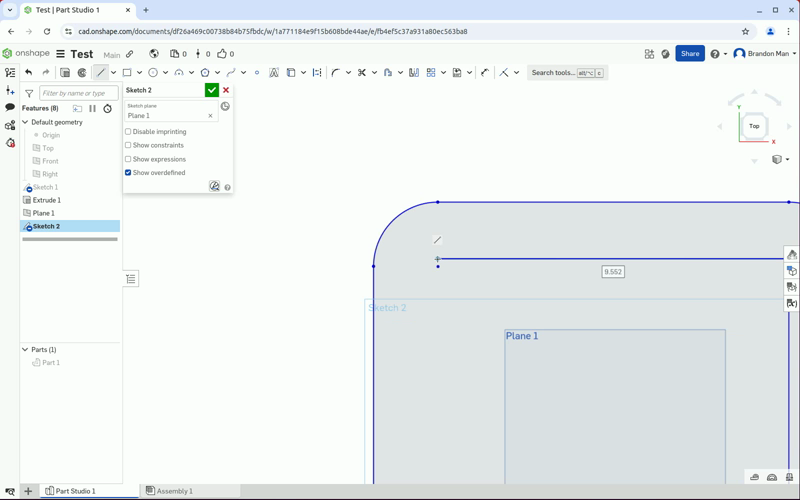
scroll(-6)
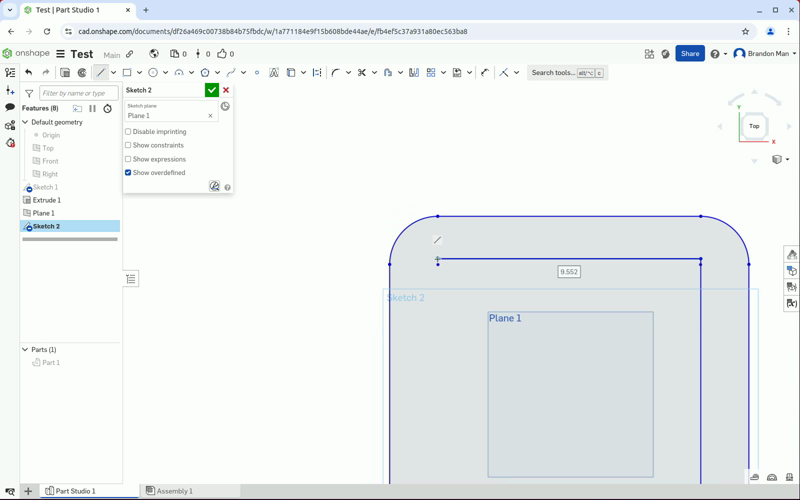
scroll(-6)
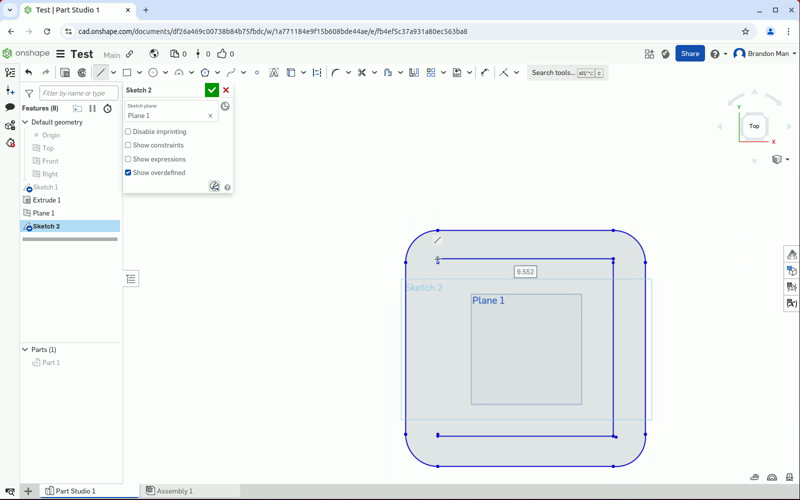
scroll(-6)
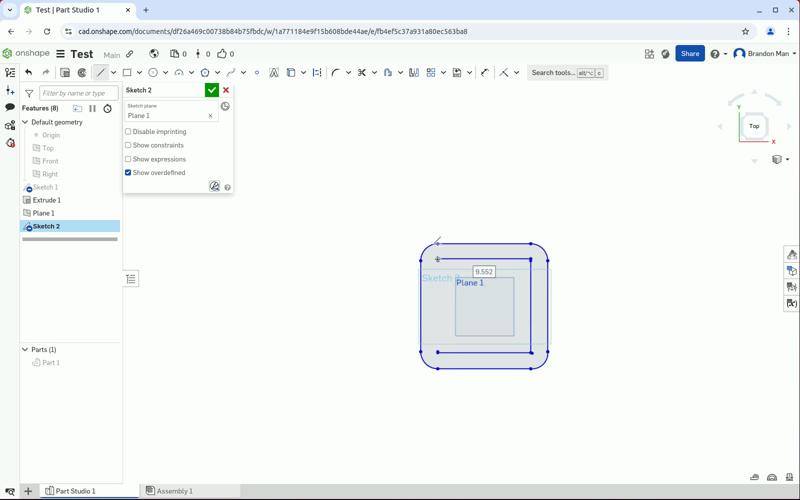
scroll(-6)
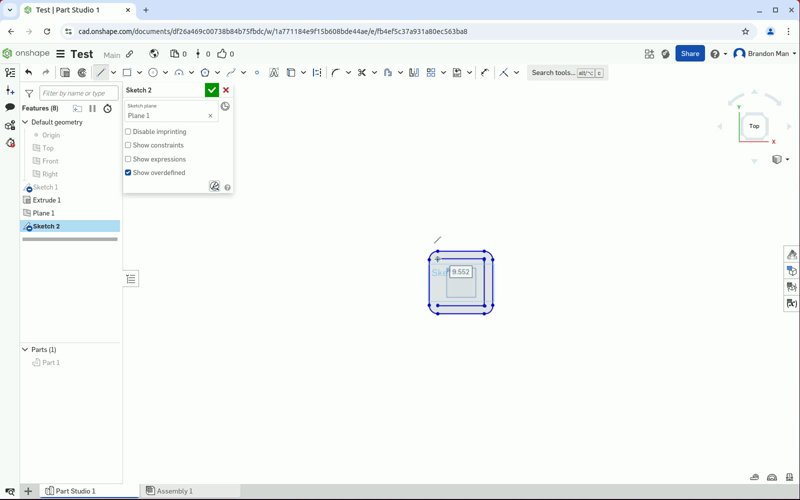
key_up(shift)
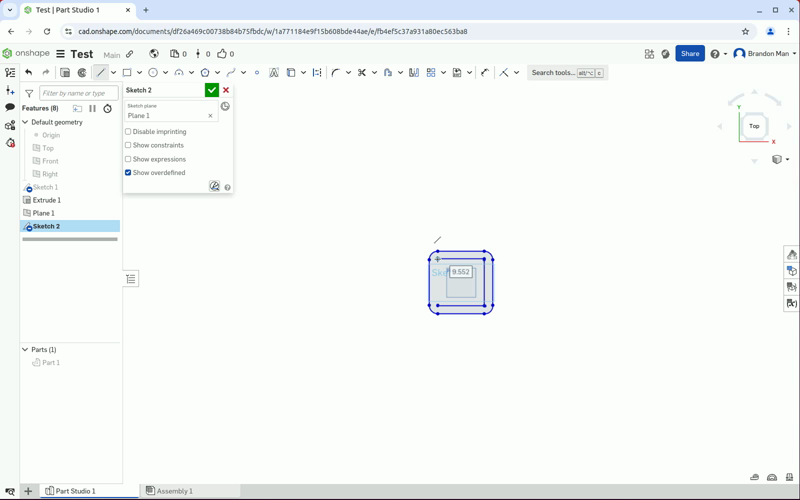
mouse_move(467, 258)
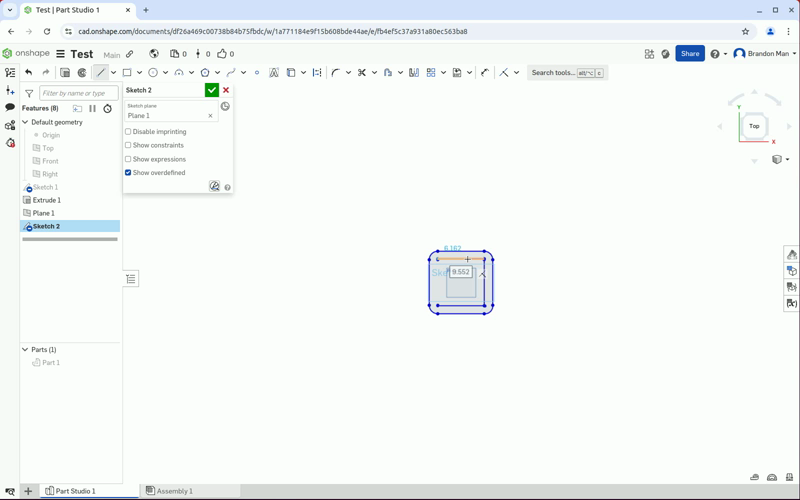
key_down(shift)
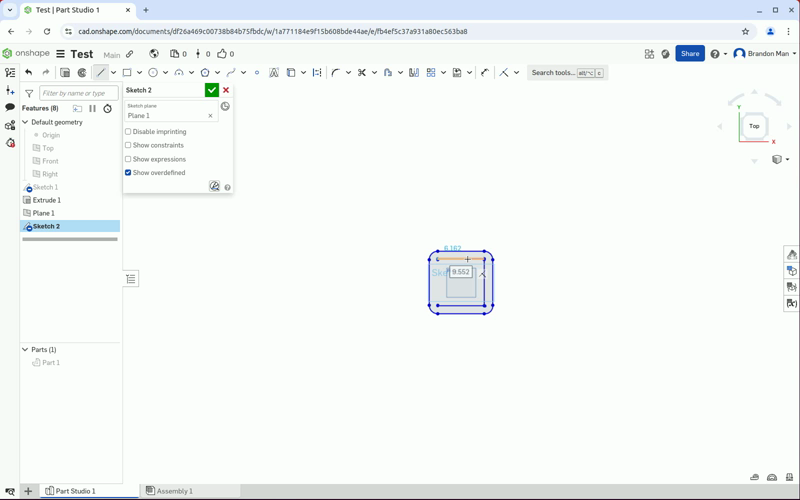
mouse_move(437, 305)
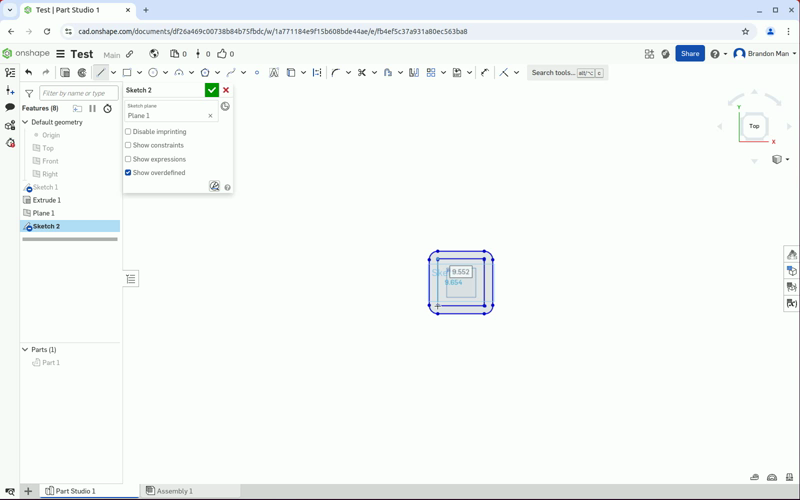
scroll(6)
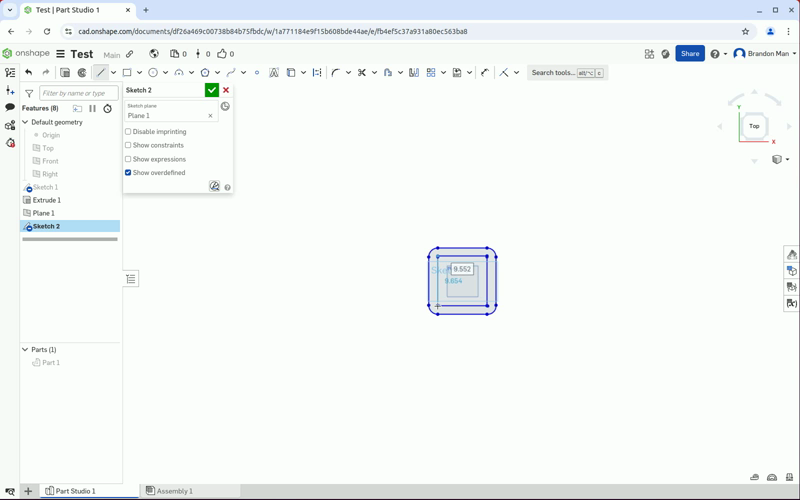
scroll(6)
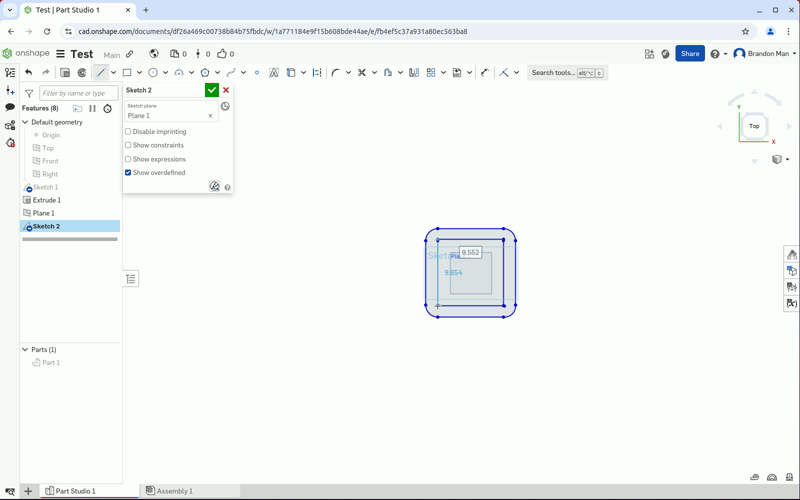
scroll(6)
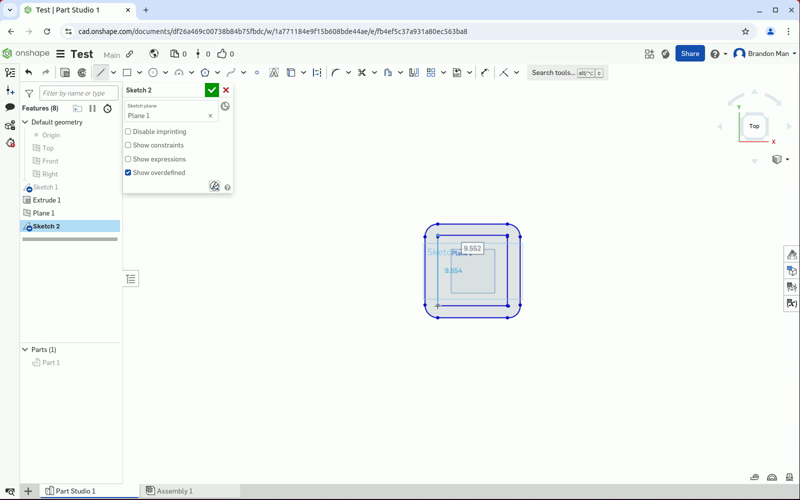
scroll(6)
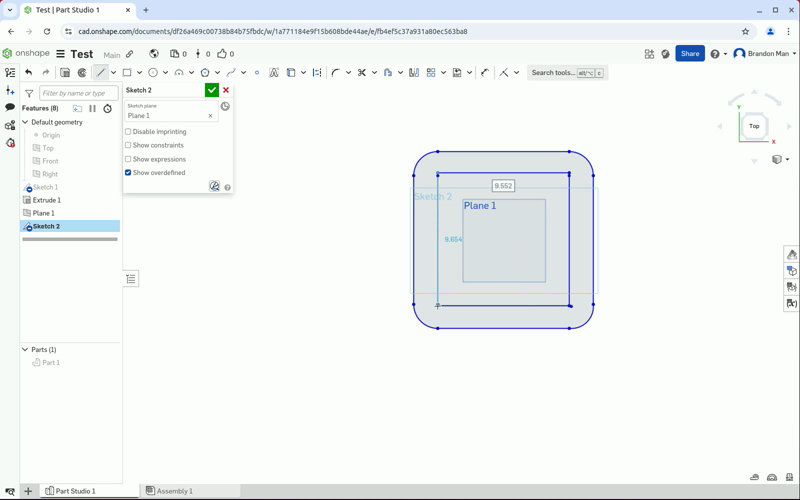
scroll(6)
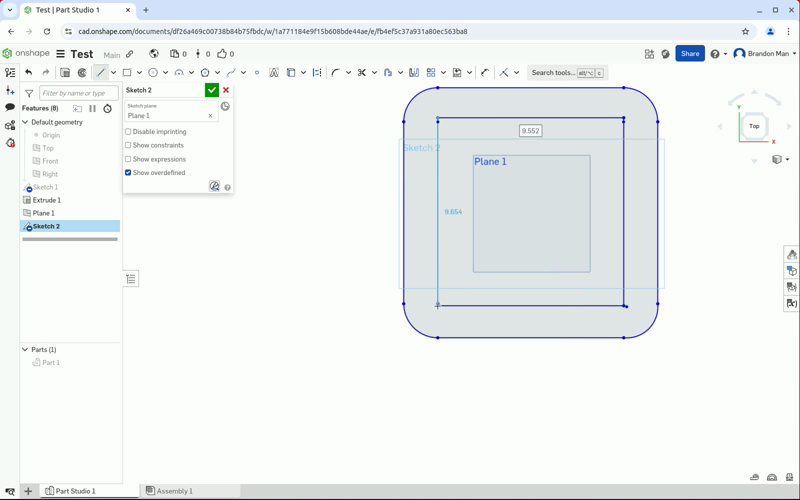
scroll(6)
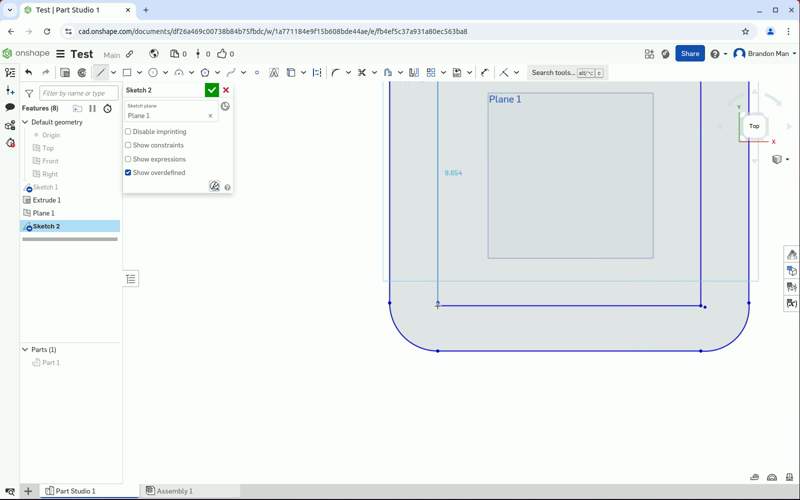
scroll(6)
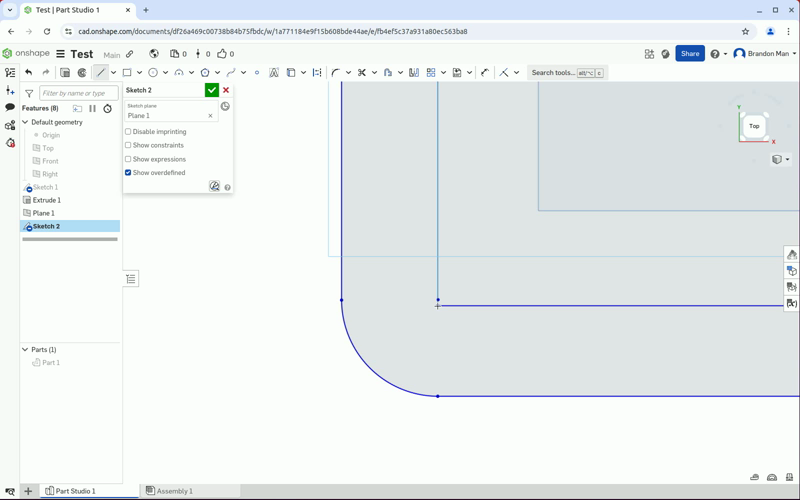
key_up(shift)
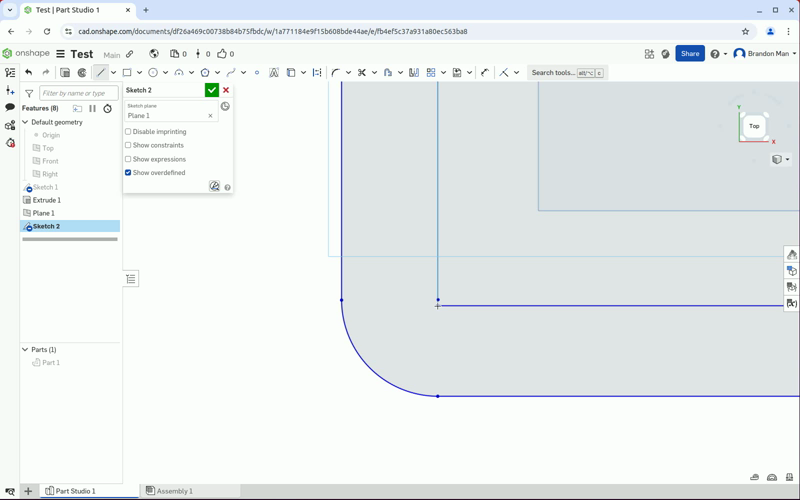
click(437, 305)
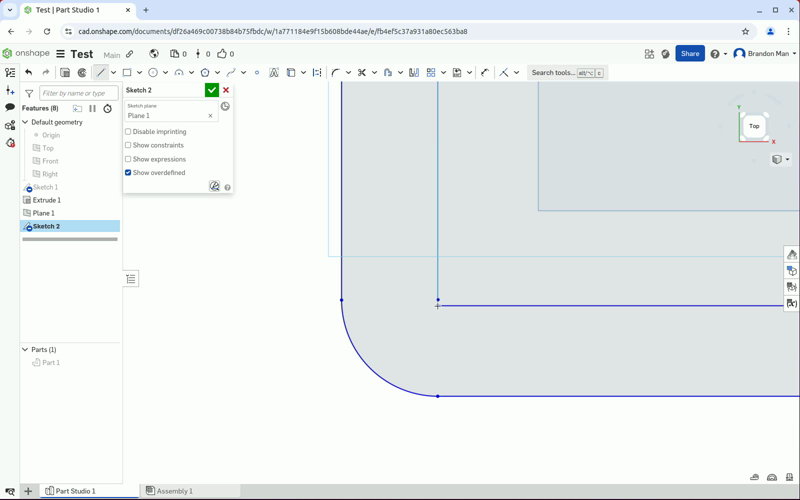
scroll(-6)
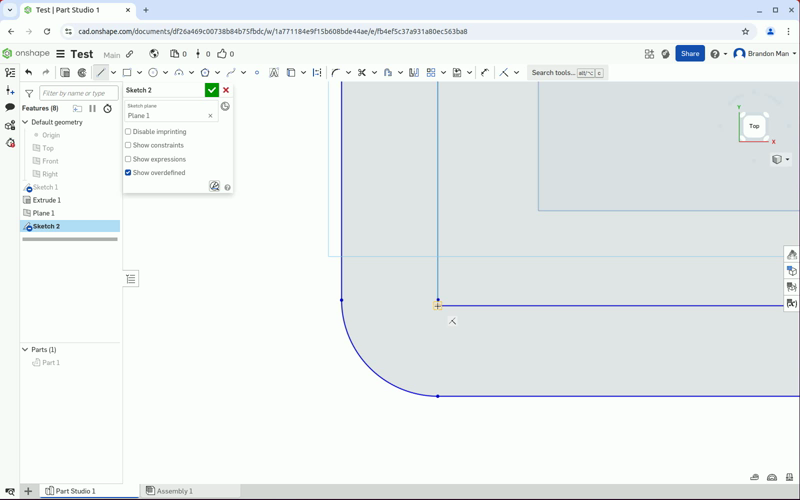
scroll(-6)
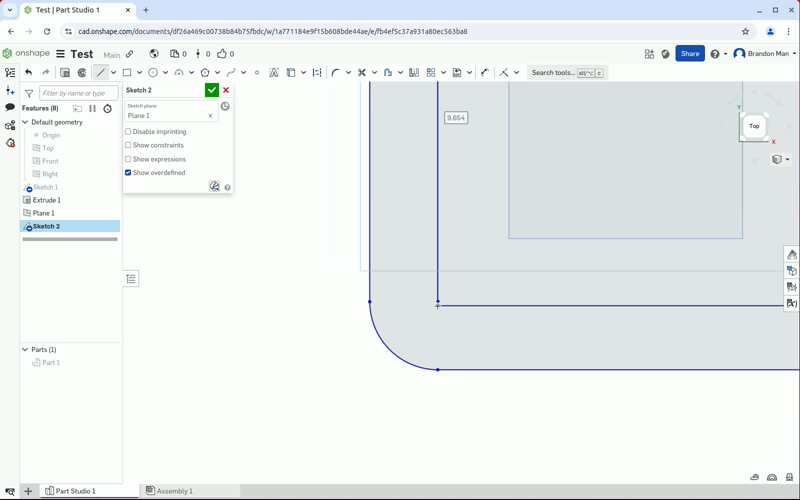
scroll(-6)
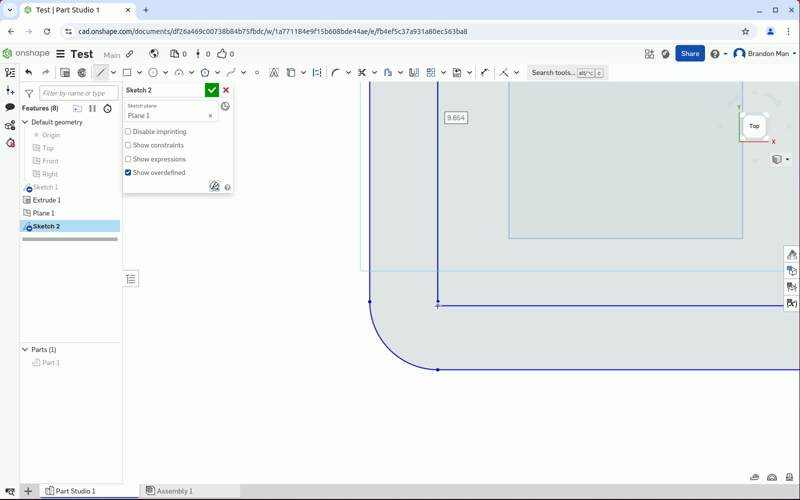
scroll(-6)
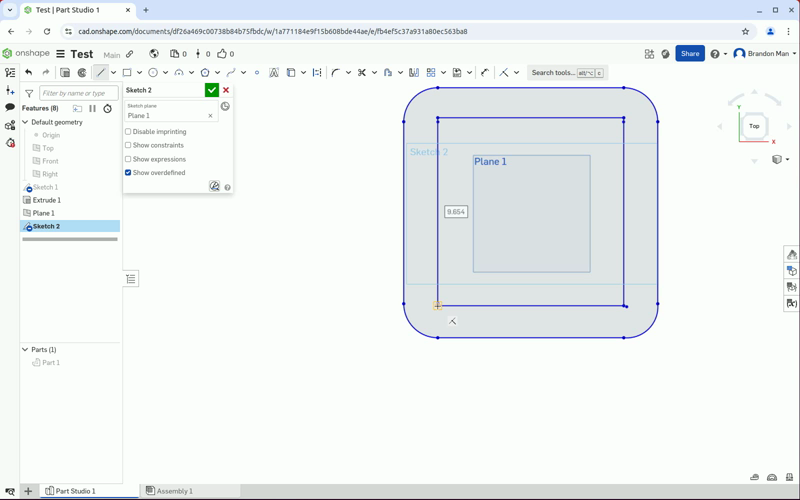
scroll(-6)
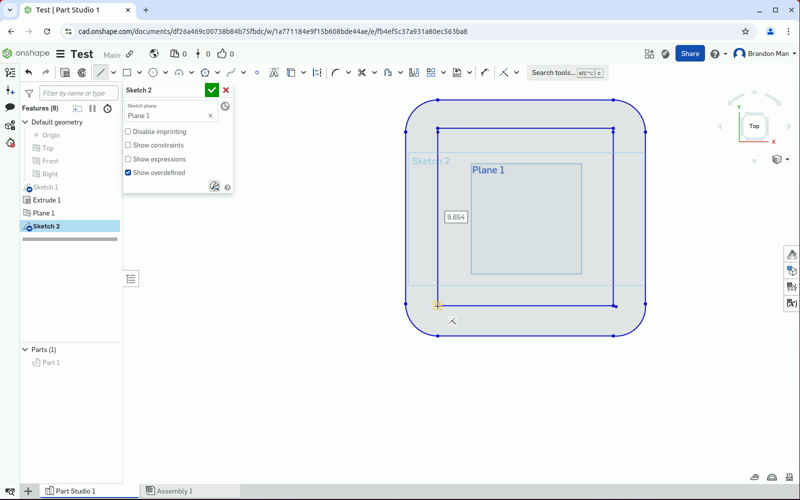
scroll(-6)
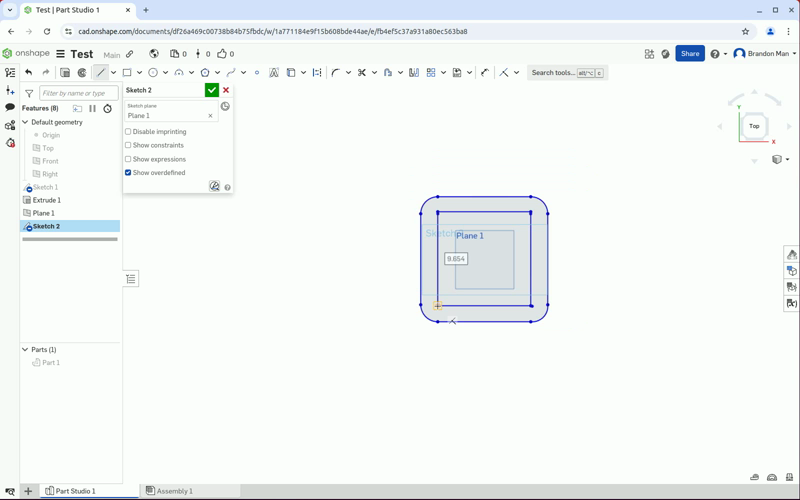
scroll(-6)
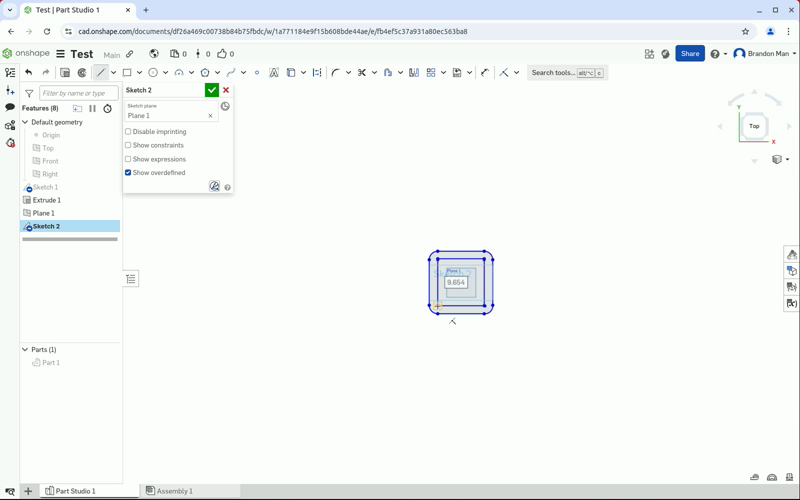
key(esc)
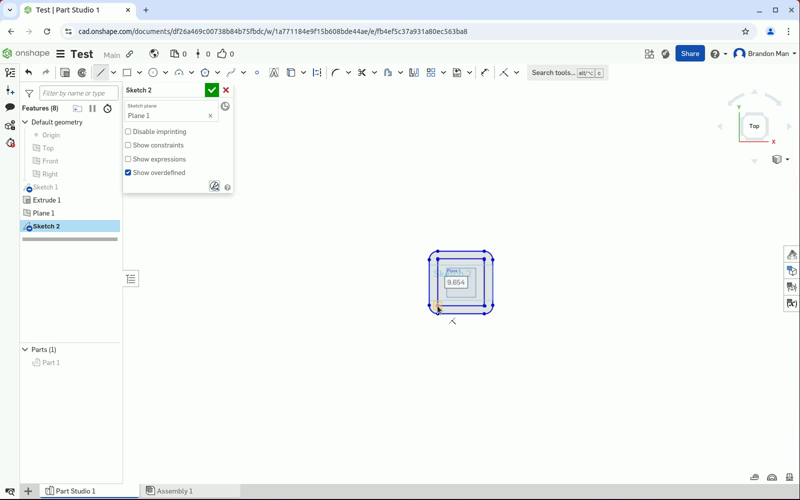
mouse_move(472, 311)
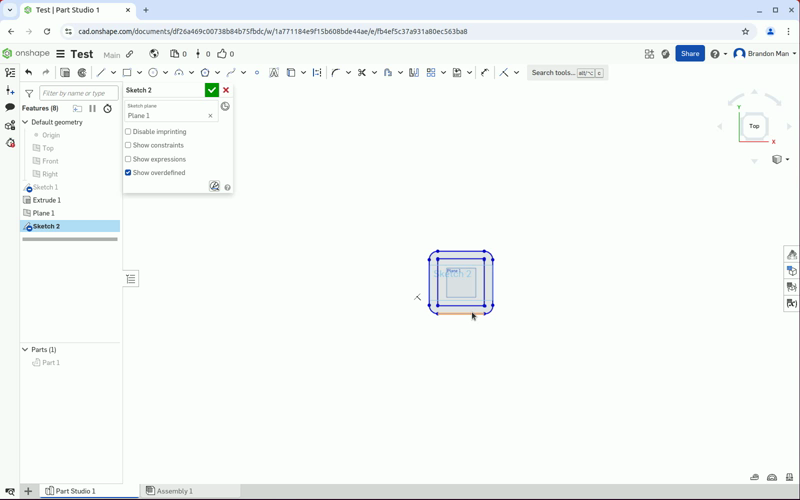
scroll(6)
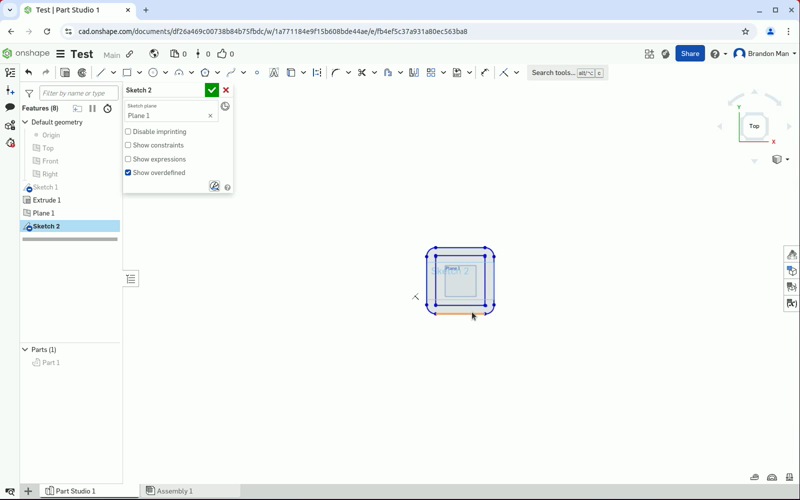
scroll(6)
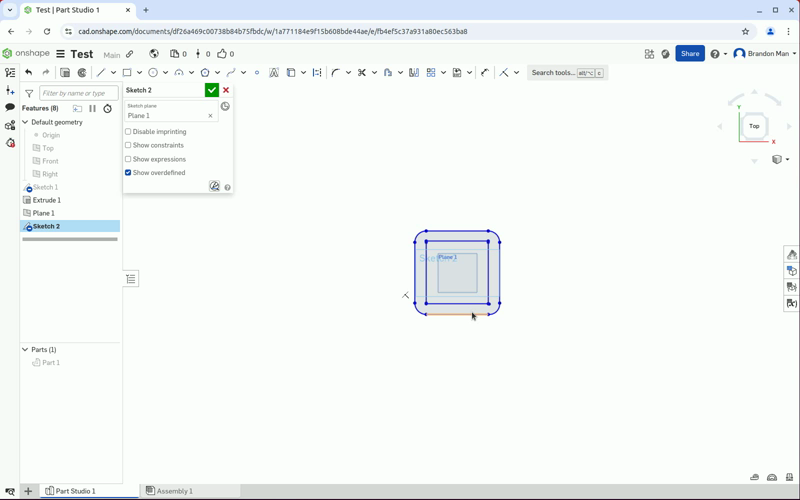
scroll(6)
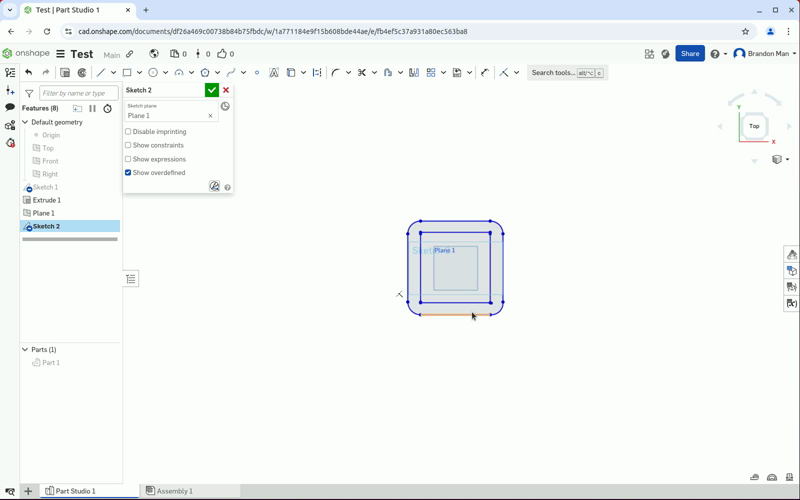
scroll(6)
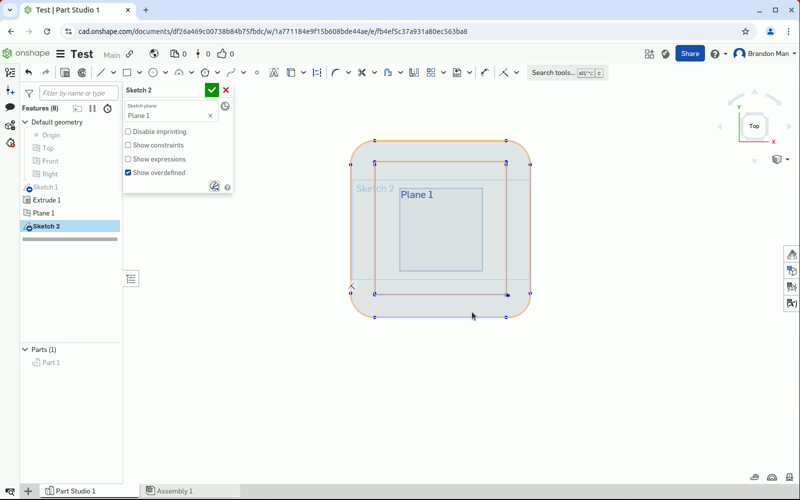
scroll(6)
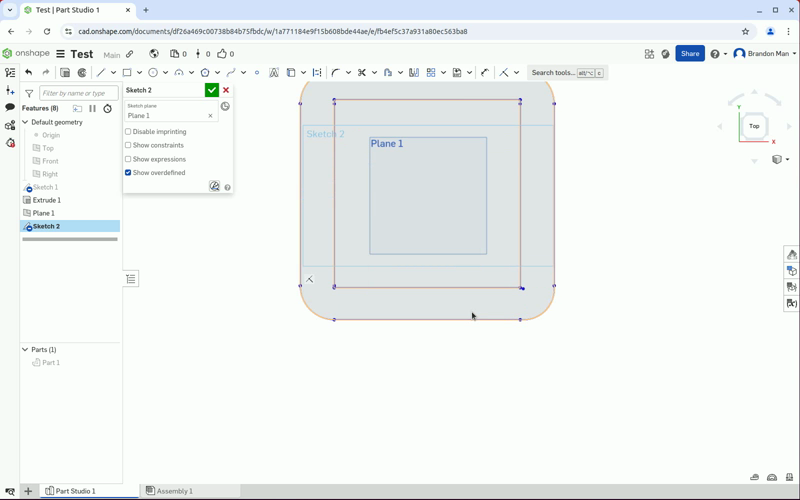
scroll(6)
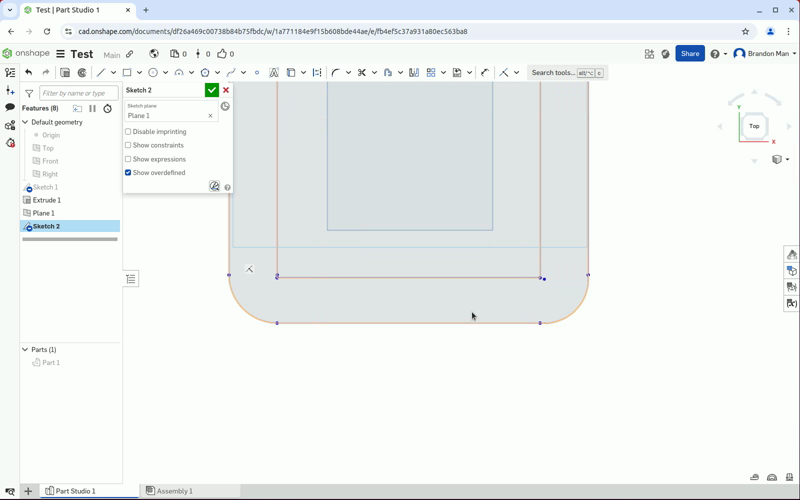
scroll(6)
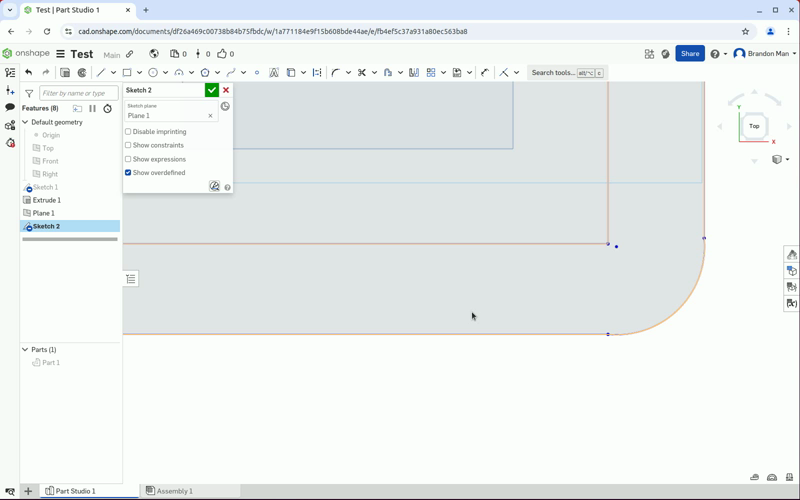
click(472, 311)
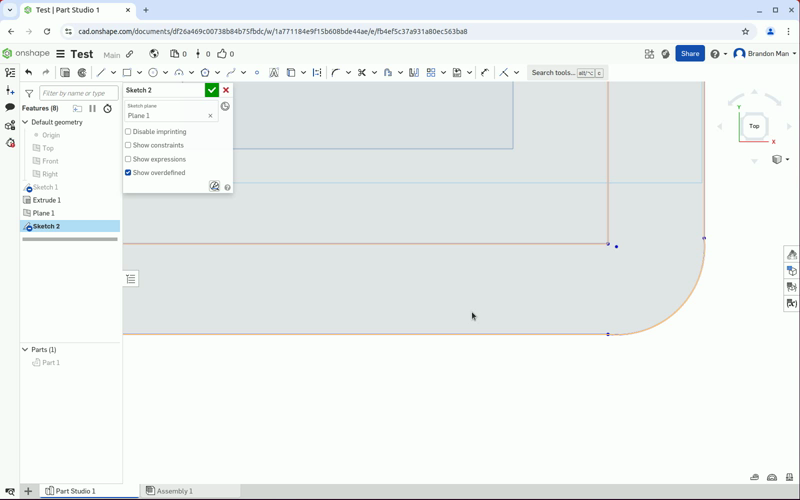
scroll(-6)
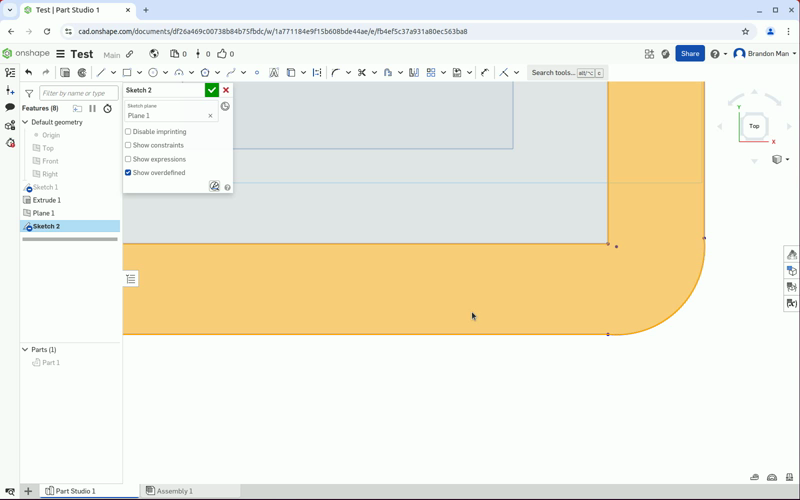
scroll(-6)
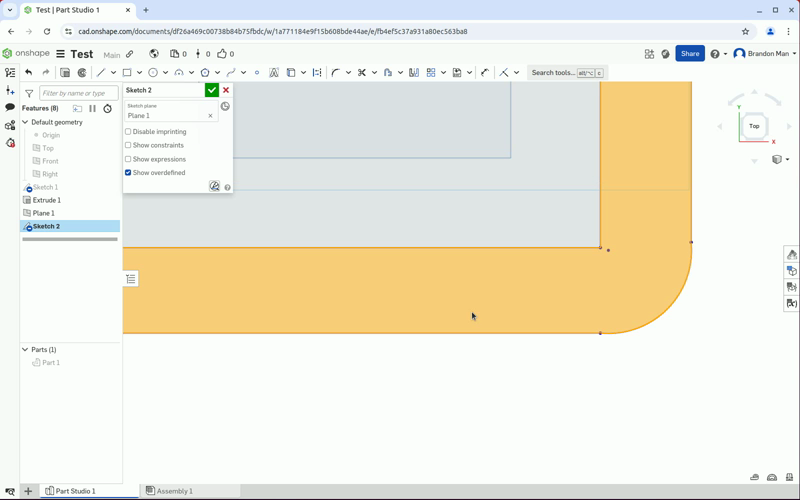
scroll(-6)
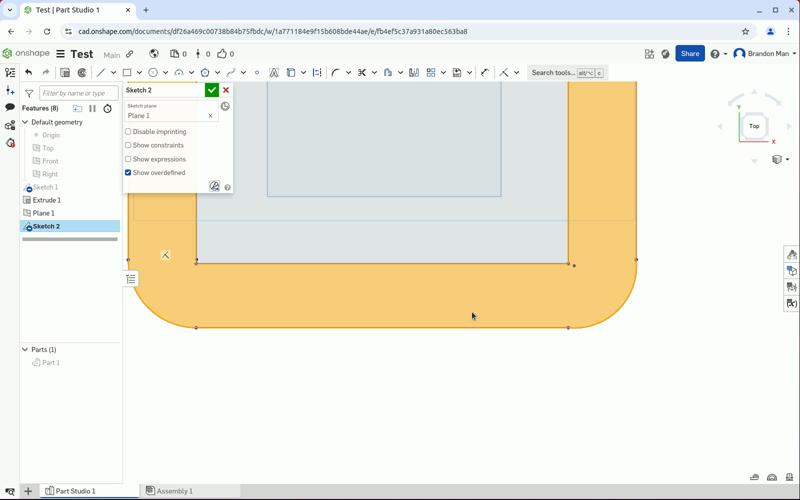
scroll(-6)
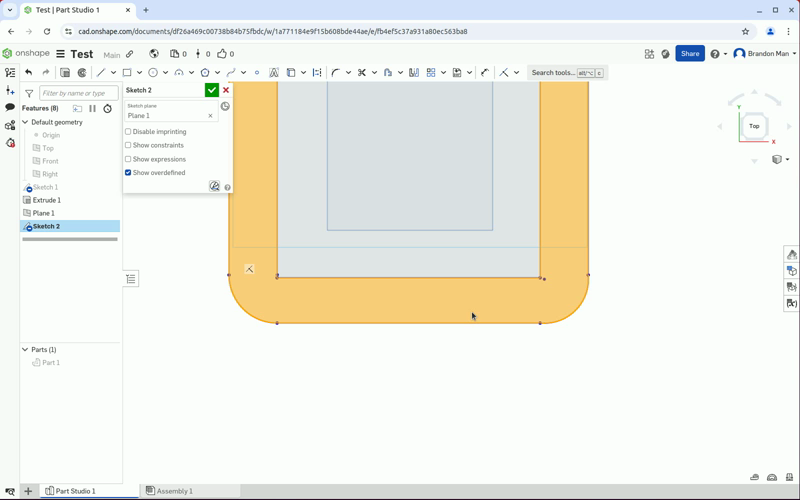
scroll(-6)
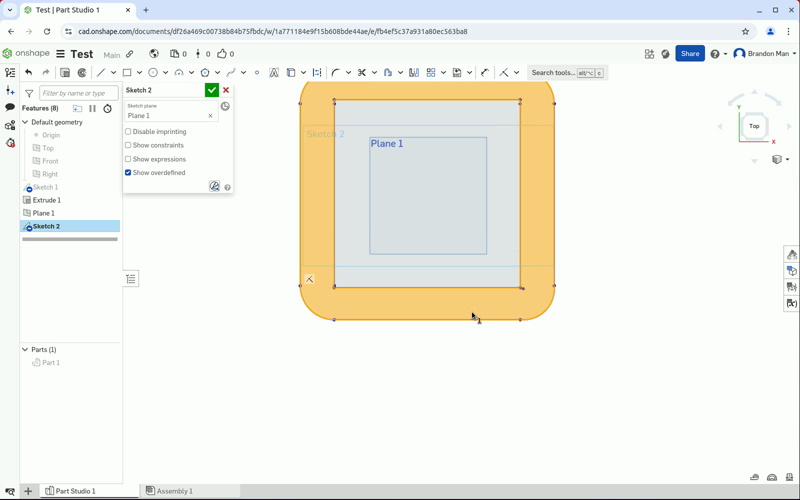
scroll(-6)
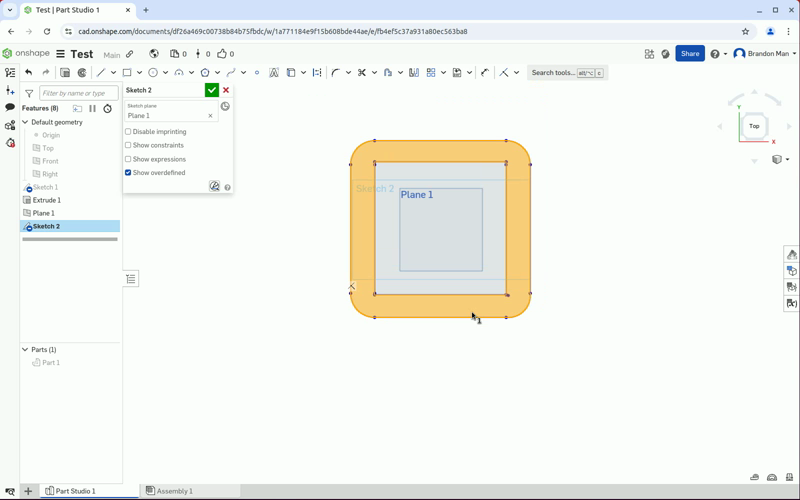
scroll(-6)
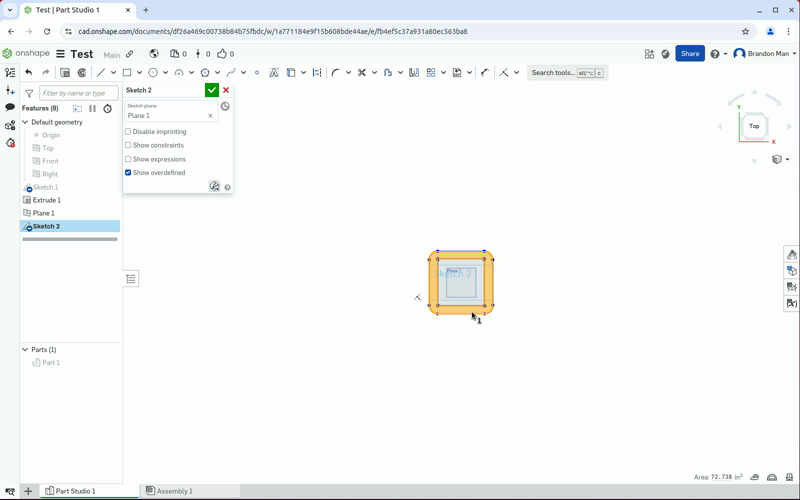
mouse_move(73, 352)
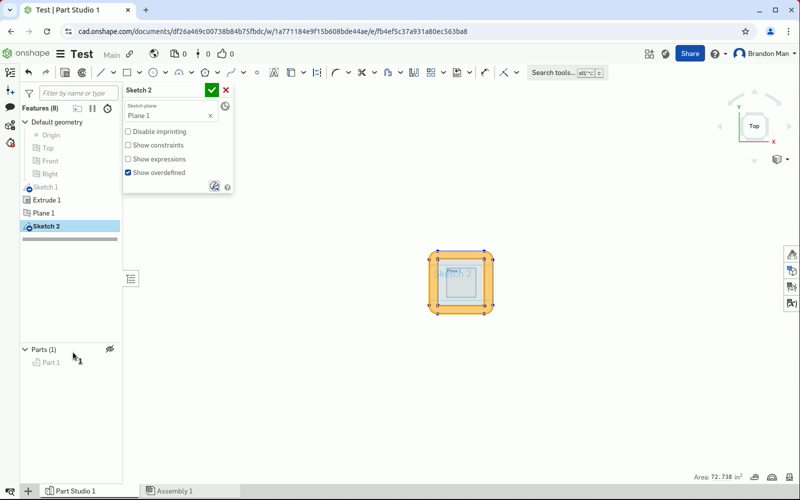
key(shift+y)
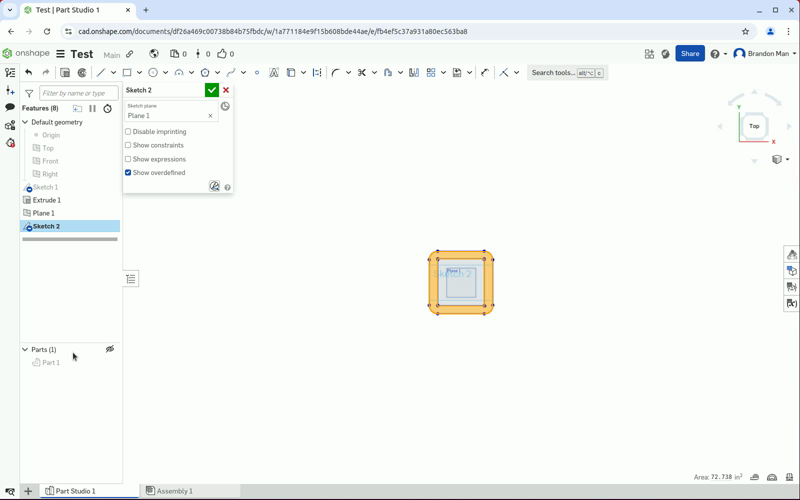
key(shift+e)
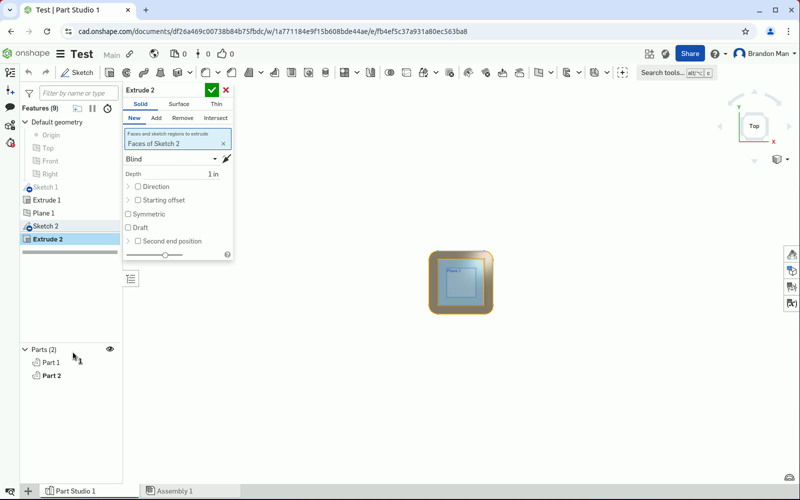
mouse_move(143, 106)
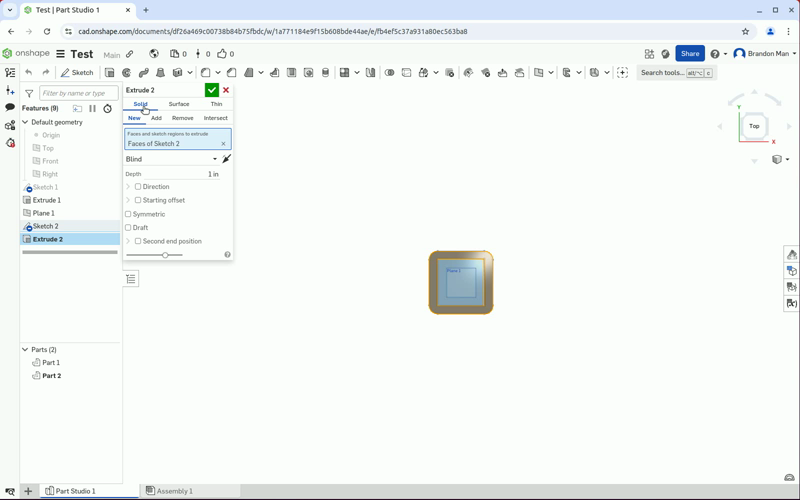
click(143, 106)
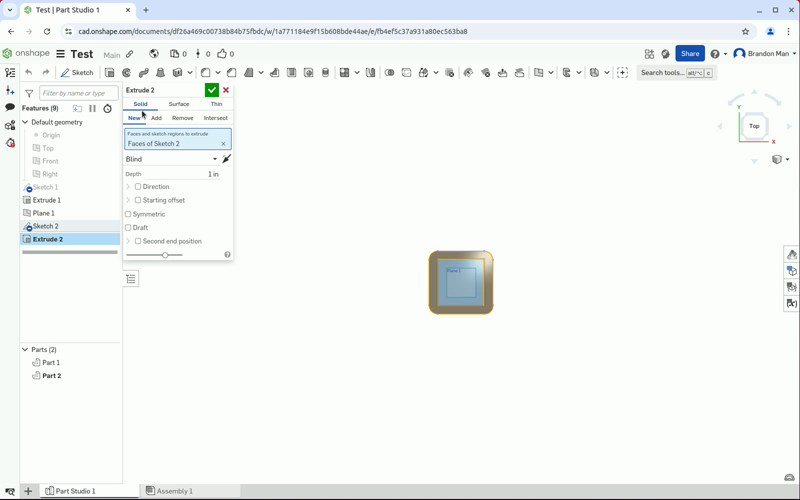
mouse_move(137, 120)
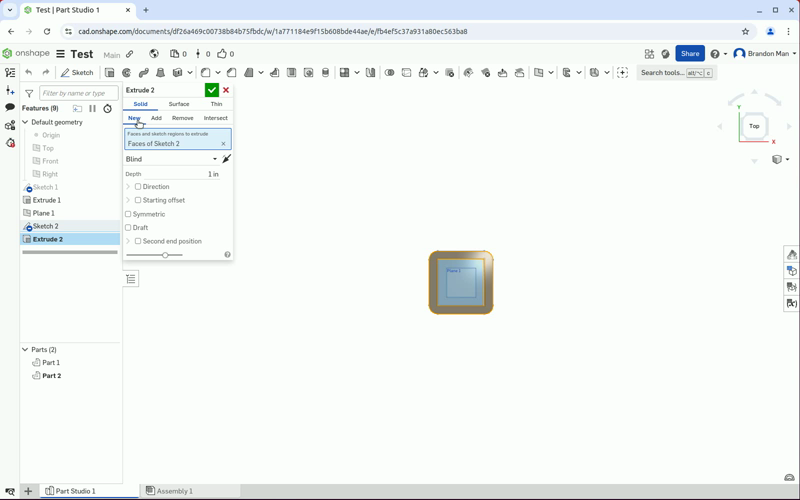
click(137, 120)
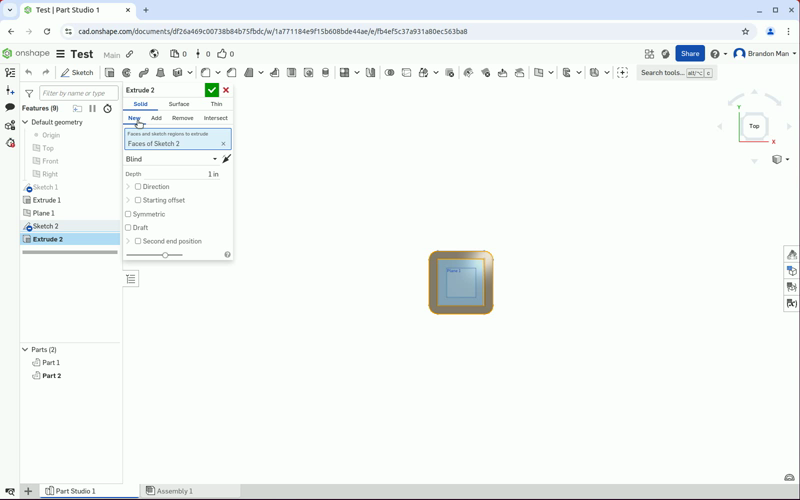
key(tab, 4)
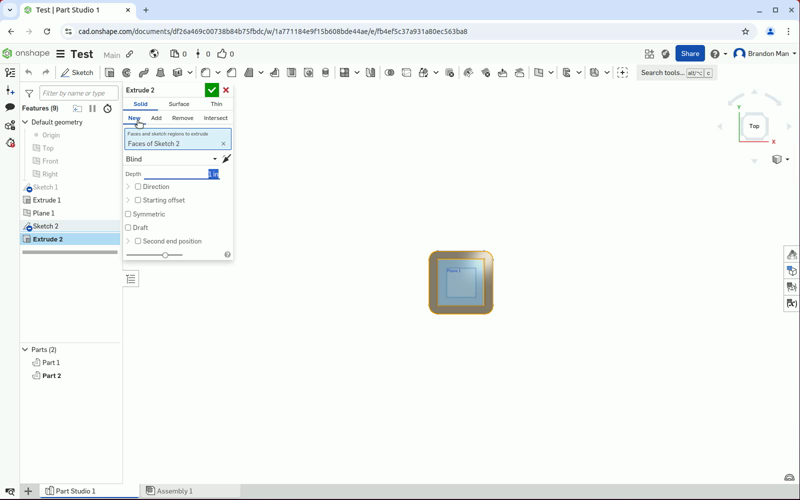
text(6.258)
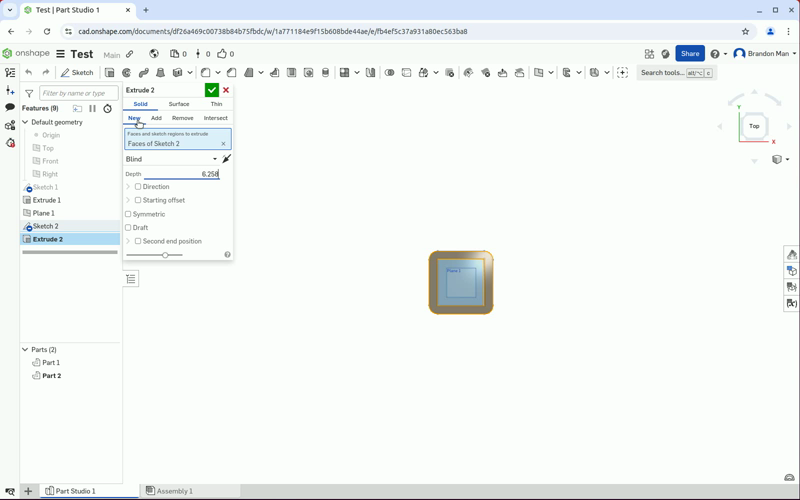
key(enter)
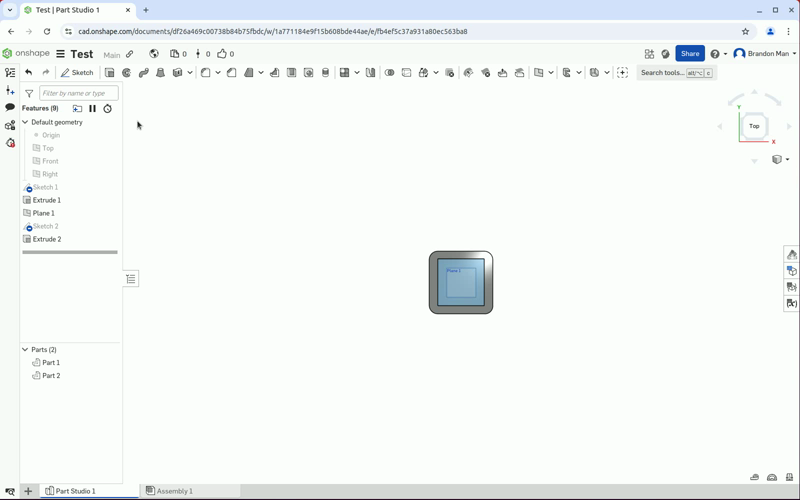
key(shift+h)
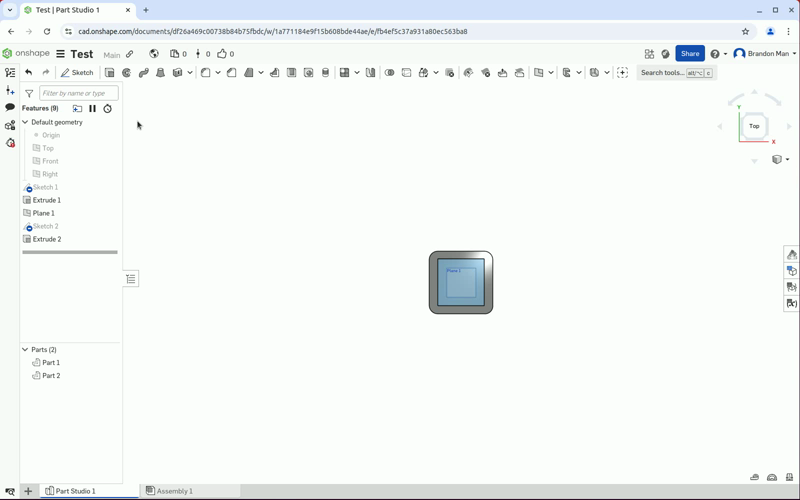
key(shift+h)
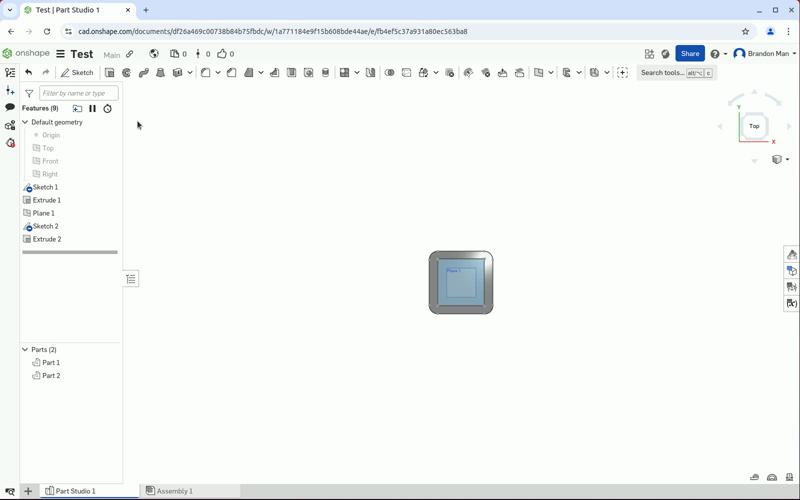
key(shift+7)
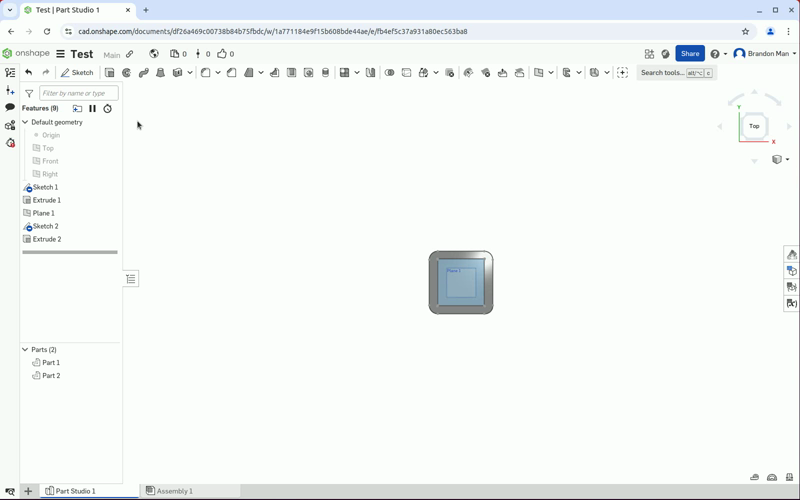
key(up, 3)
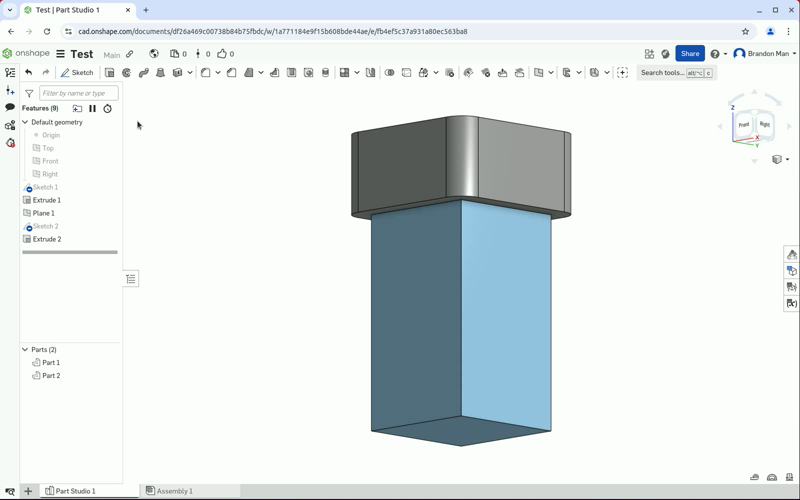
key(left, 3)
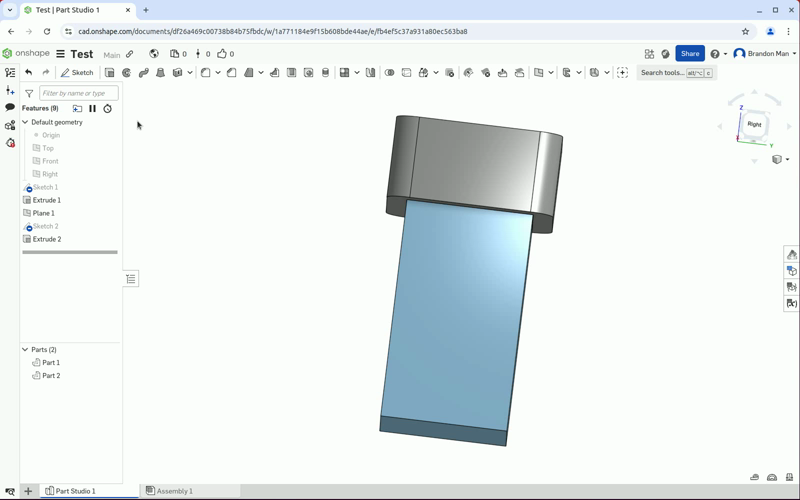
key(right, 3)
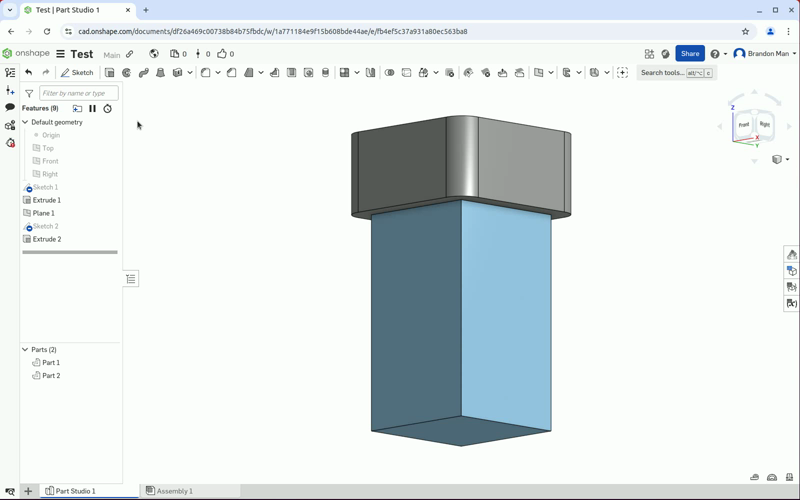
key(down, 3)
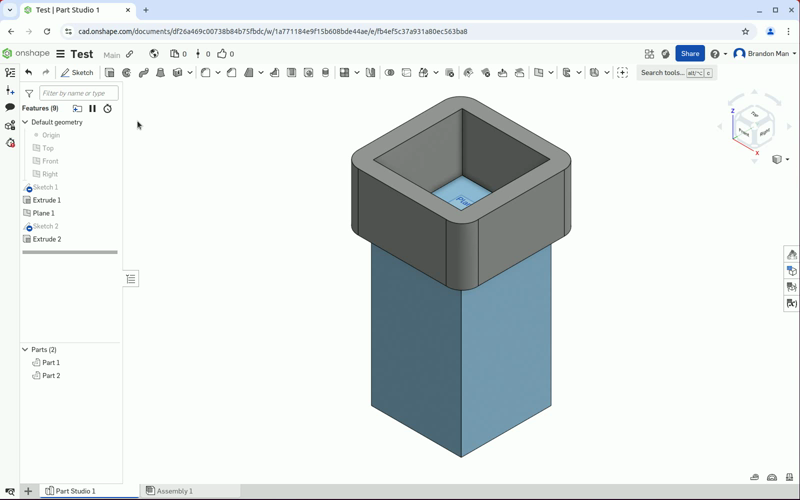
mouse_move(73, 189)
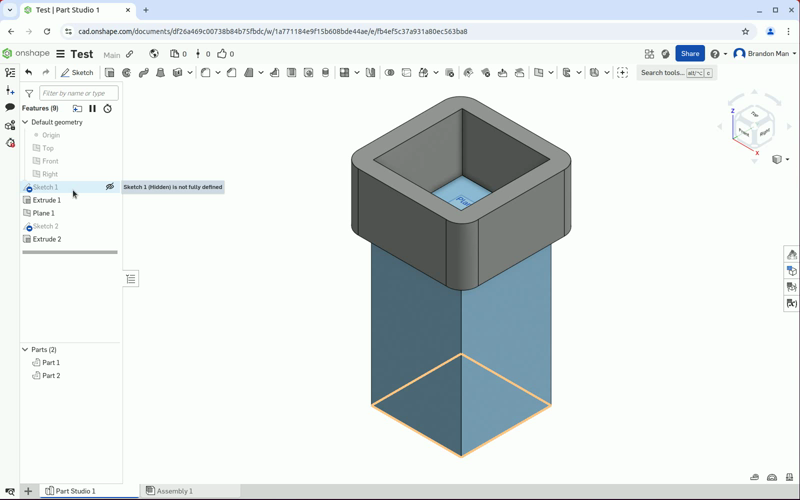
click(73, 189)